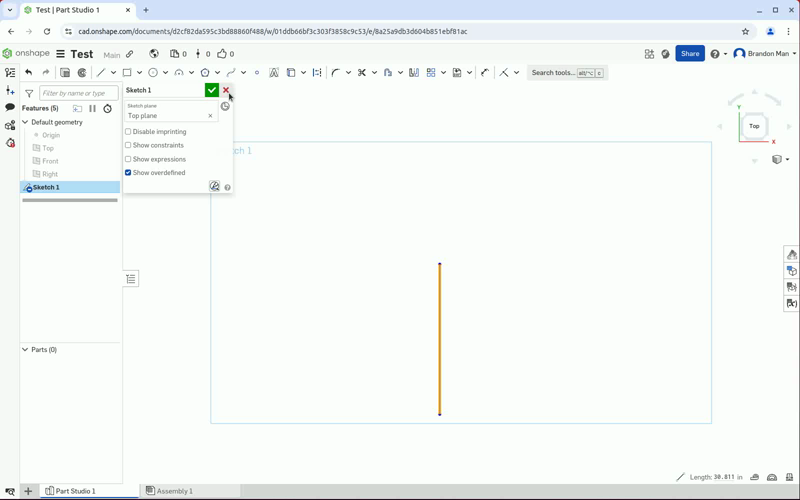
key(shift+h)
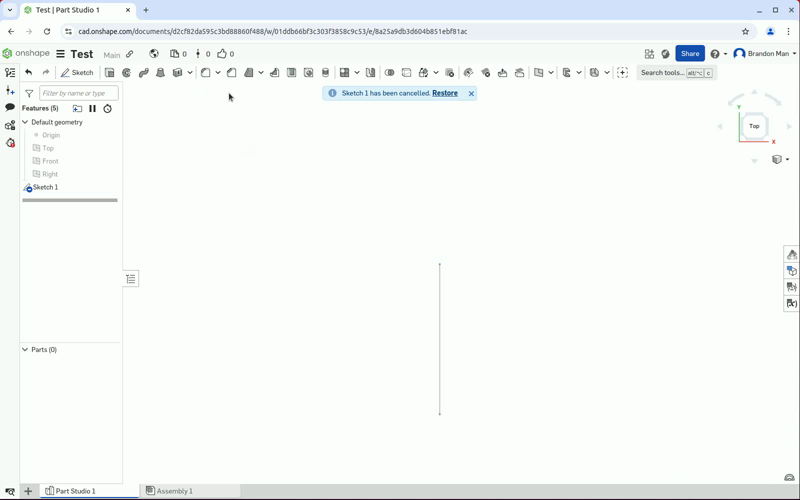
key(shift+s)
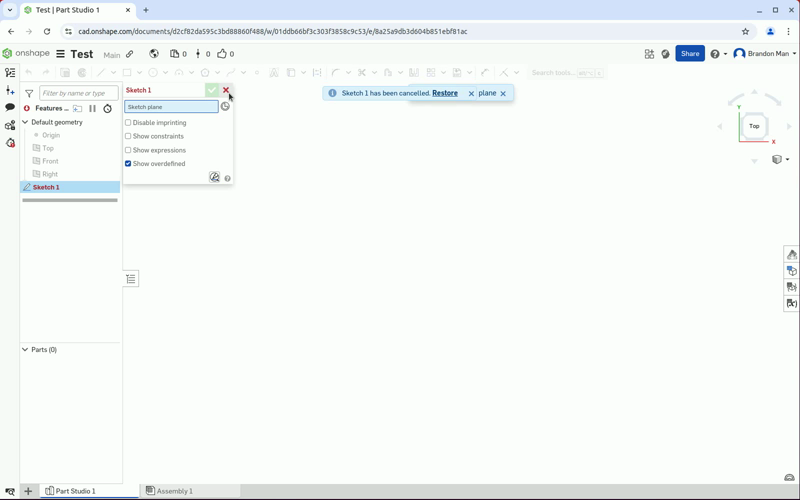
mouse_move(73, 150)
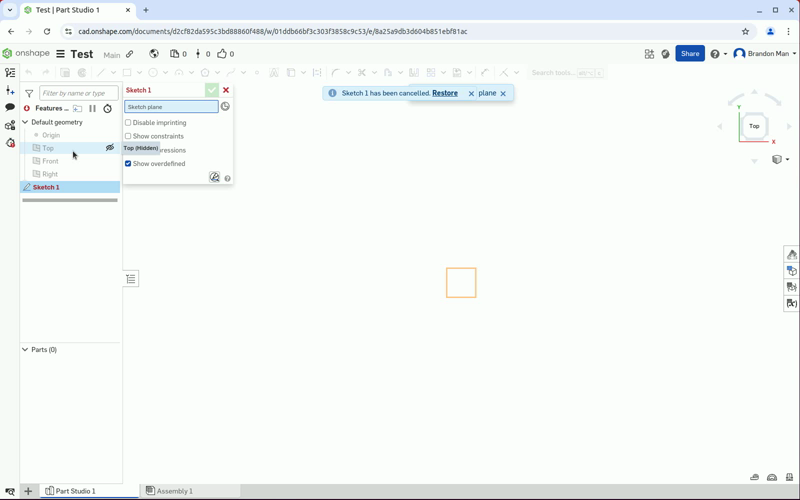
click(73, 150)
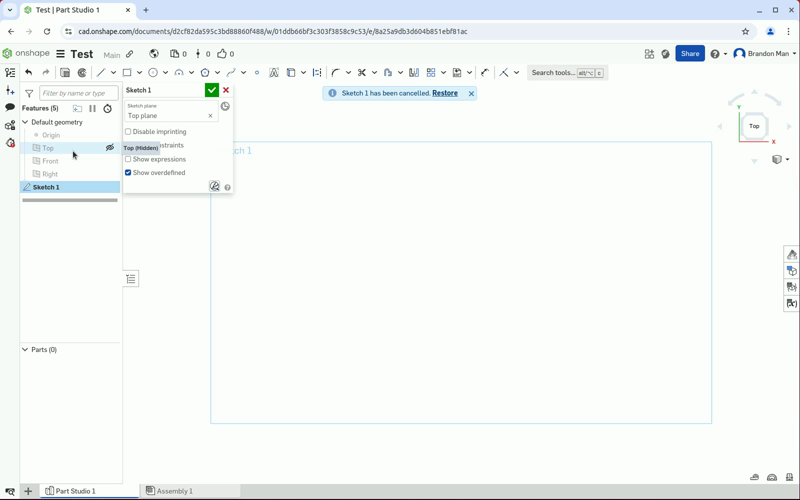
mouse_move(73, 352)
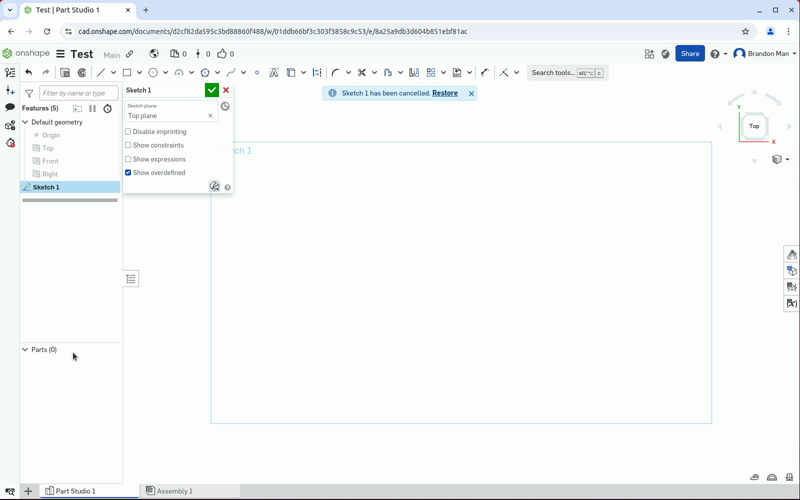
key(y)
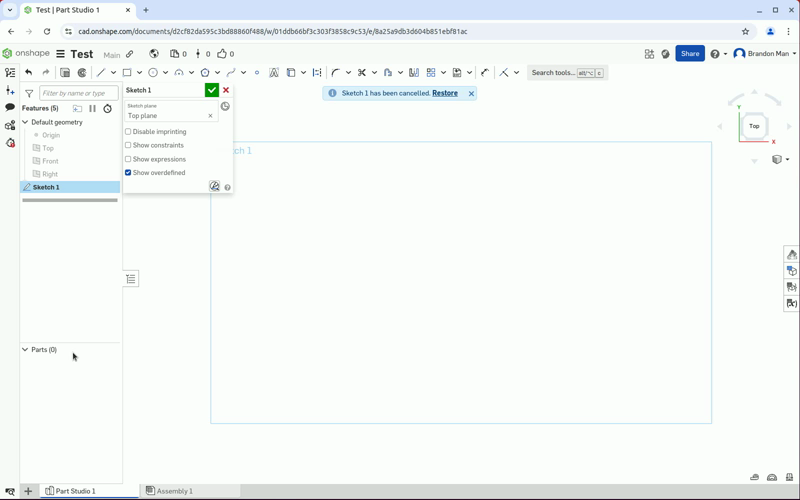
key(l)
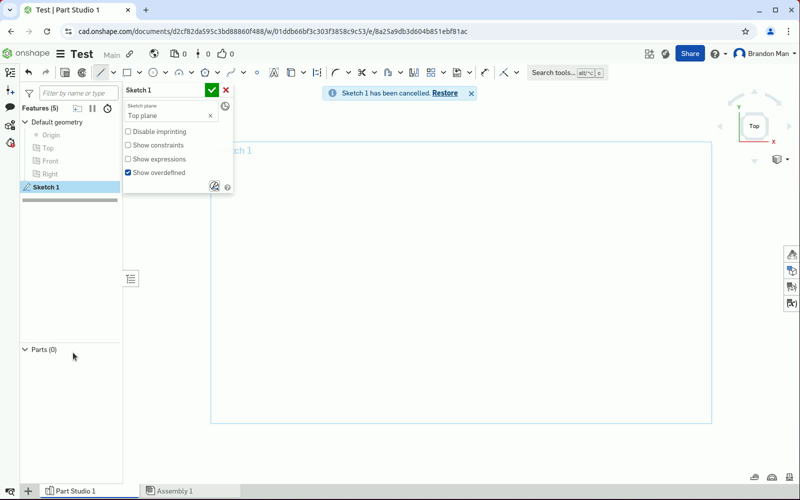
key_down(shift)
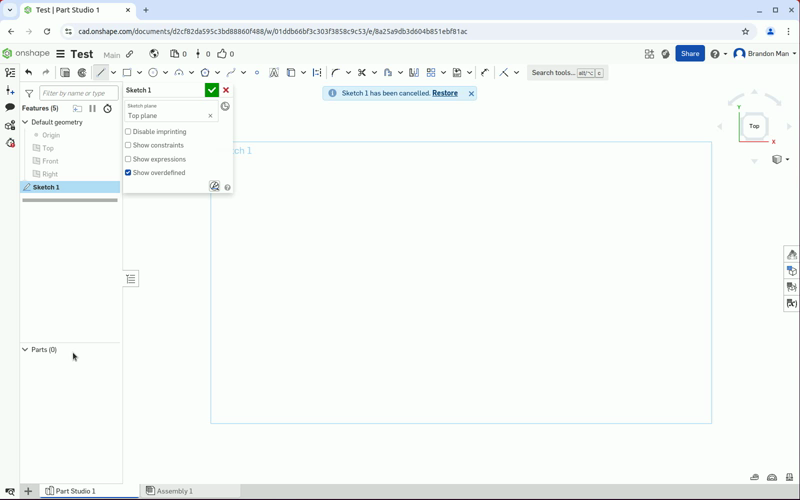
mouse_move(348, 336)
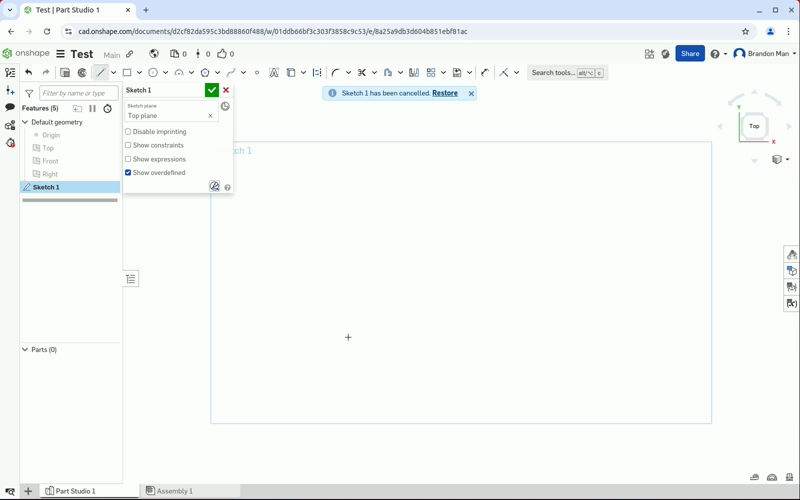
click(348, 336)
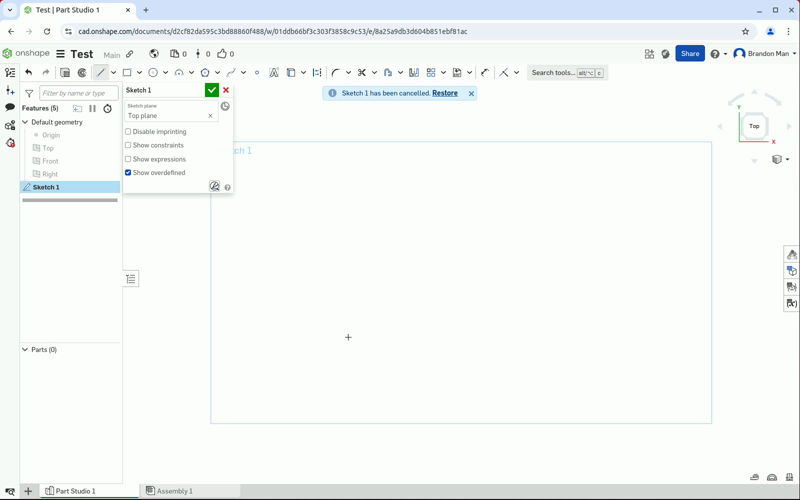
key_up(shift)
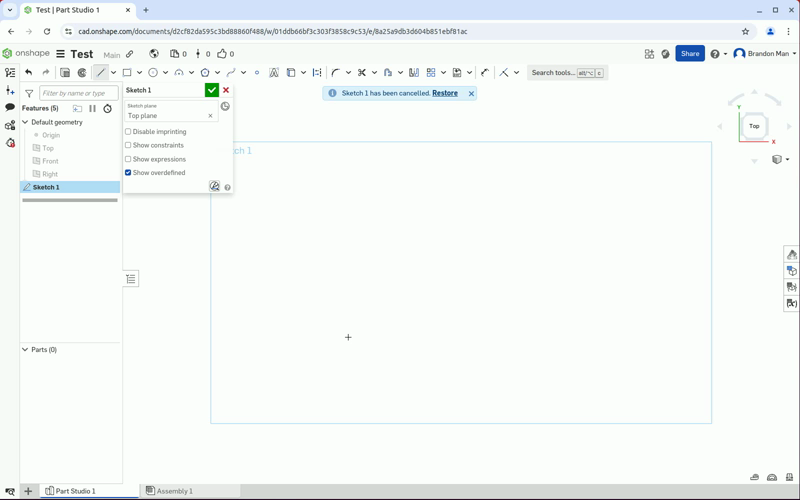
key_down(shift)
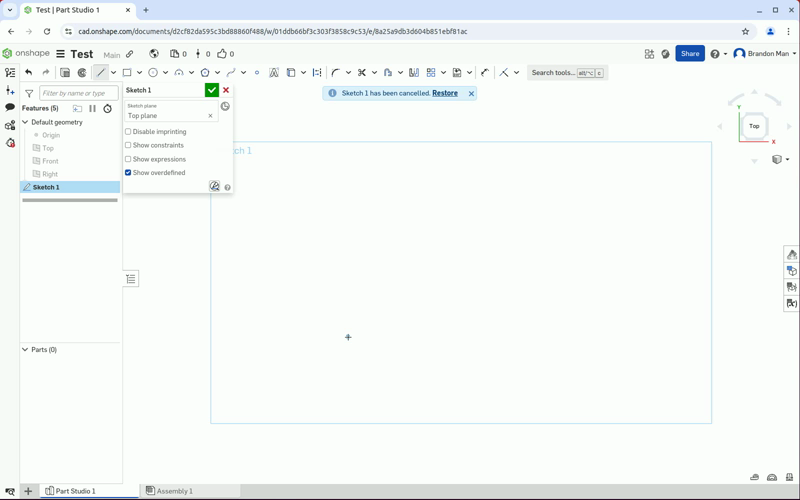
mouse_move(572, 336)
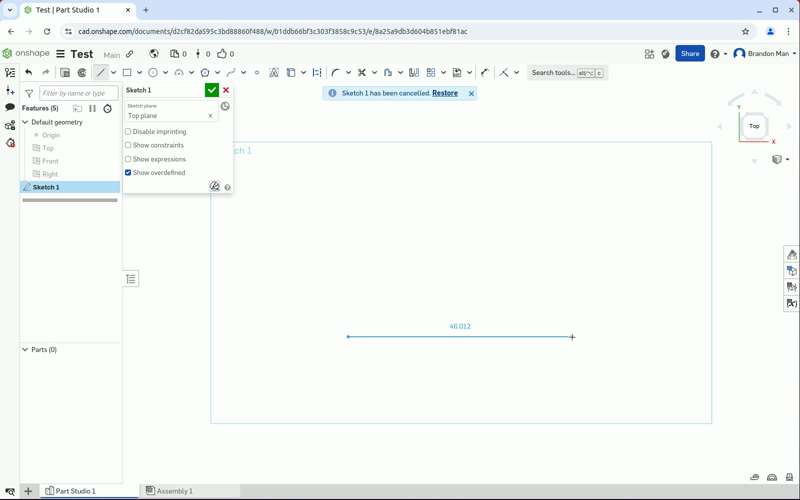
click(572, 336)
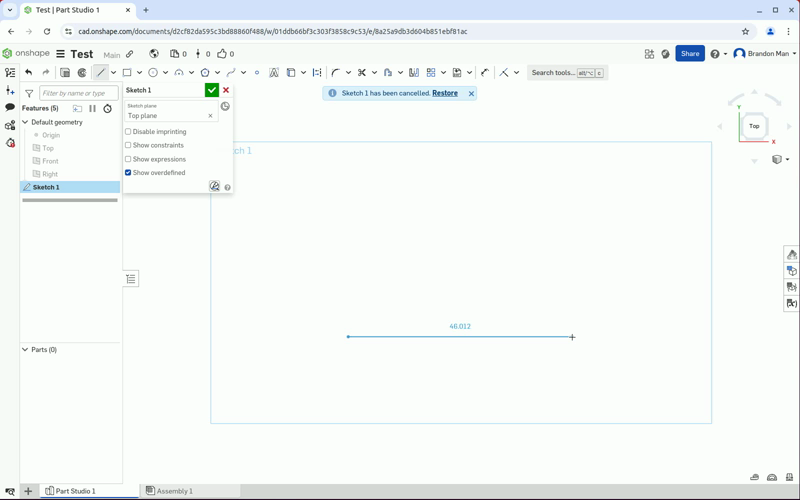
key_up(shift)
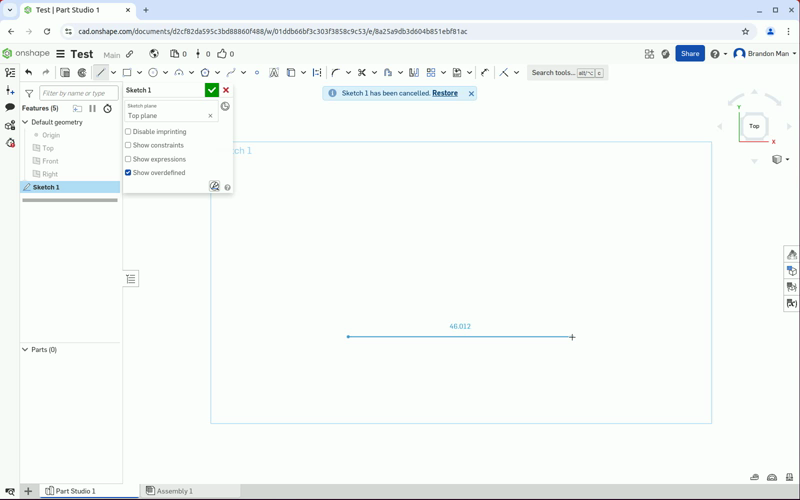
key_down(shift)
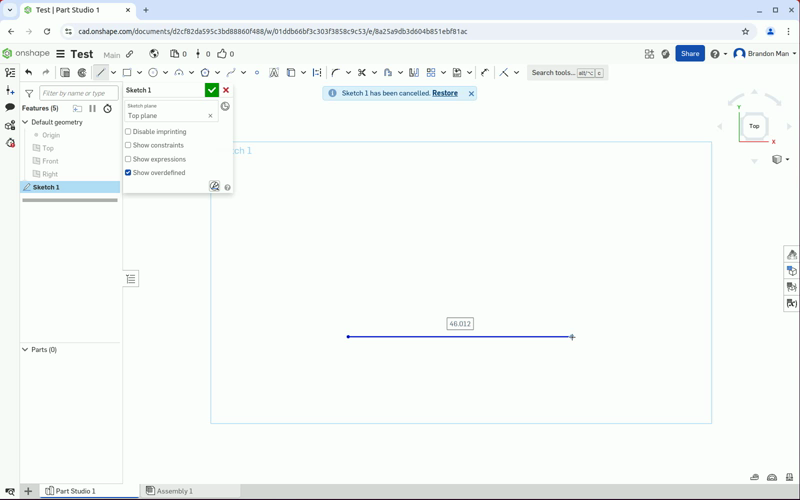
mouse_move(572, 230)
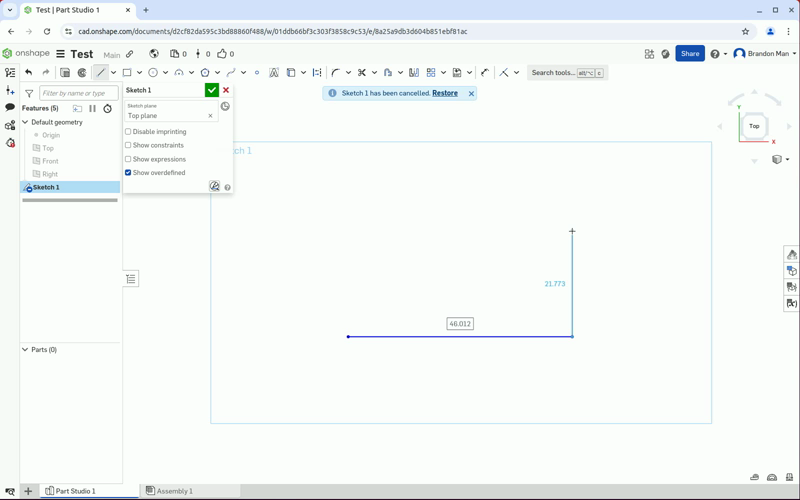
click(572, 230)
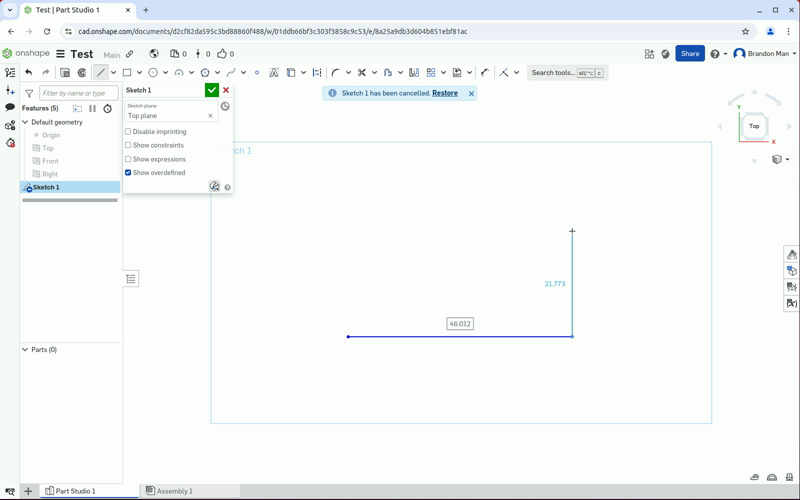
key_up(shift)
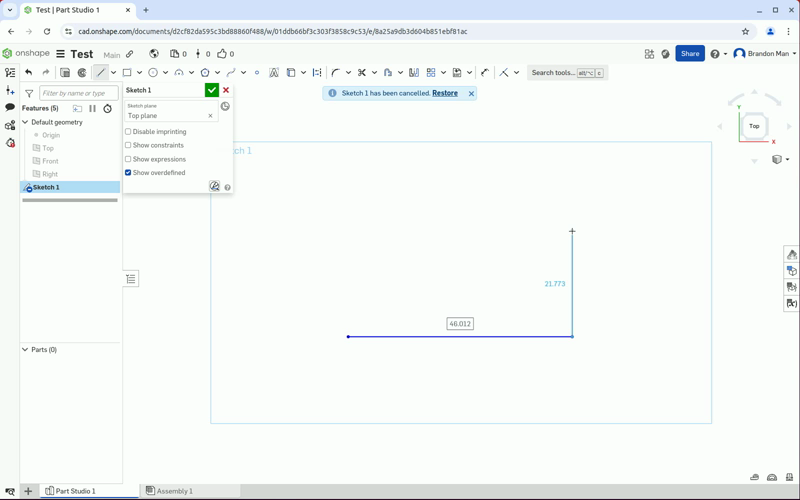
key_down(shift)
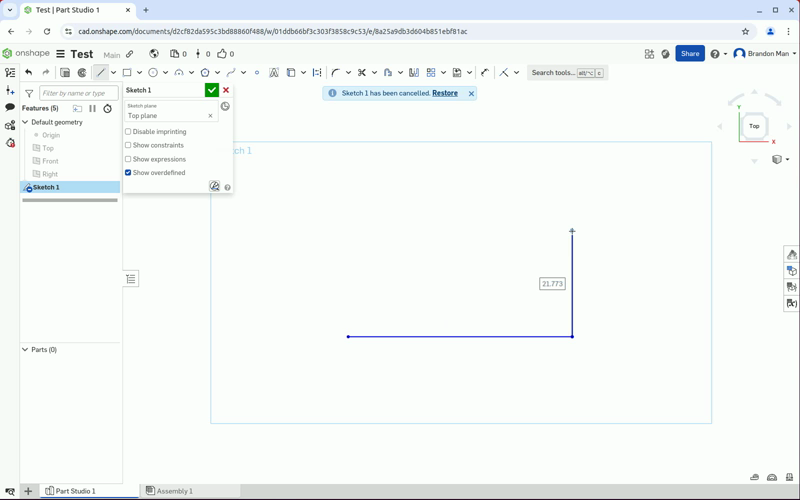
mouse_move(348, 230)
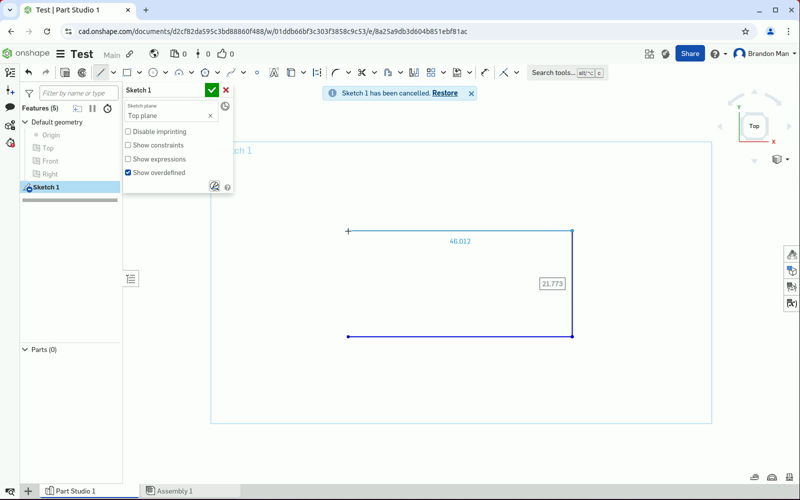
click(348, 230)
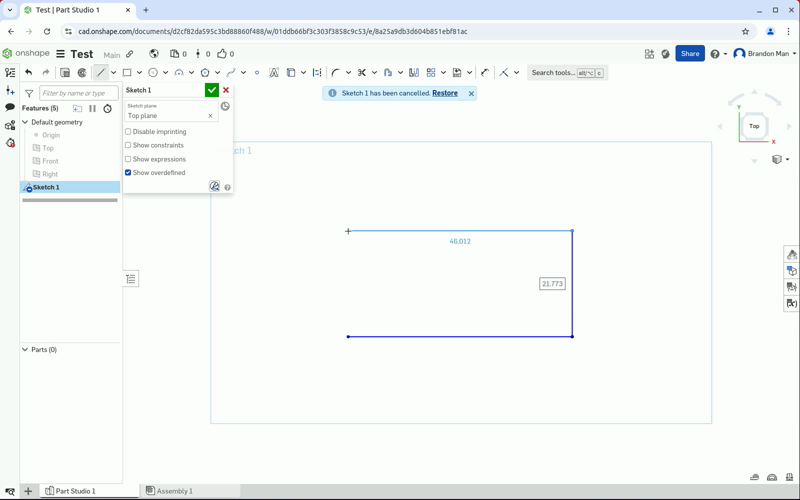
key_up(shift)
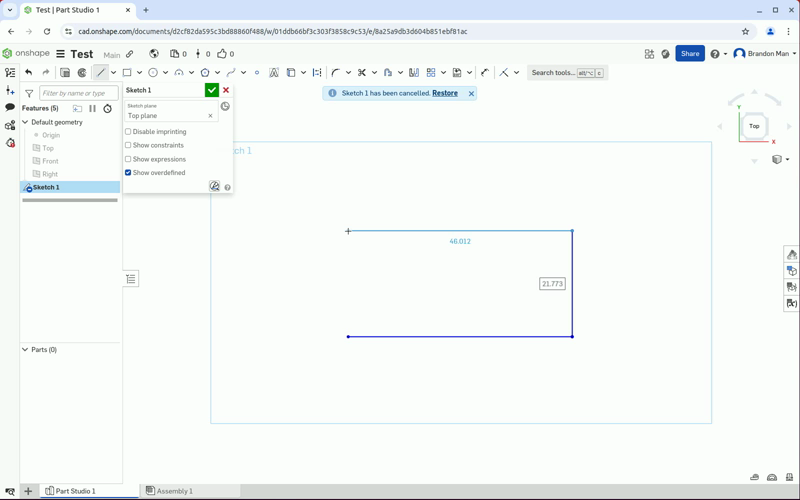
key_down(shift)
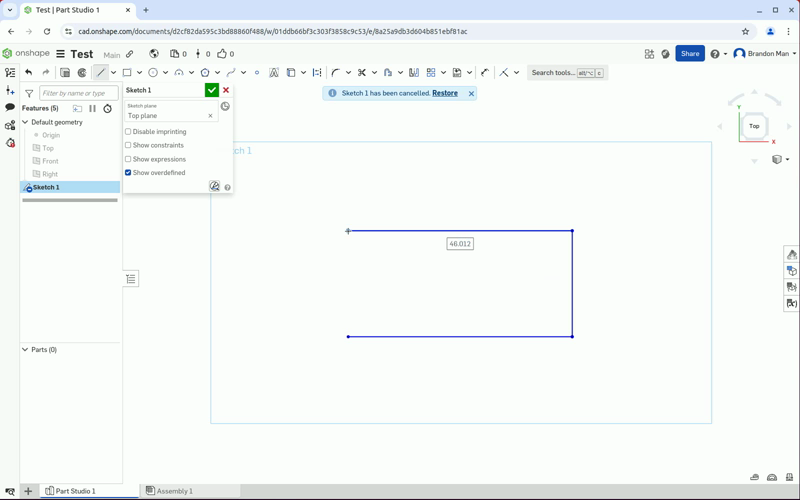
mouse_move(348, 336)
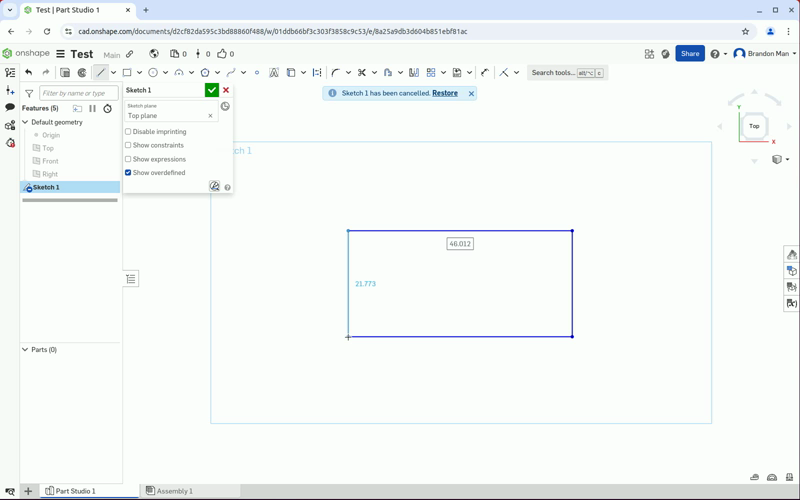
key_up(shift)
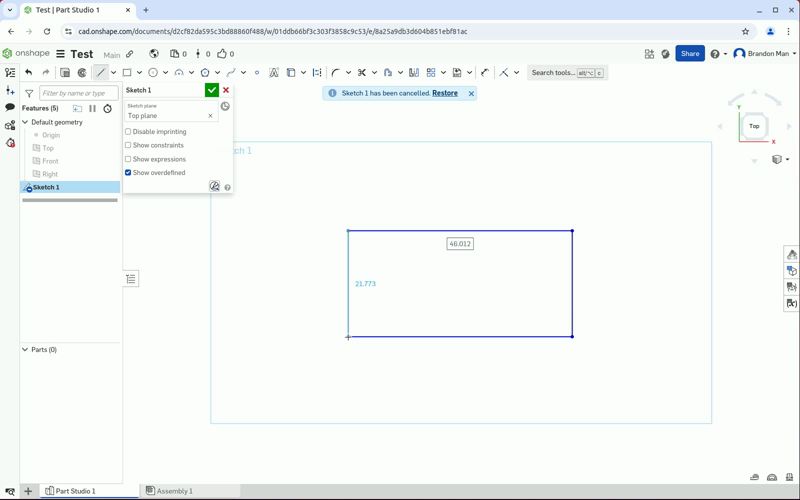
click(348, 336)
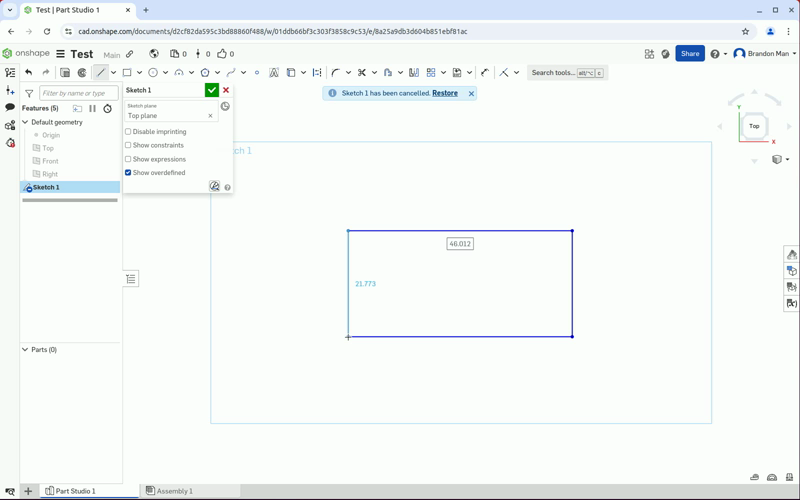
key(esc)
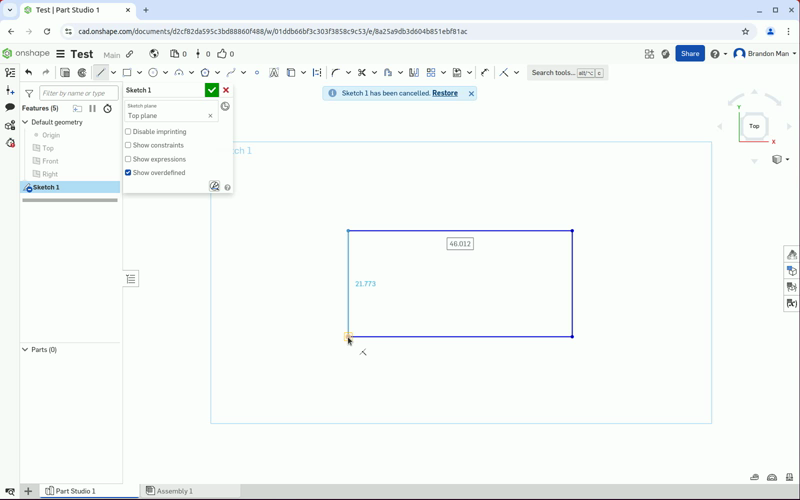
mouse_move(532, 247)
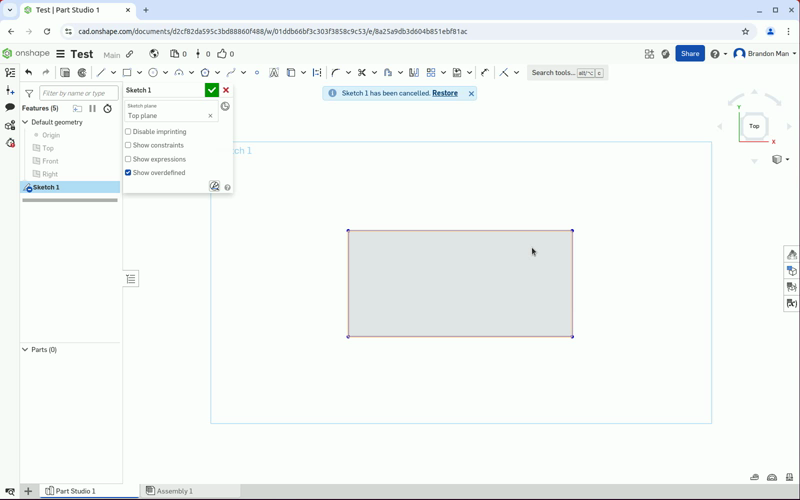
click(532, 247)
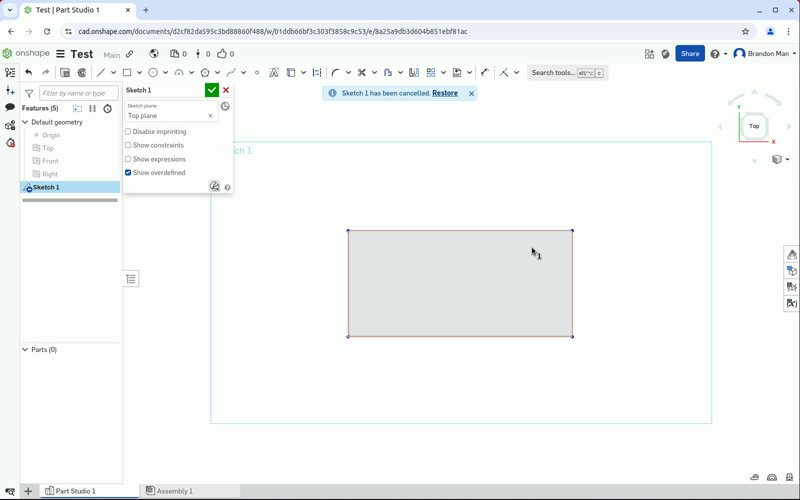
mouse_move(73, 352)
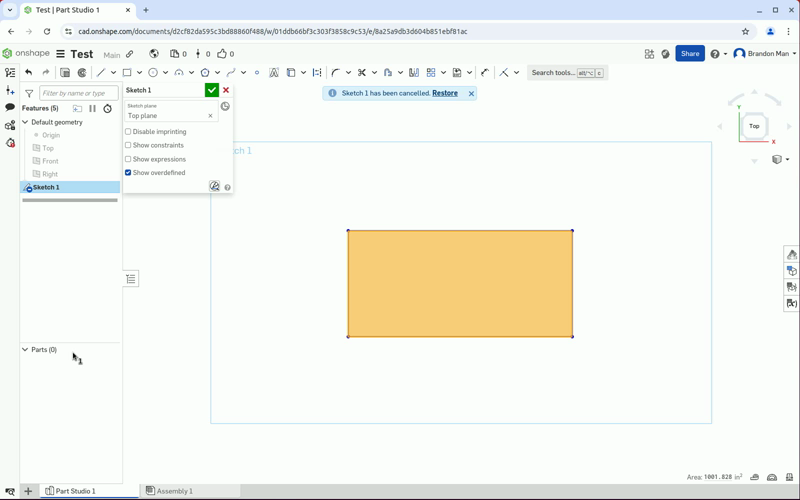
key(shift+y)
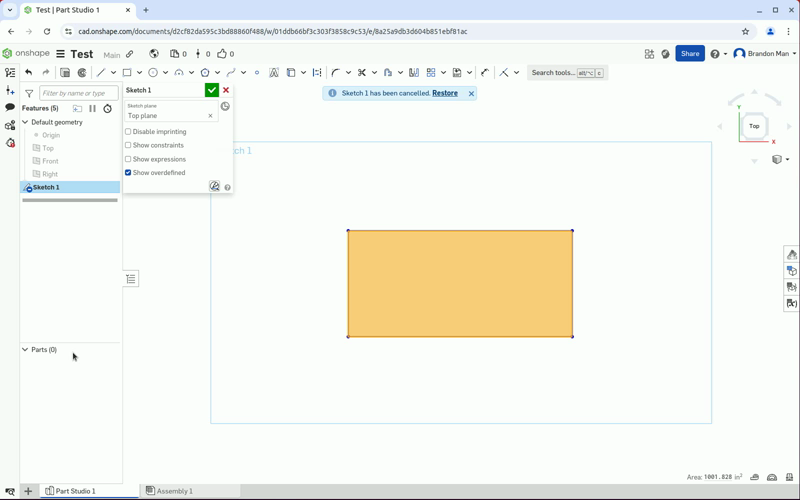
key(shift+e)
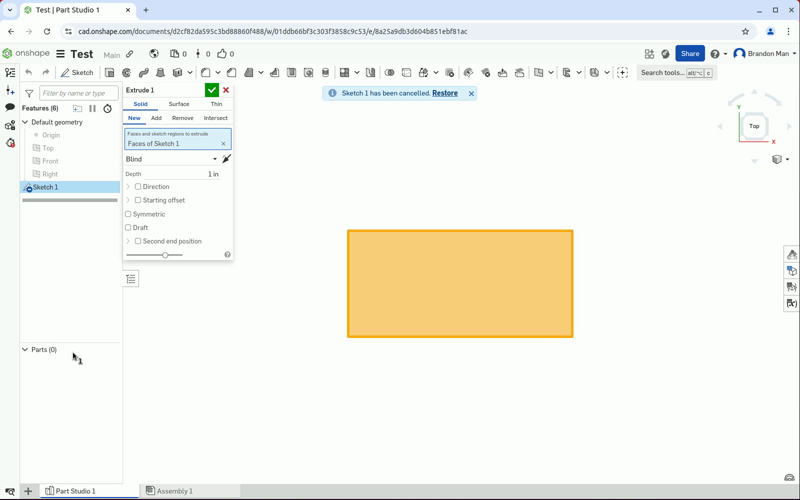
mouse_move(143, 106)
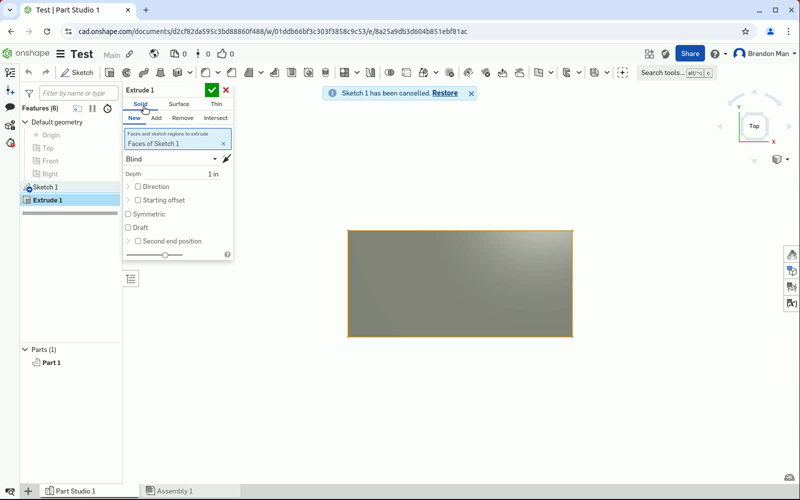
click(143, 106)
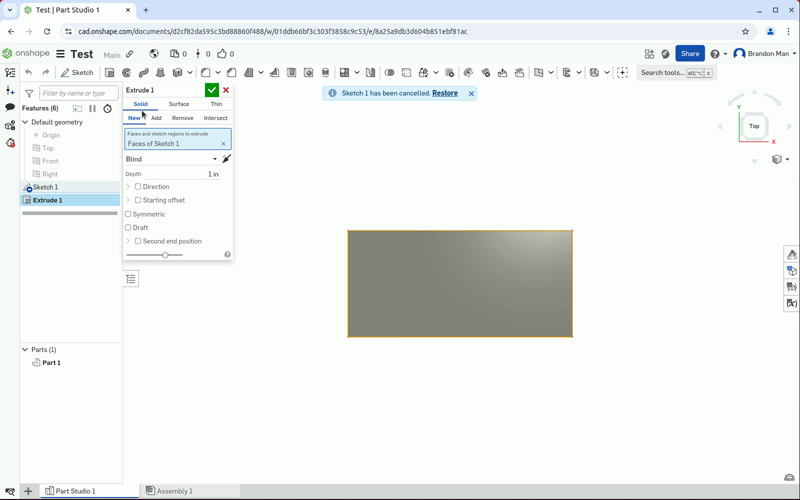
mouse_move(137, 120)
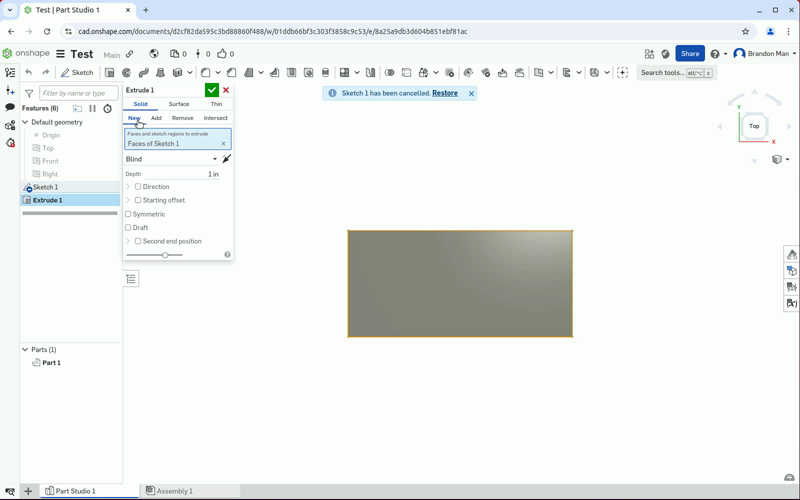
click(137, 120)
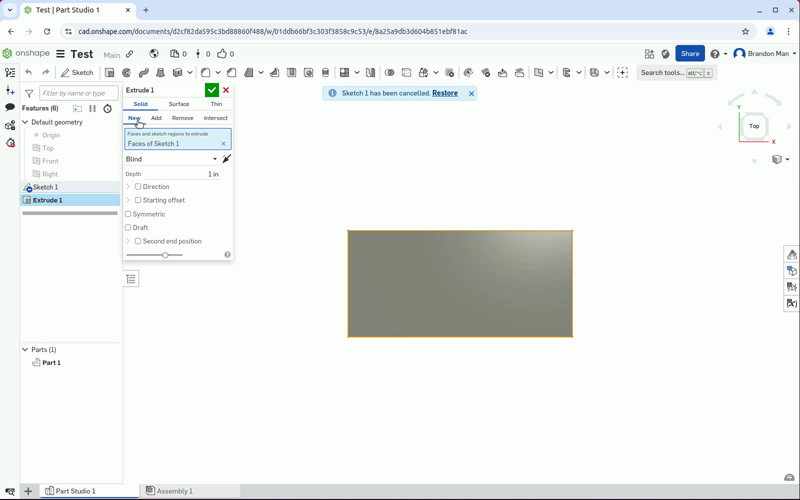
key(tab, 4)
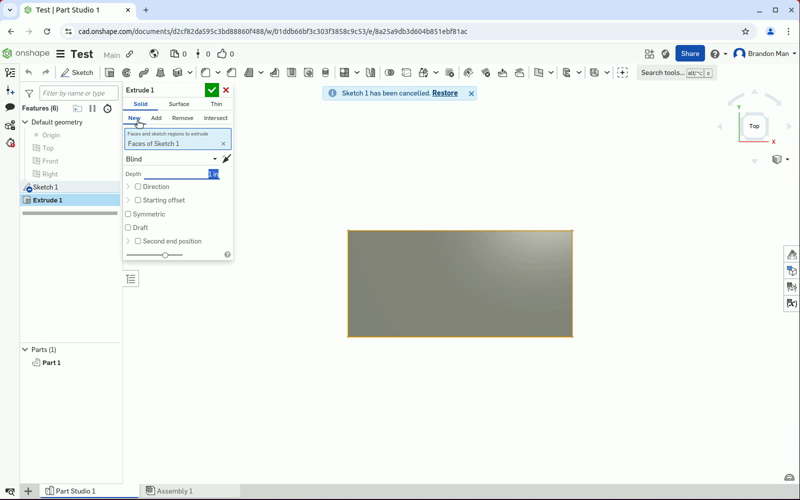
text(0.722)
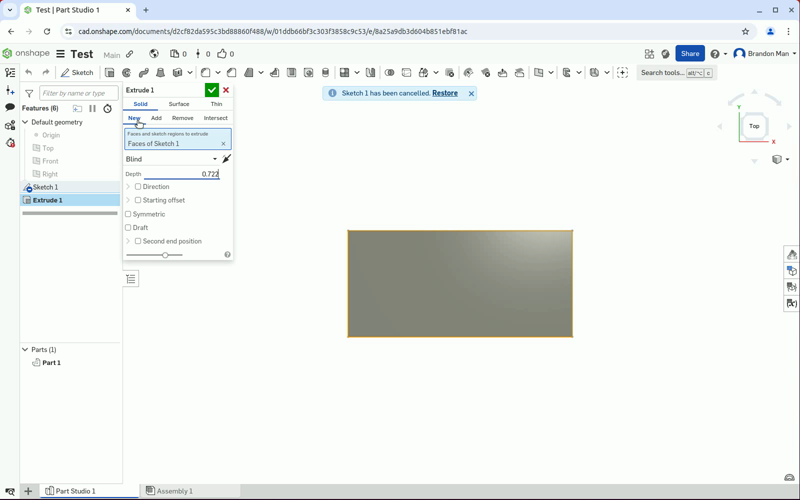
key(enter)
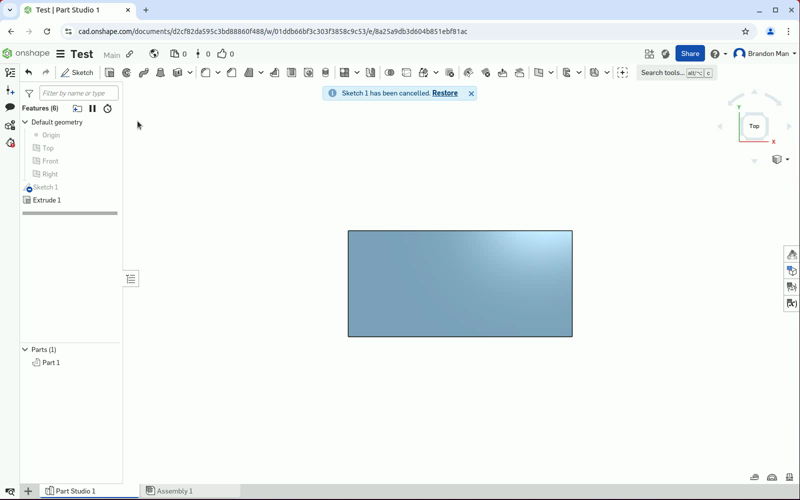
key(shift+h)
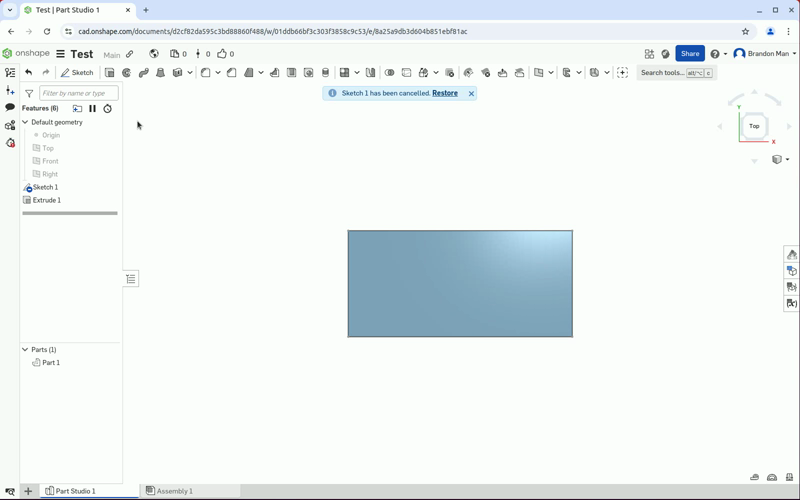
key(shift+h)
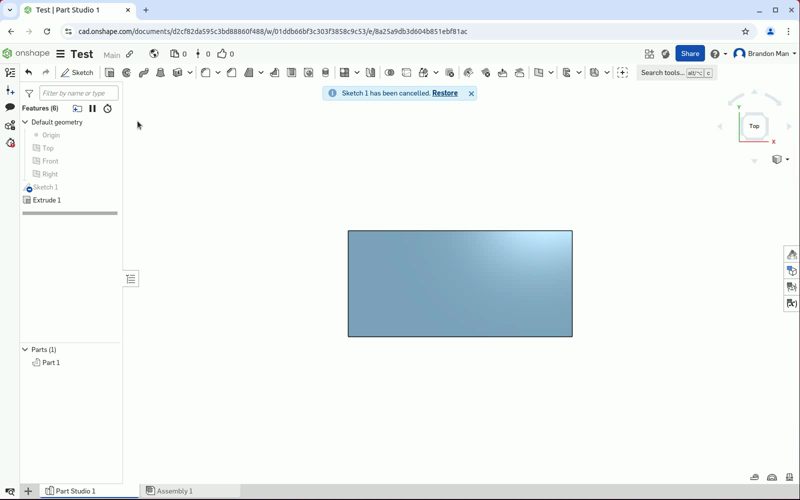
mouse_move(73, 189)
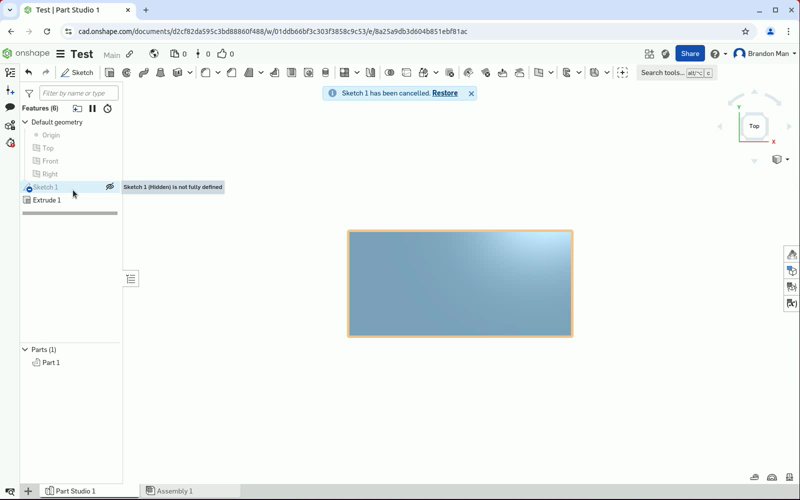
click(73, 189)
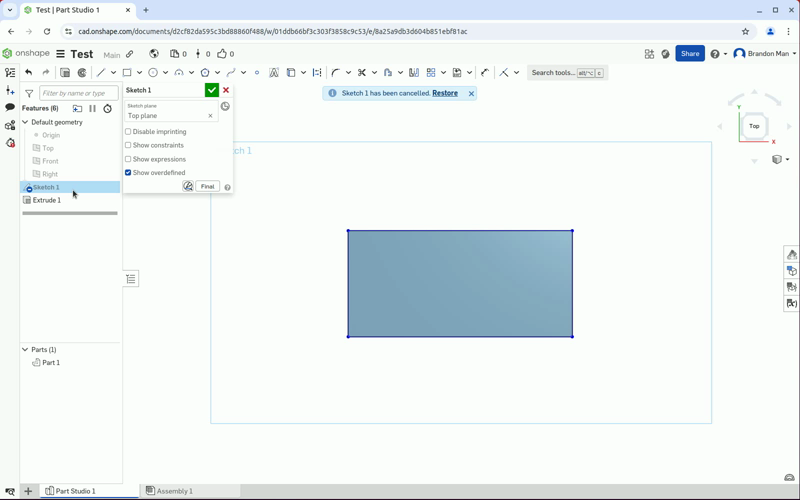
mouse_move(229, 92)
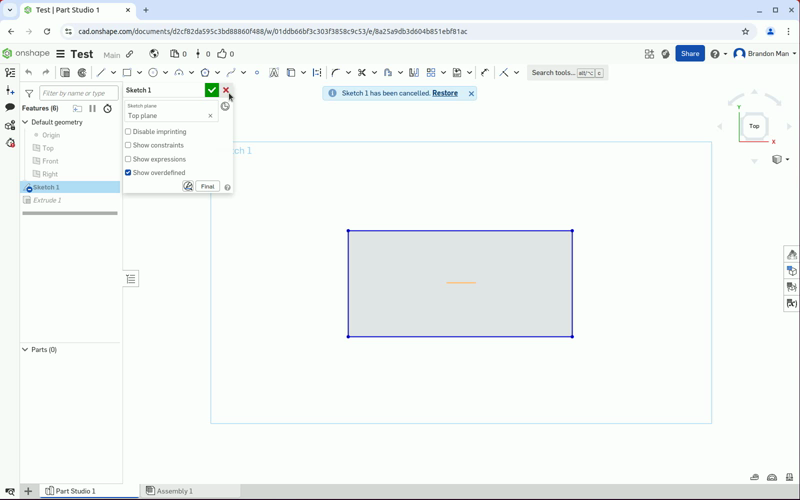
click(229, 92)
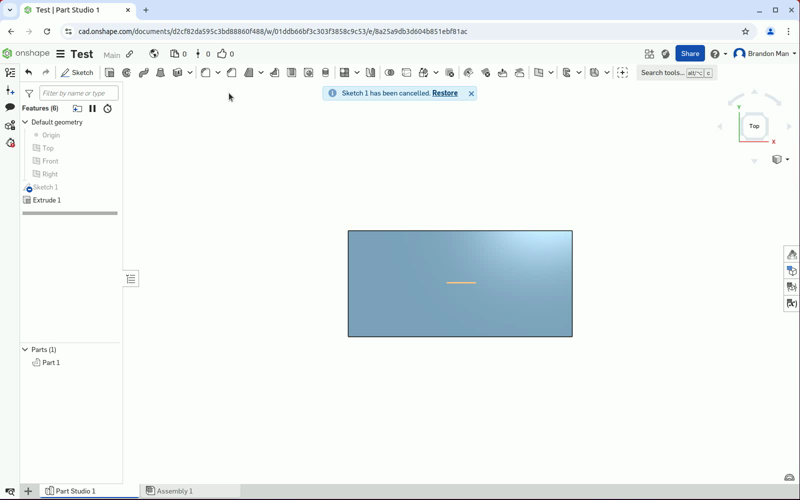
mouse_move(541, 75)
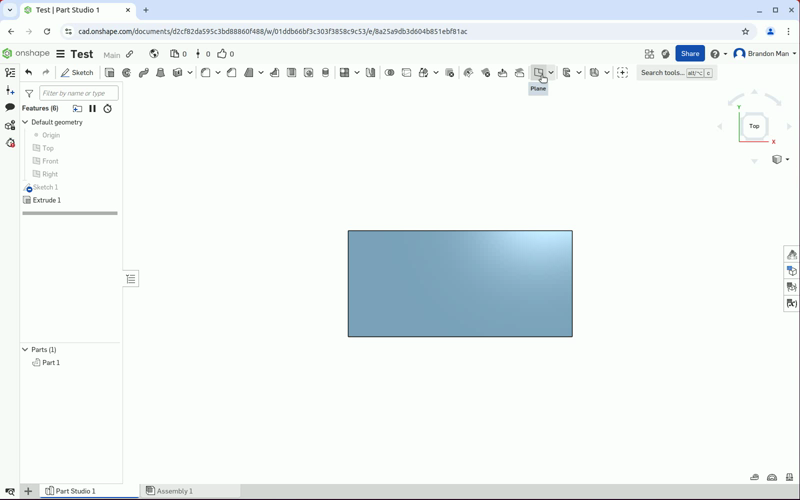
click(541, 75)
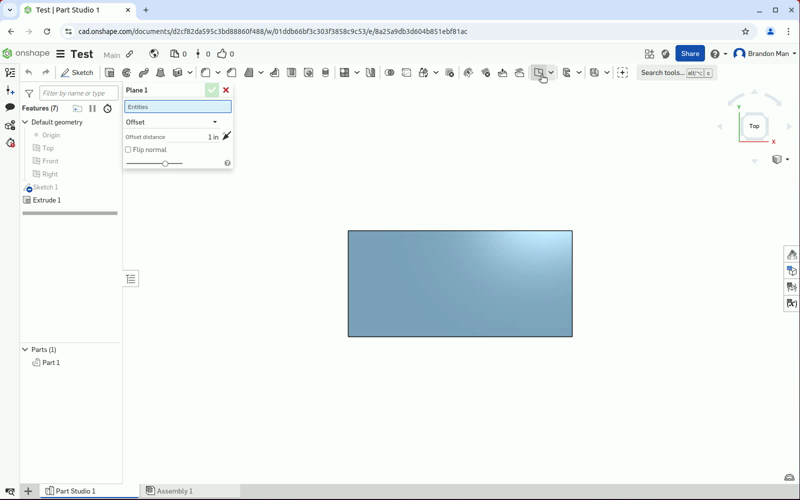
mouse_move(73, 150)
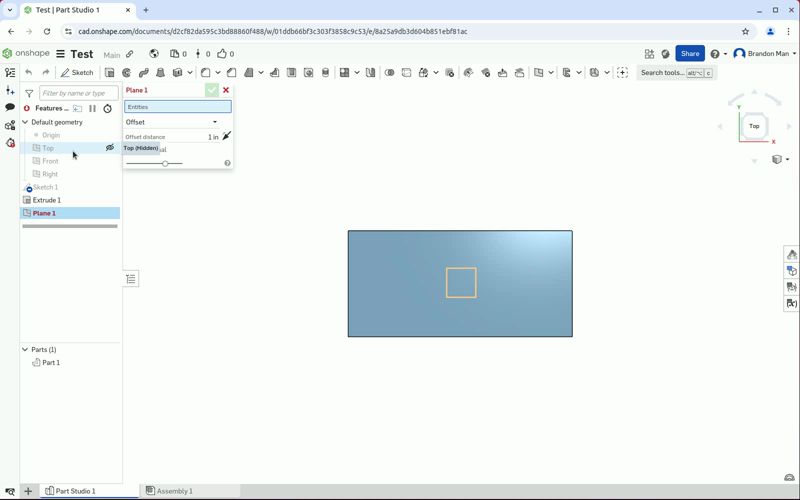
click(73, 150)
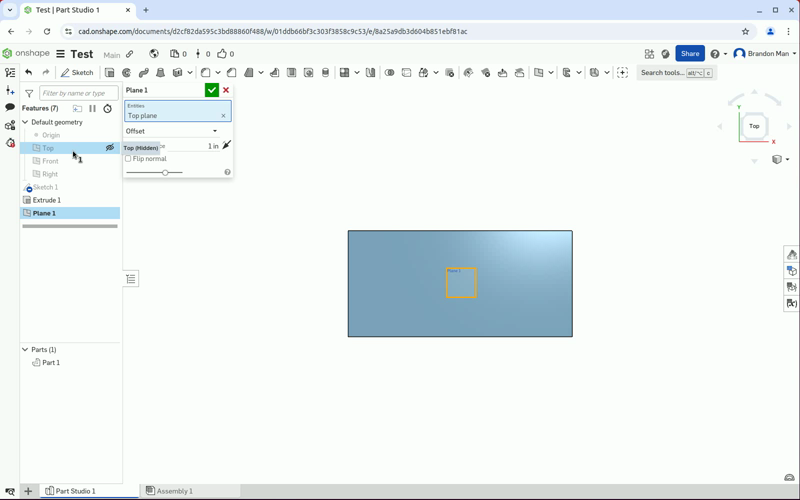
key(tab, 2)
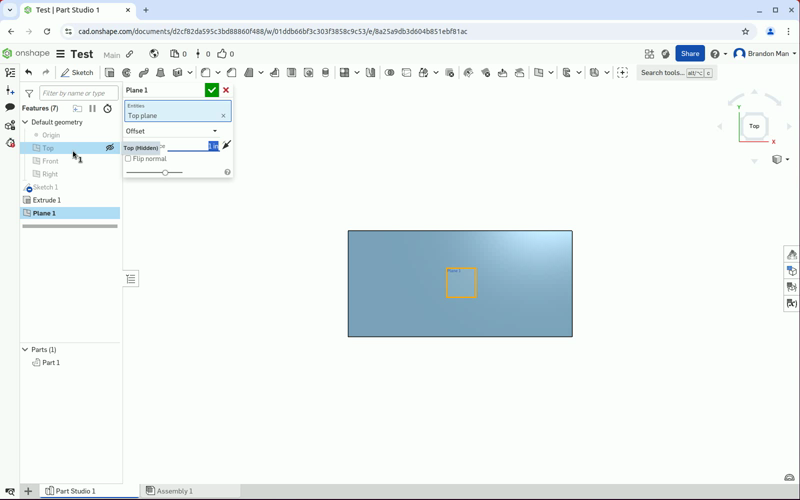
text(0.709)
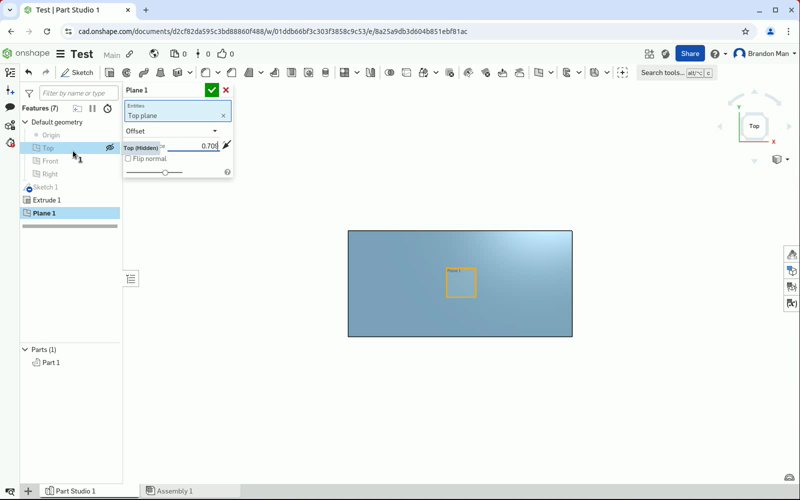
key(enter, 2)
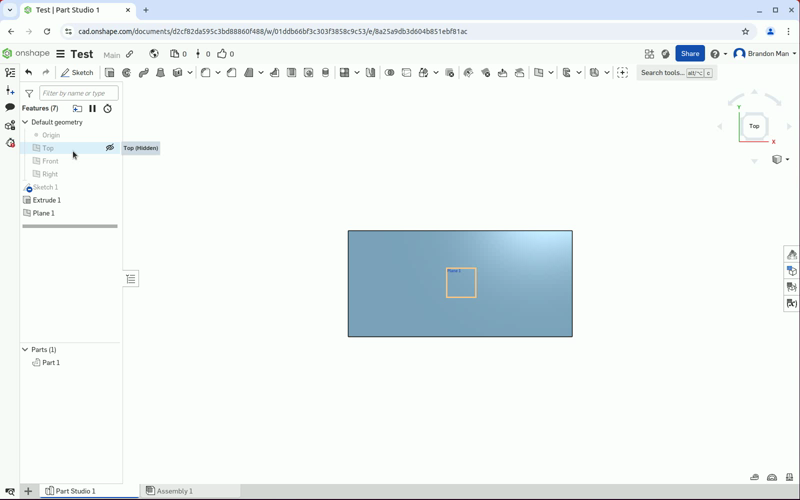
key(shift+s)
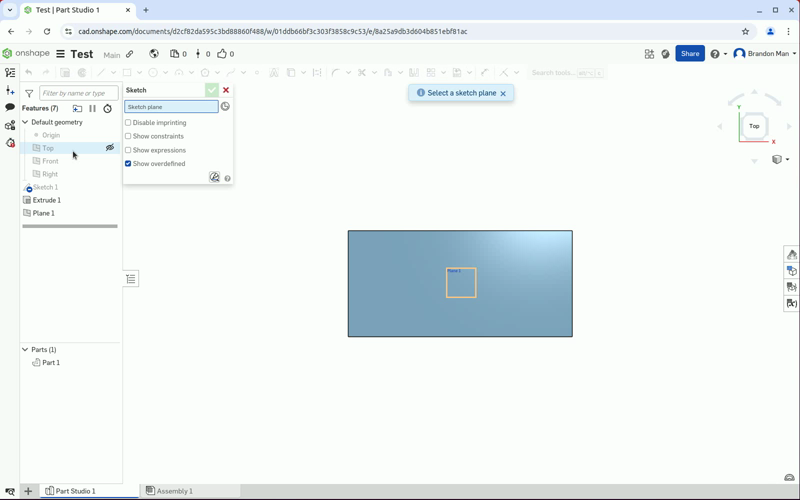
mouse_move(73, 215)
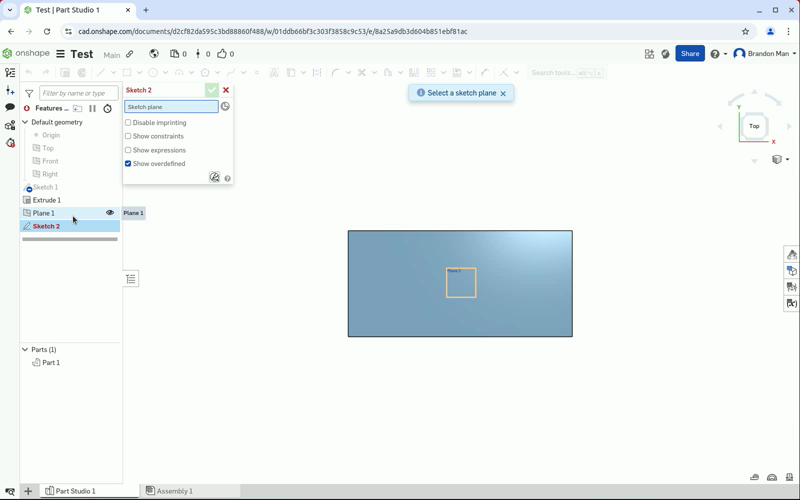
click(73, 215)
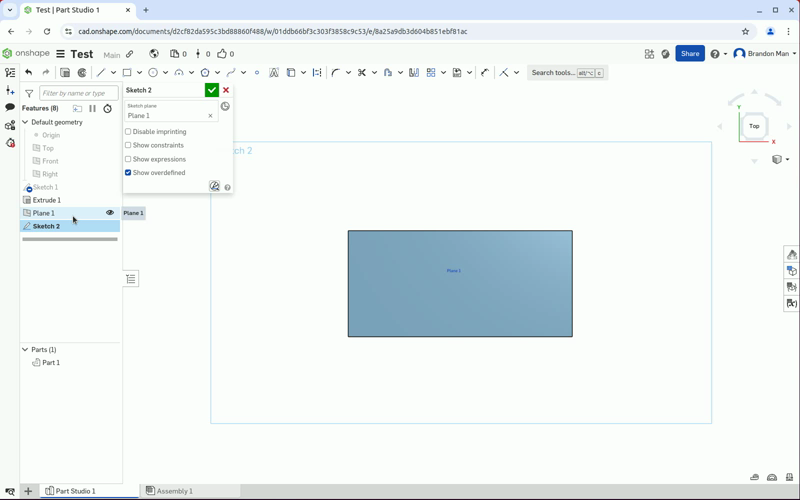
mouse_move(73, 352)
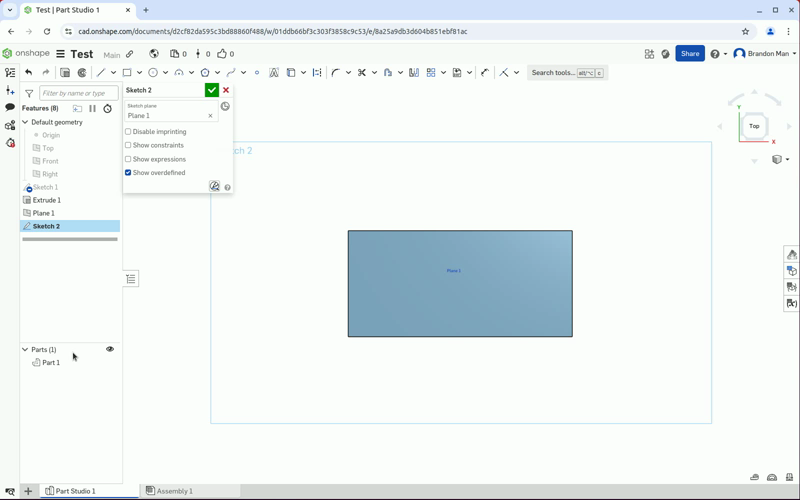
key(y)
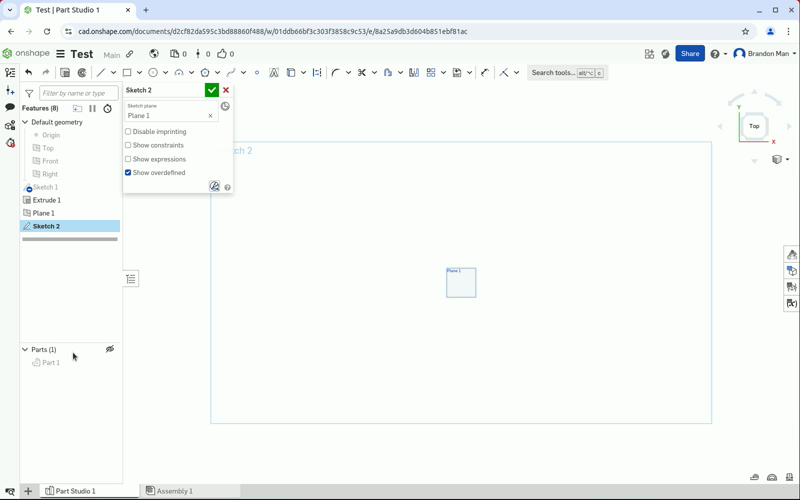
key(c)
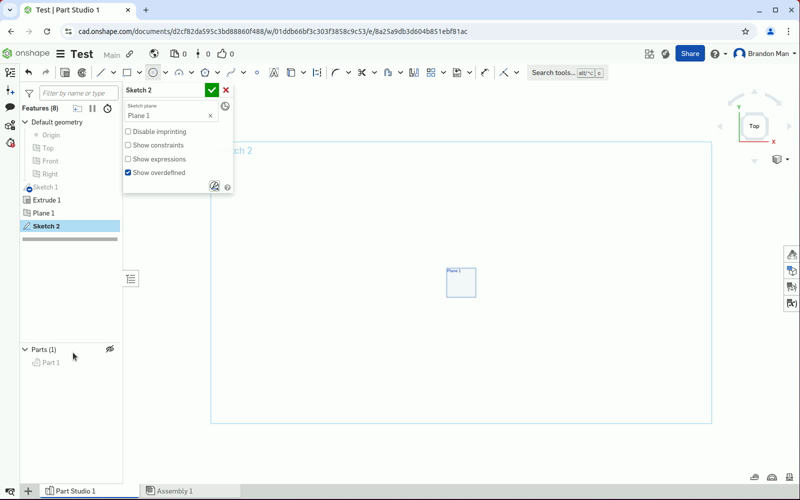
key_down(shift)
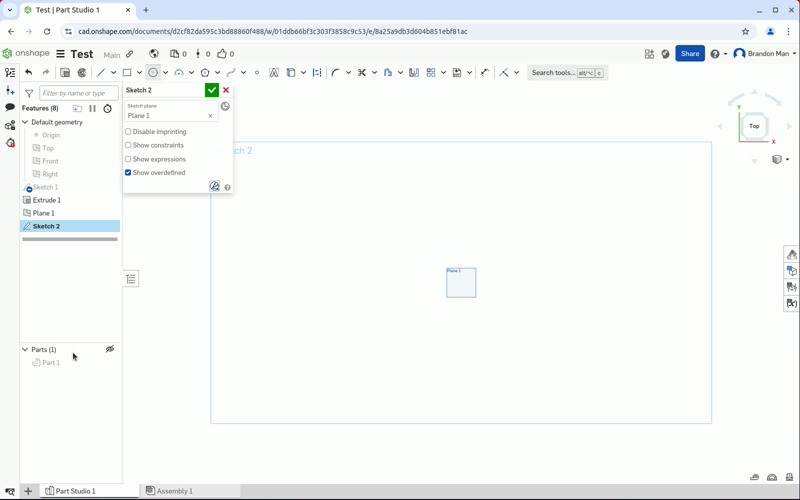
mouse_move(509, 282)
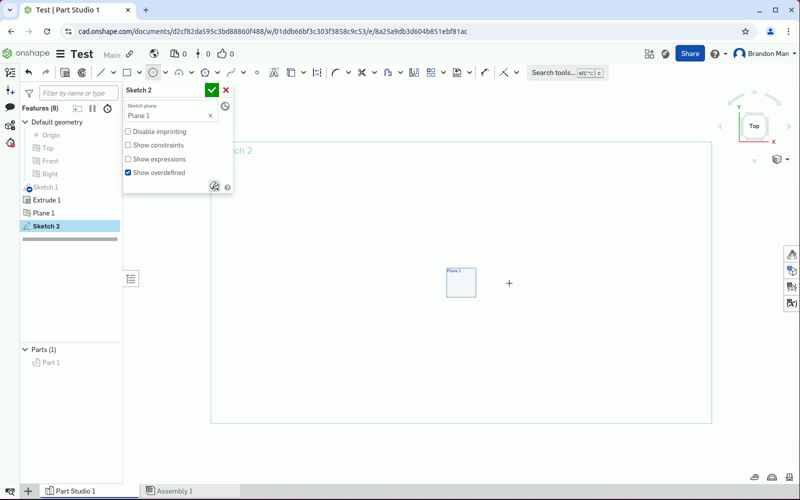
click(509, 282)
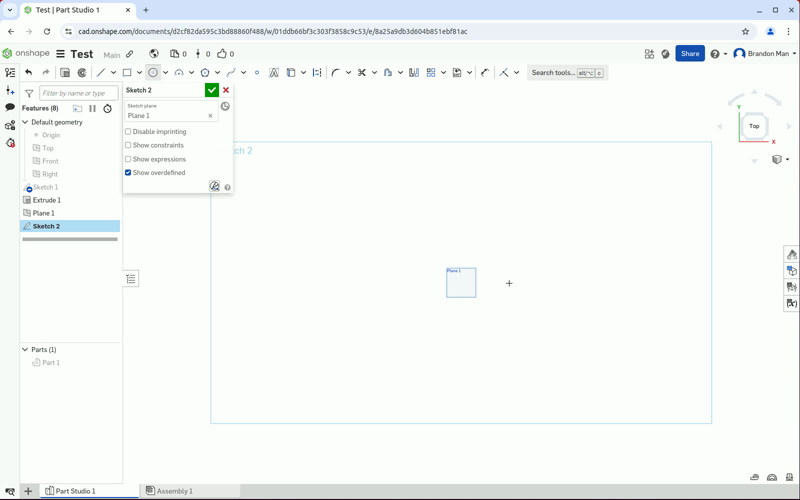
key_up(shift)
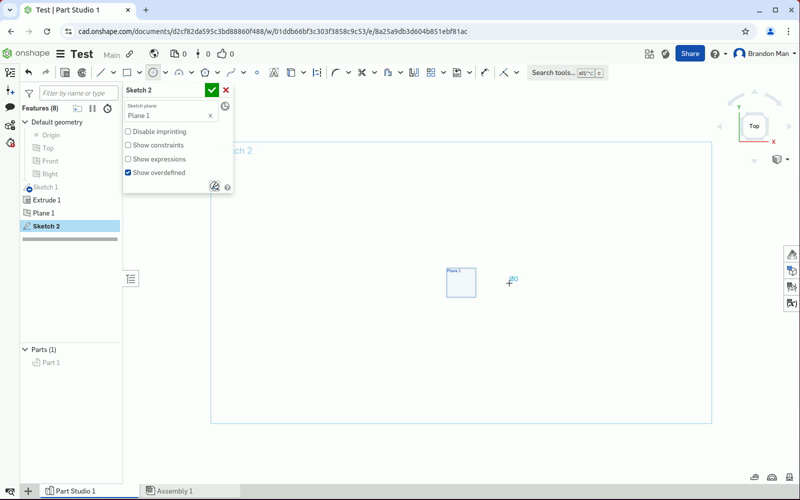
mouse_move(510, 282)
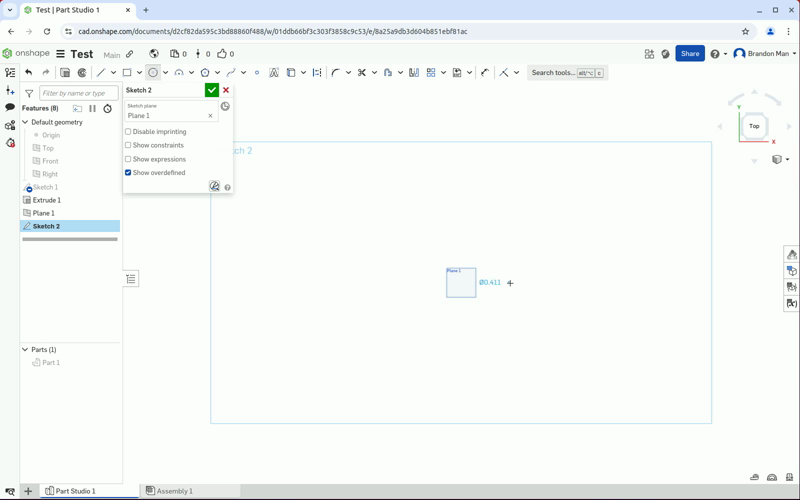
scroll(6)
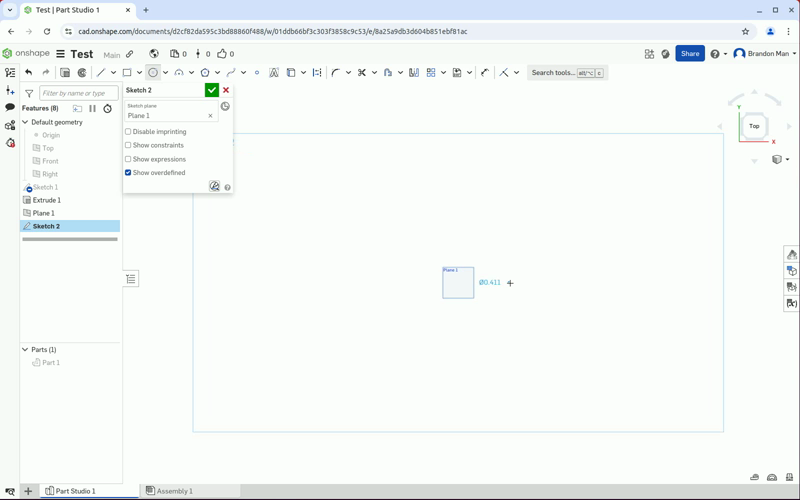
scroll(6)
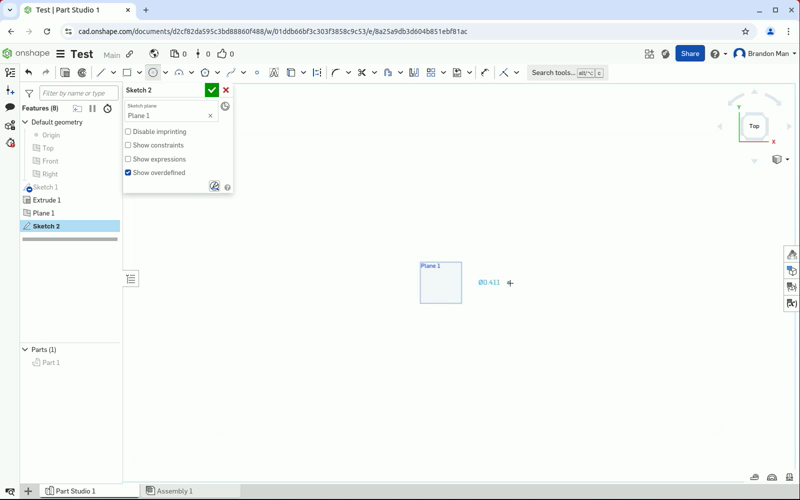
scroll(6)
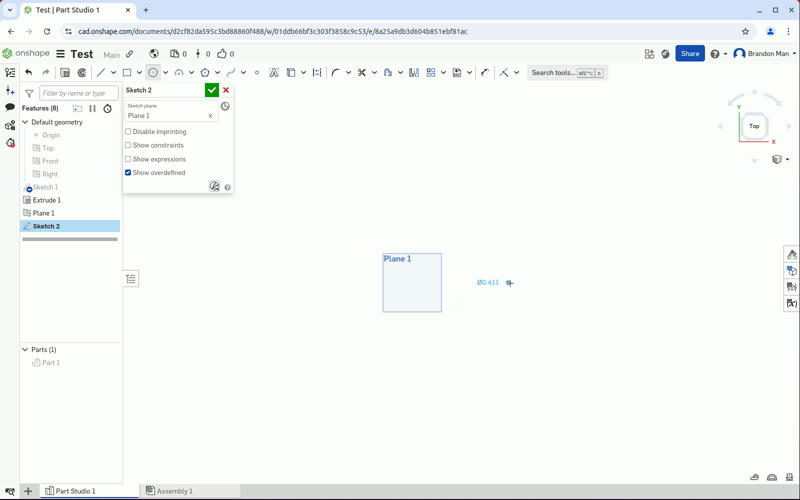
scroll(6)
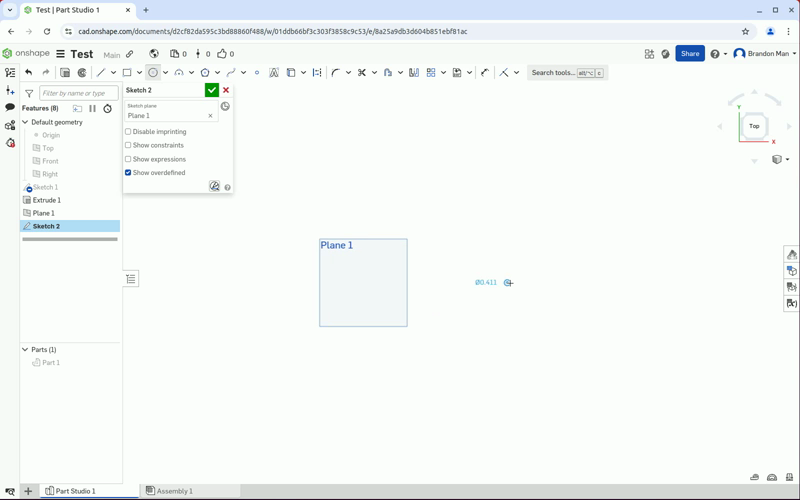
scroll(6)
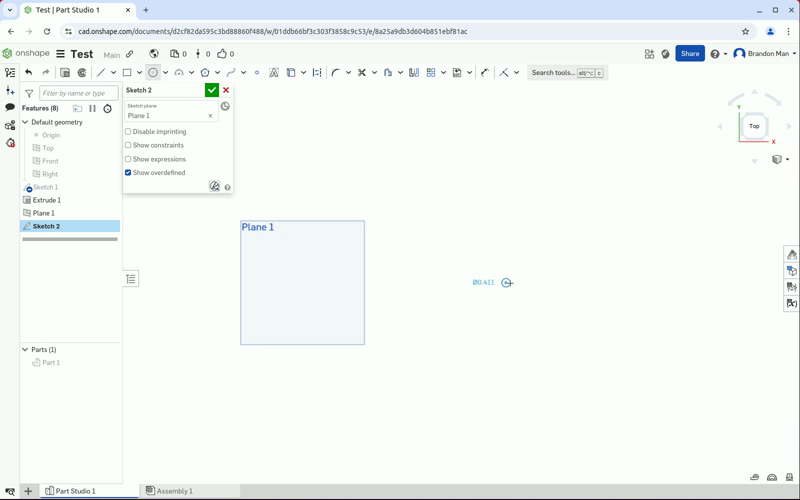
scroll(6)
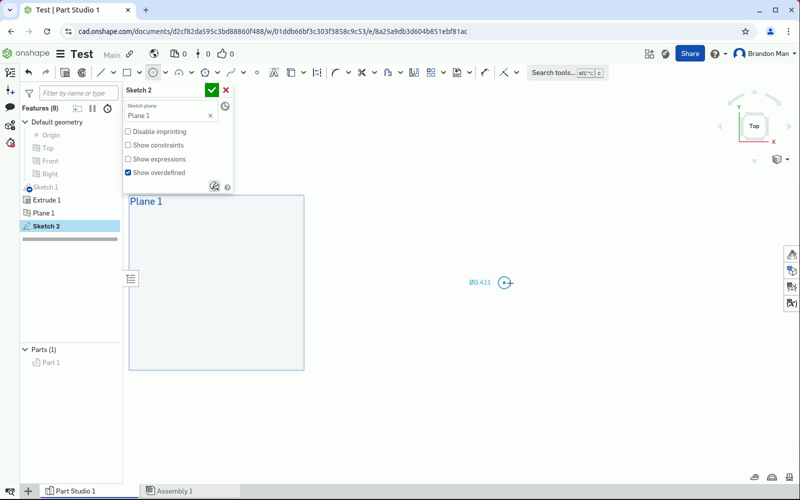
scroll(6)
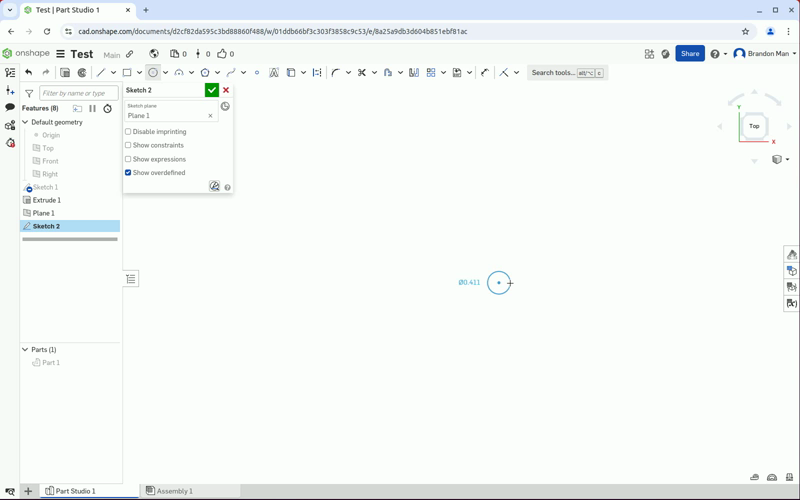
click(510, 282)
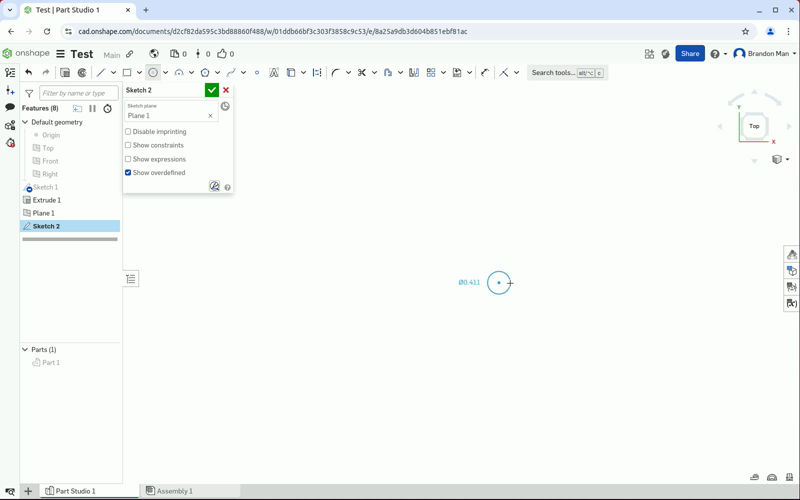
scroll(-6)
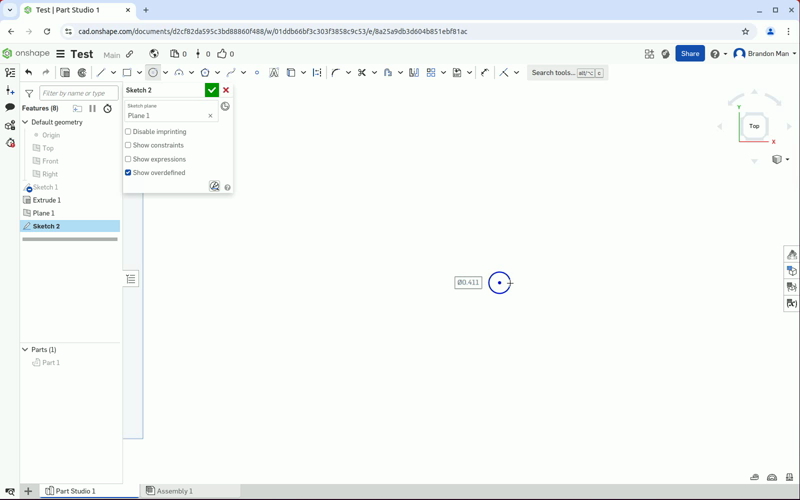
scroll(-6)
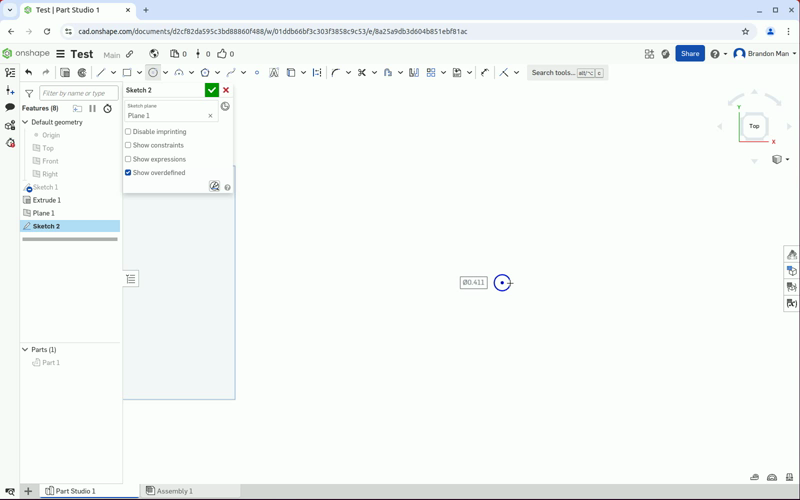
scroll(-6)
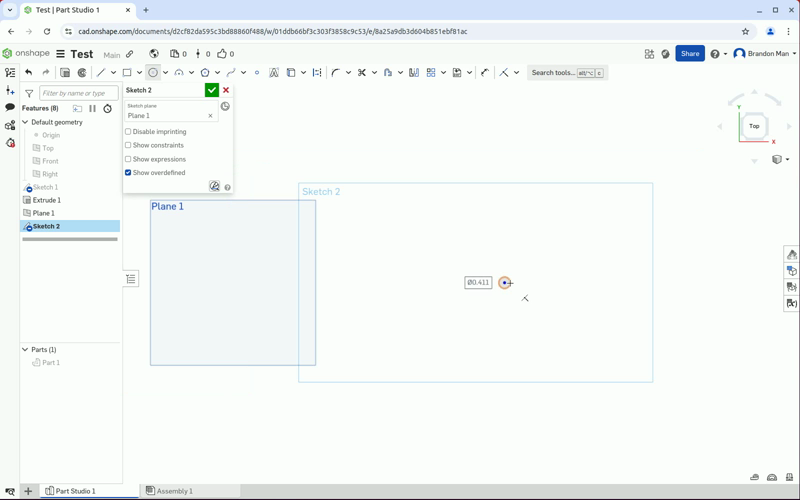
scroll(-6)
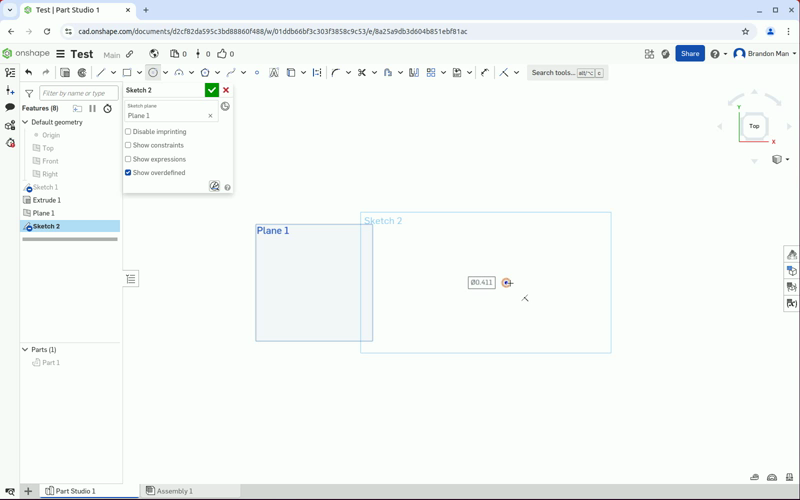
scroll(-6)
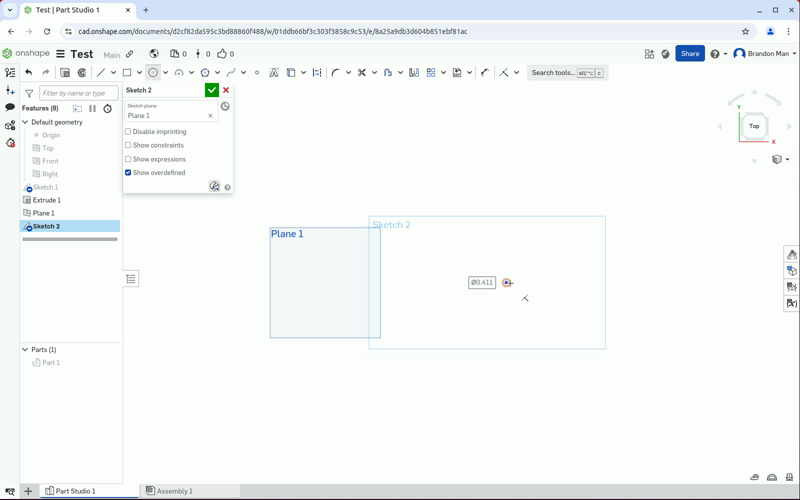
scroll(-6)
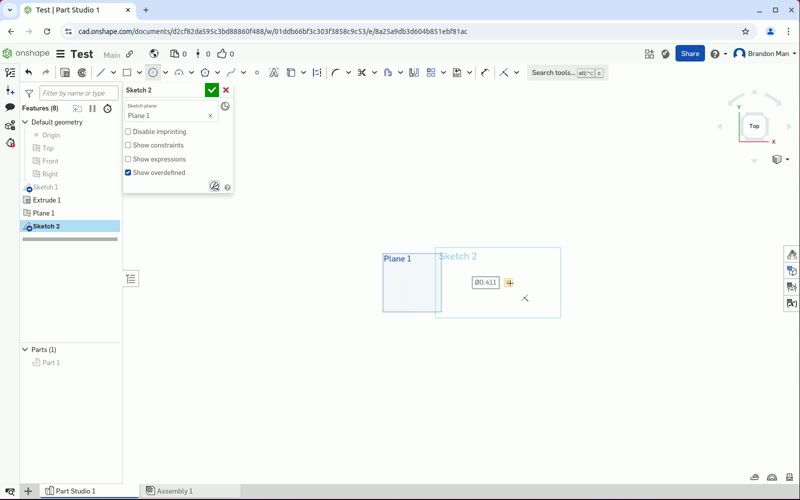
scroll(-6)
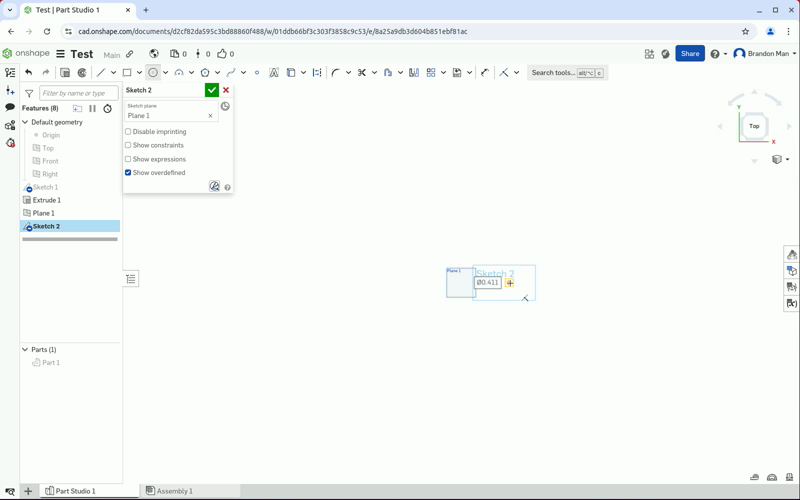
key(esc)
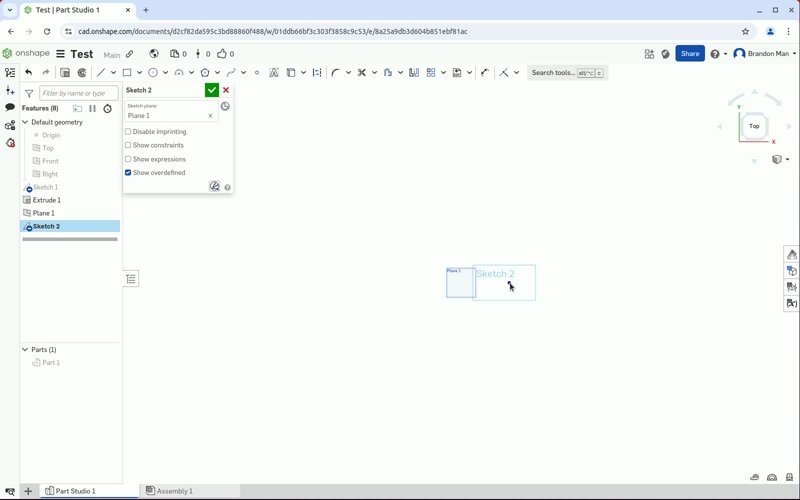
mouse_move(509, 283)
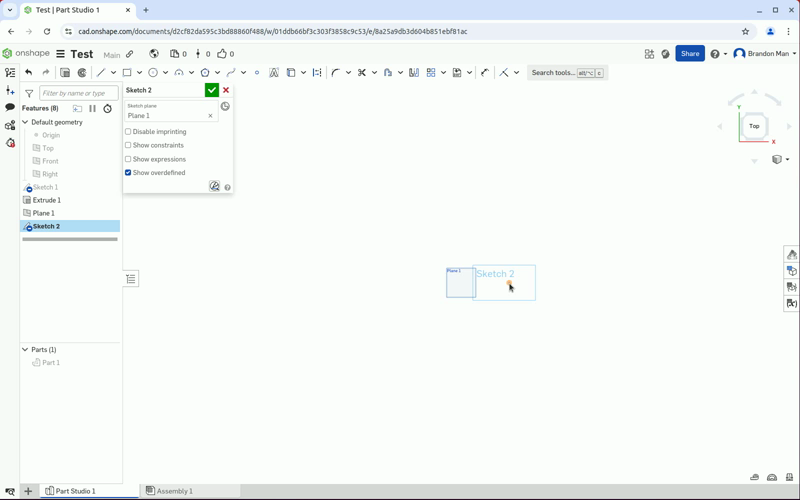
scroll(6)
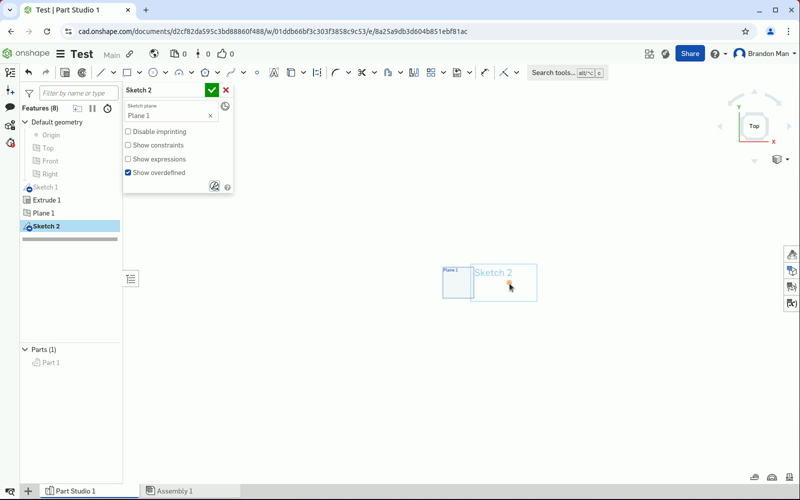
scroll(6)
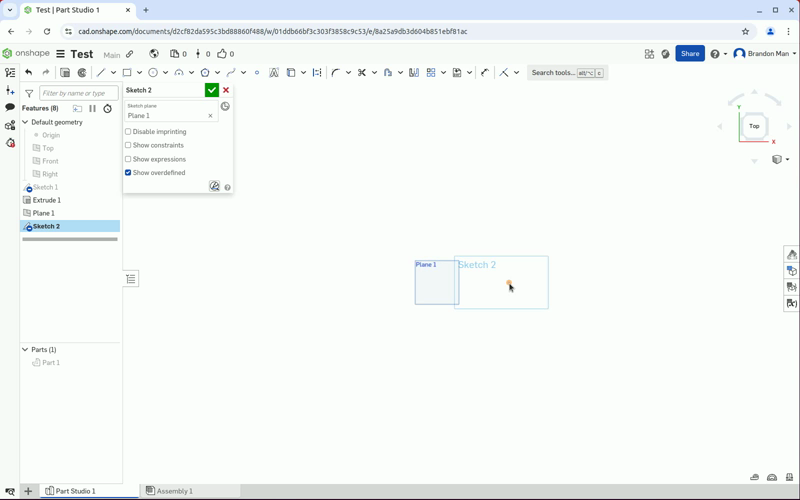
scroll(6)
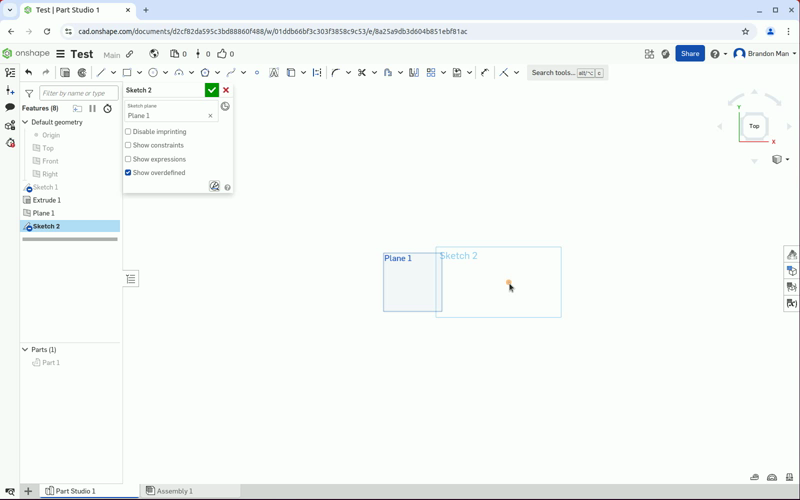
scroll(6)
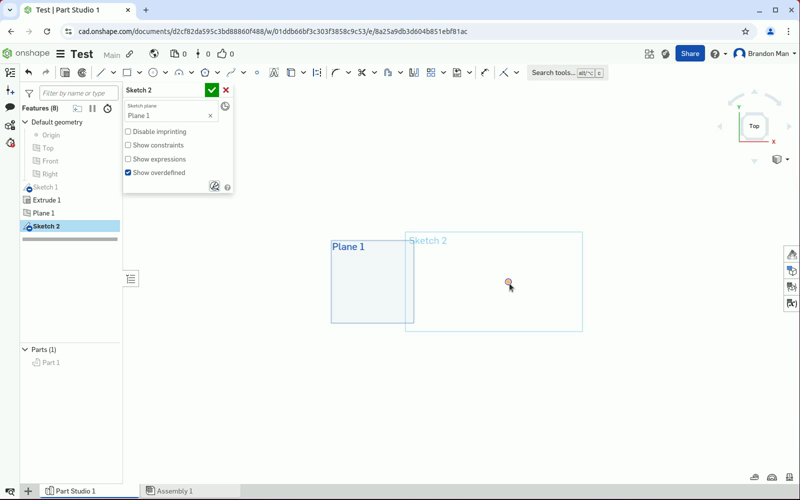
scroll(6)
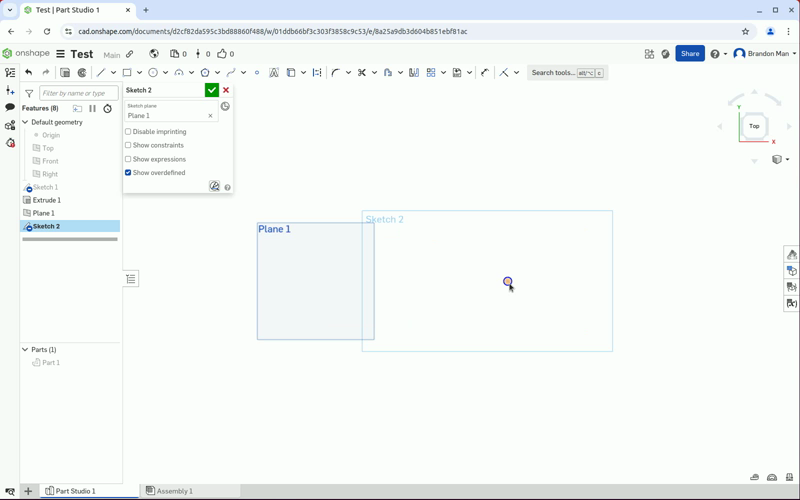
scroll(6)
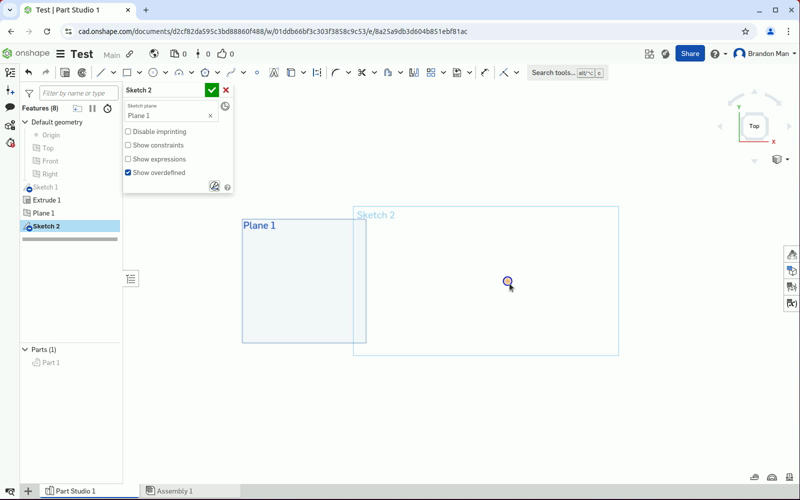
scroll(6)
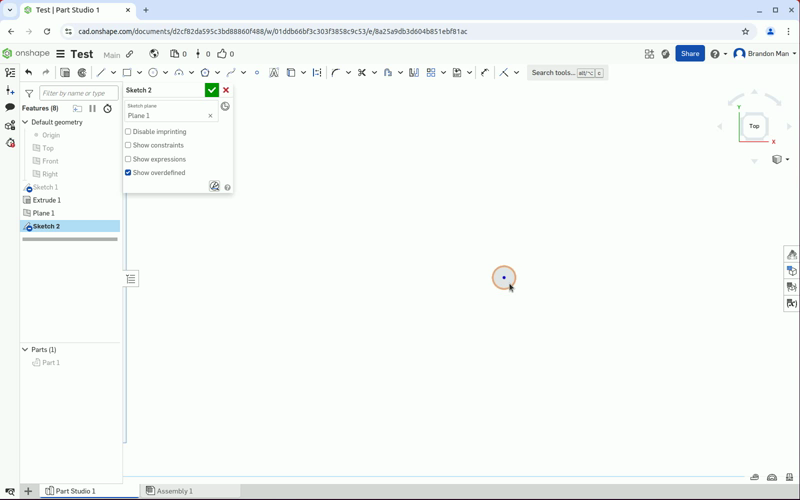
click(509, 283)
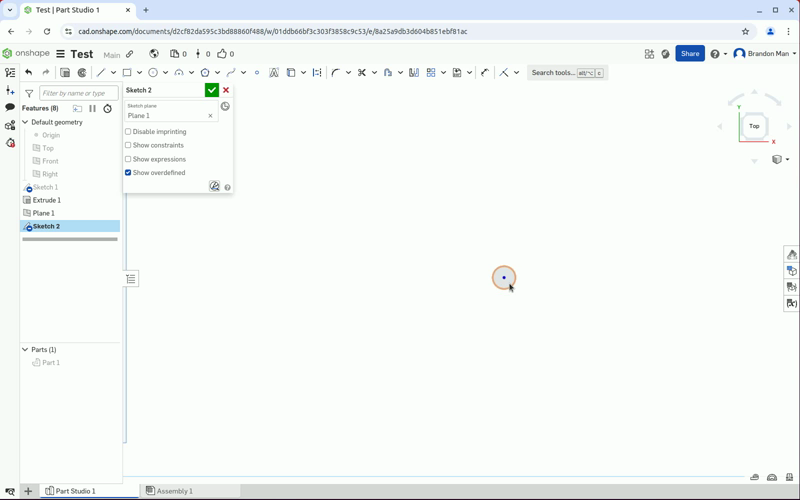
scroll(-6)
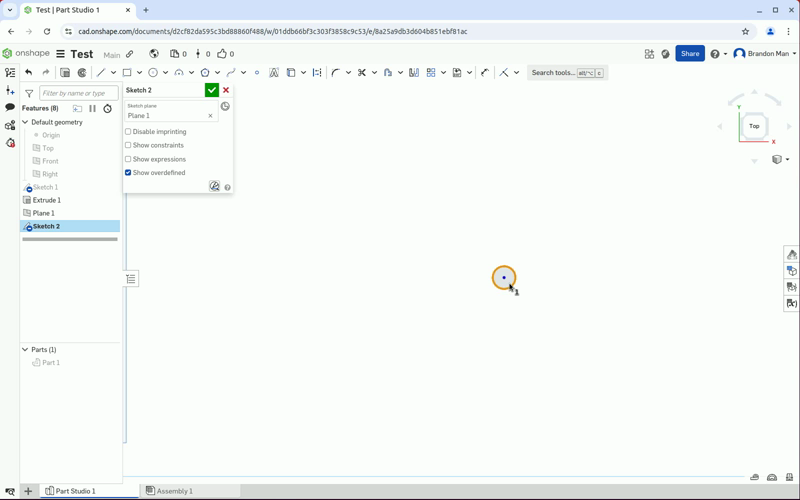
scroll(-6)
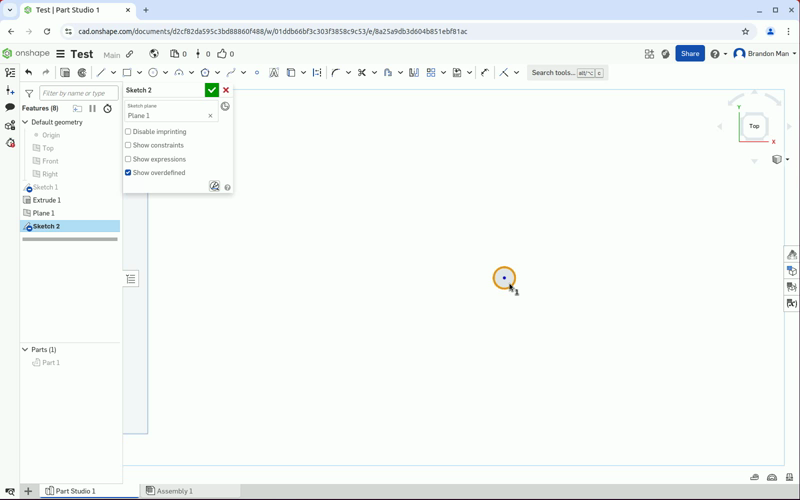
scroll(-6)
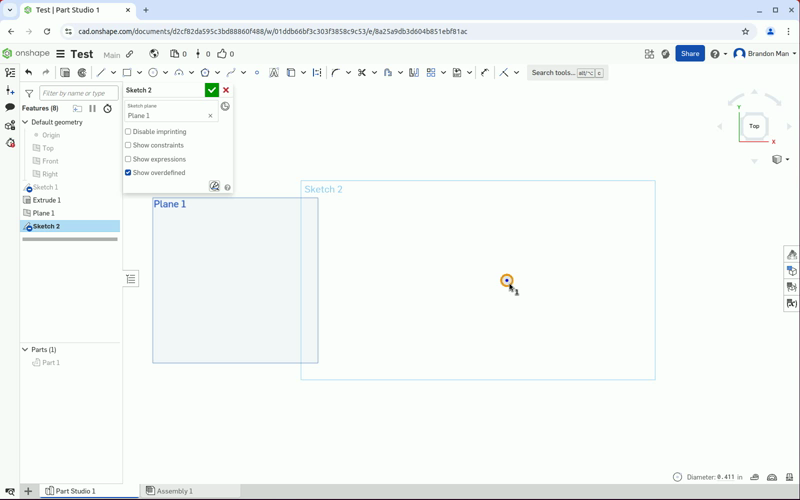
scroll(-6)
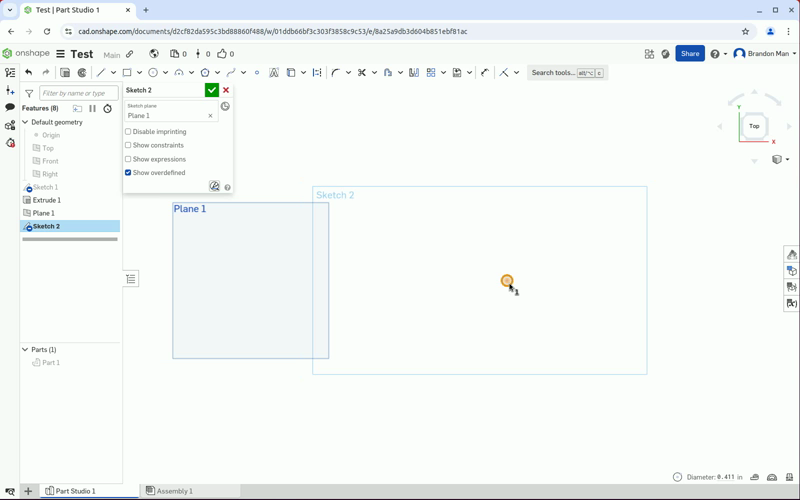
scroll(-6)
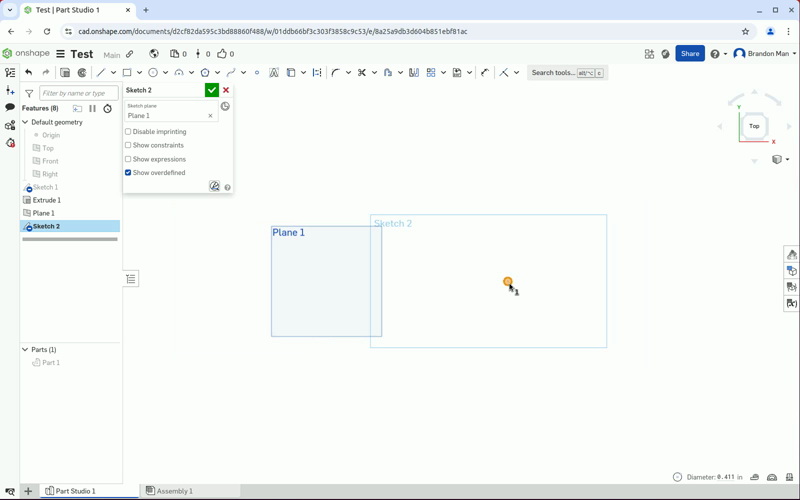
scroll(-6)
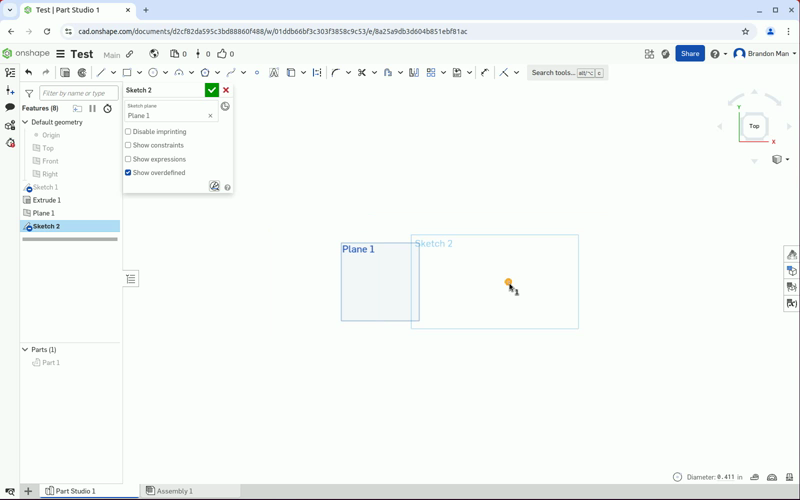
scroll(-6)
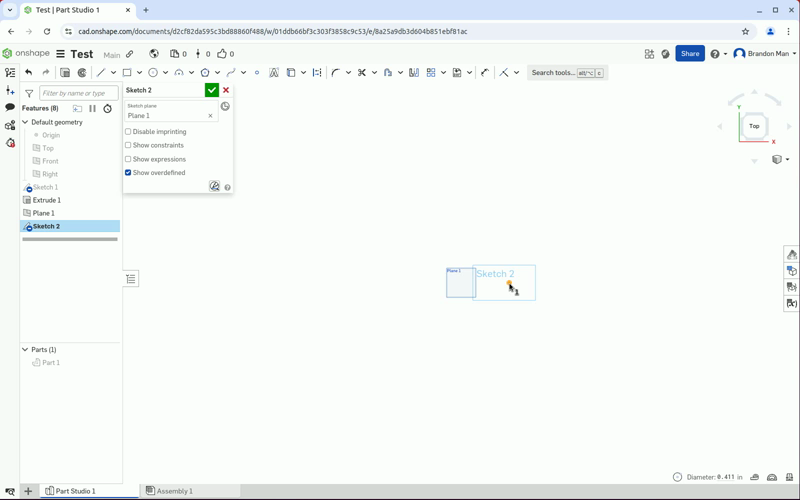
mouse_move(73, 352)
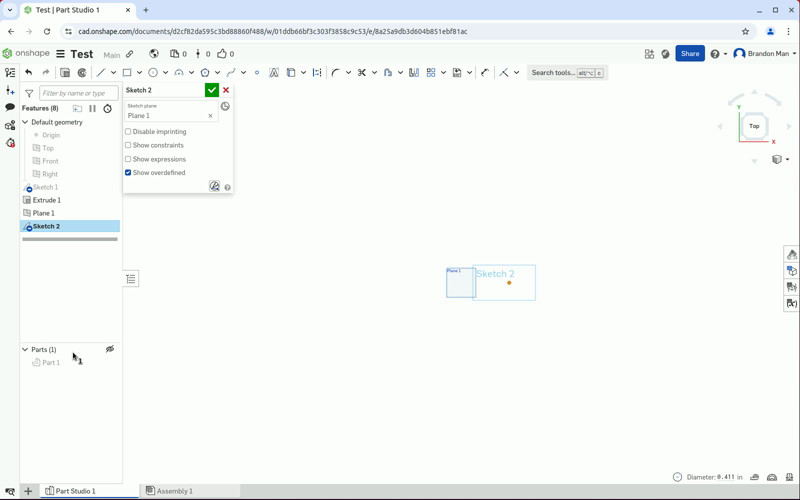
key(shift+y)
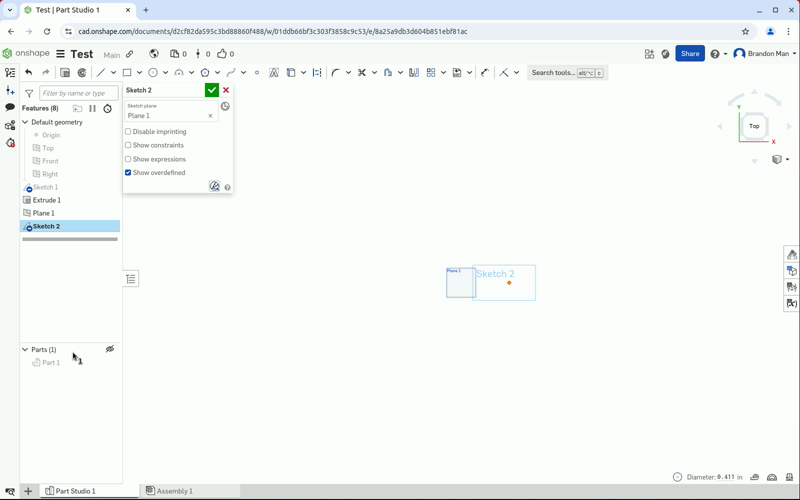
key(shift+e)
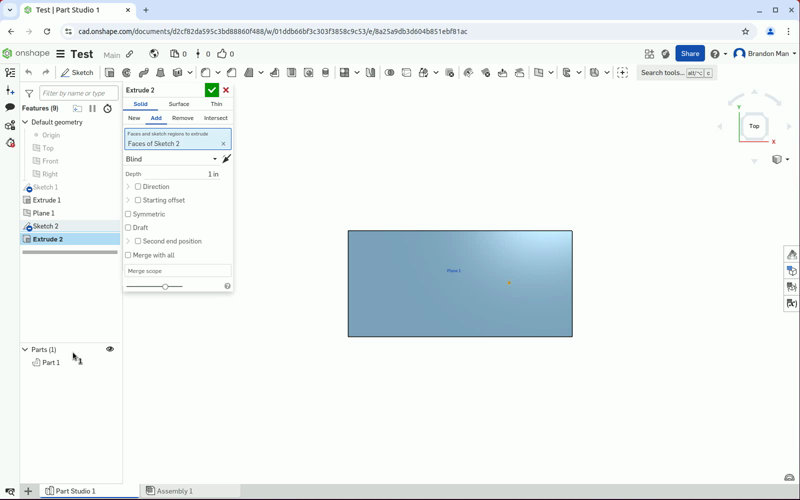
mouse_move(143, 106)
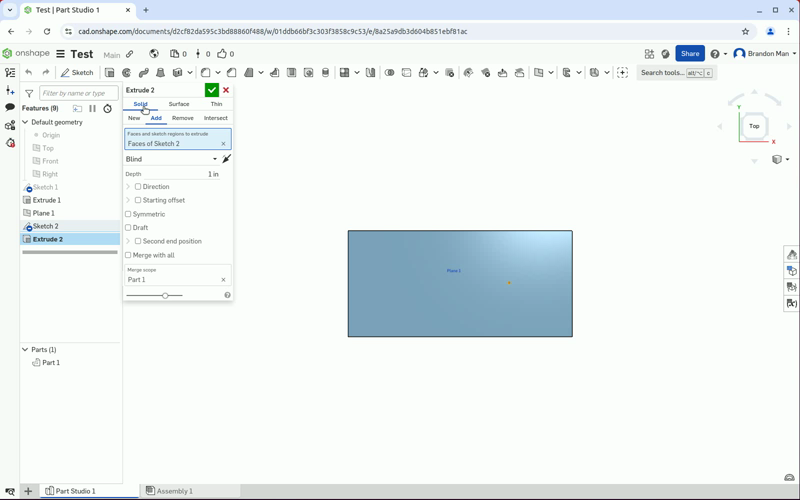
click(143, 106)
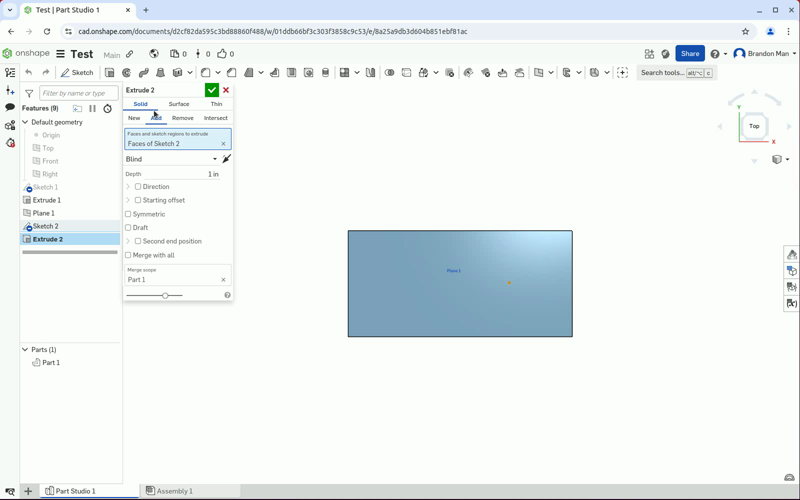
mouse_move(186, 120)
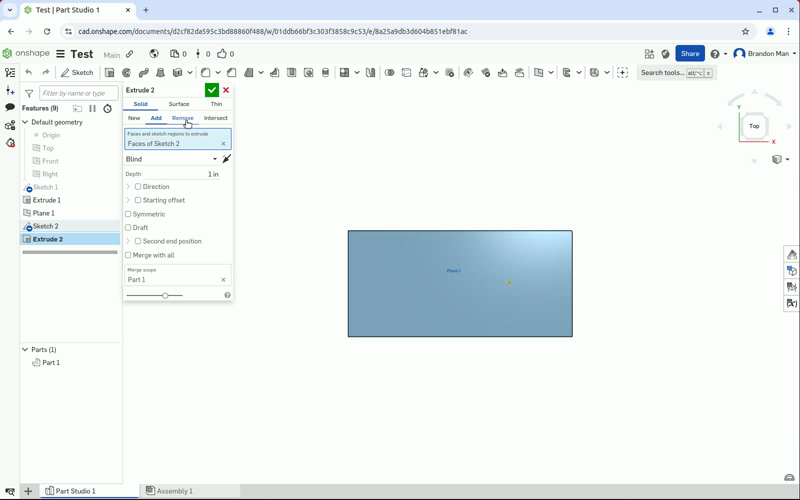
click(186, 120)
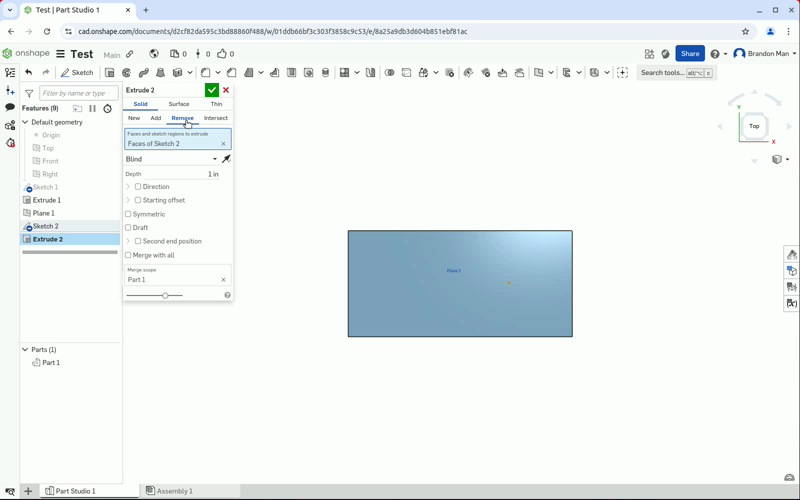
key(tab, 4)
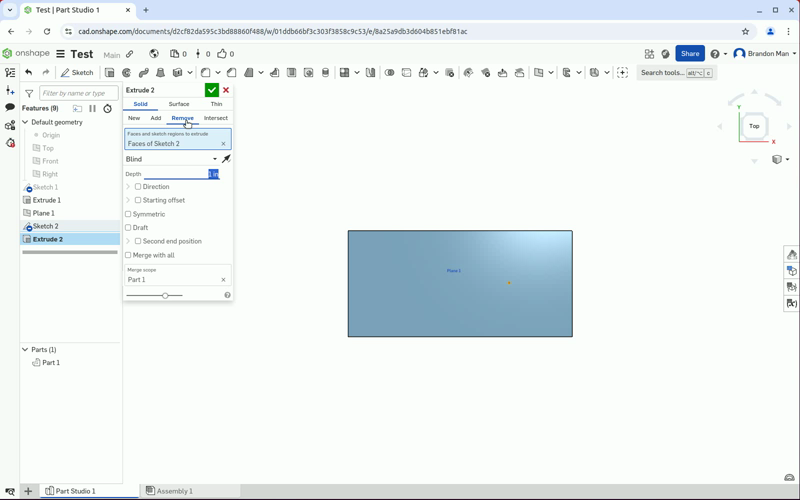
text(0.241)
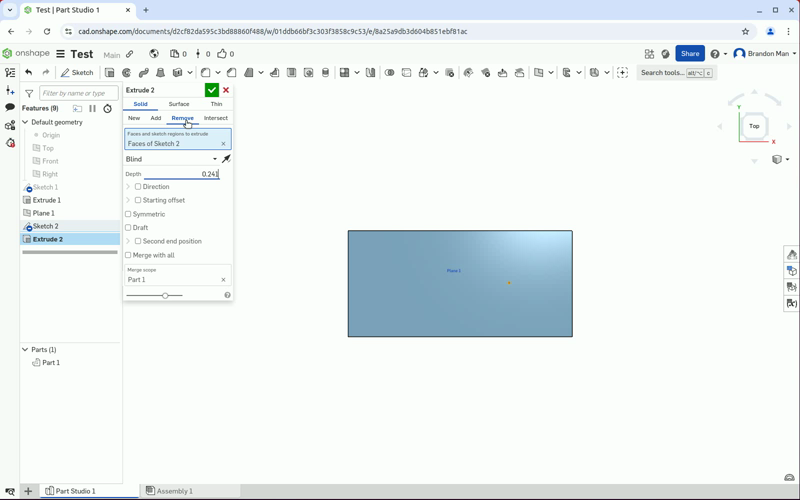
key(tab, 6)
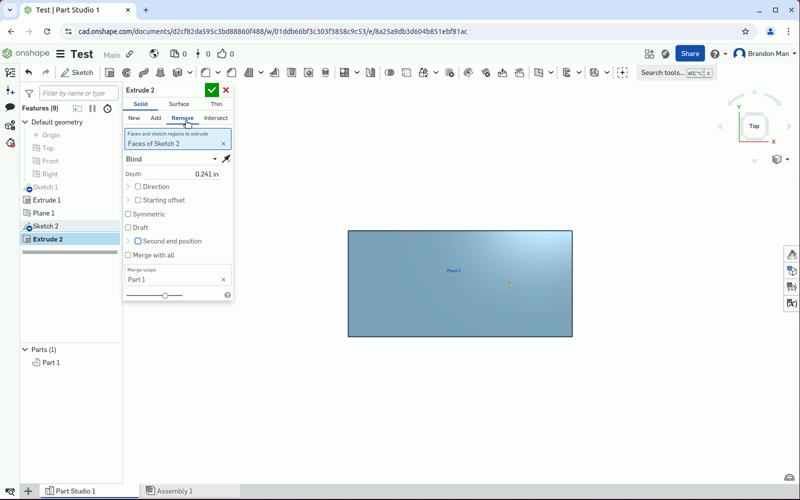
key(space)
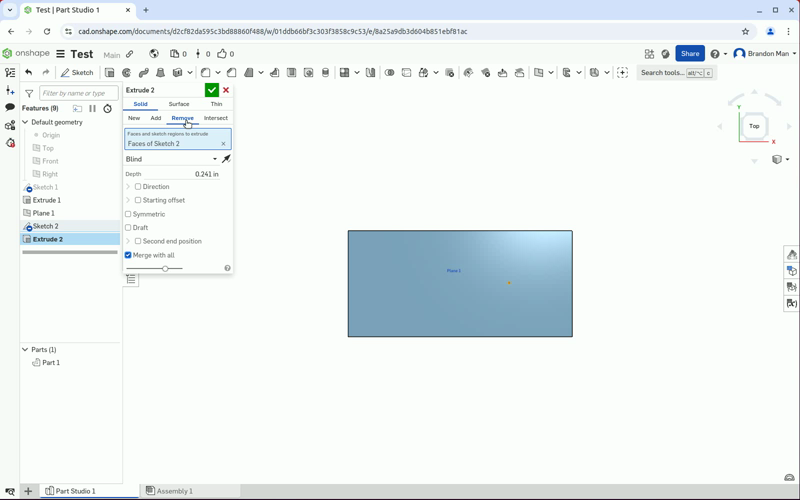
key(enter)
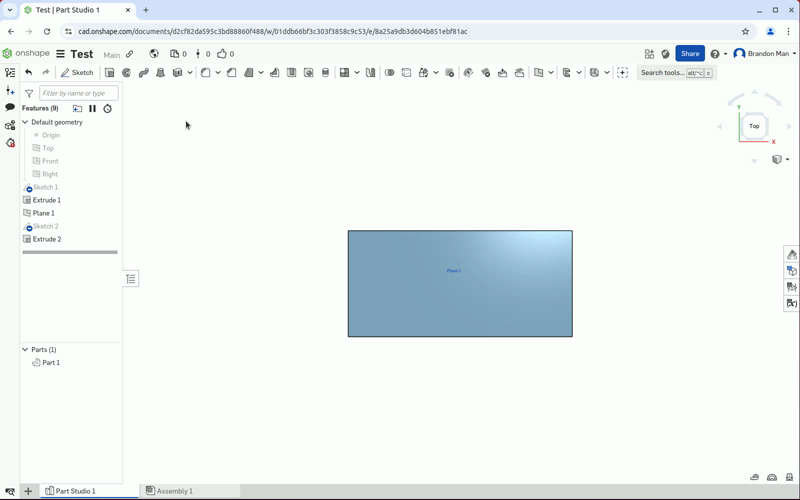
key(shift+h)
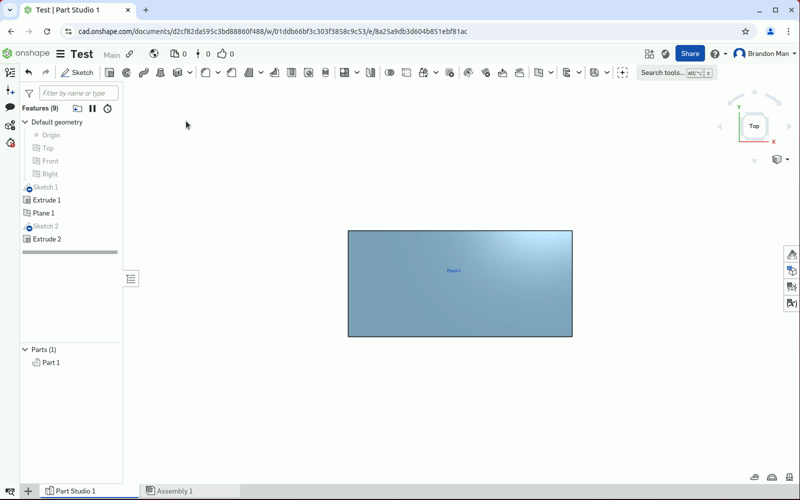
key(shift+h)
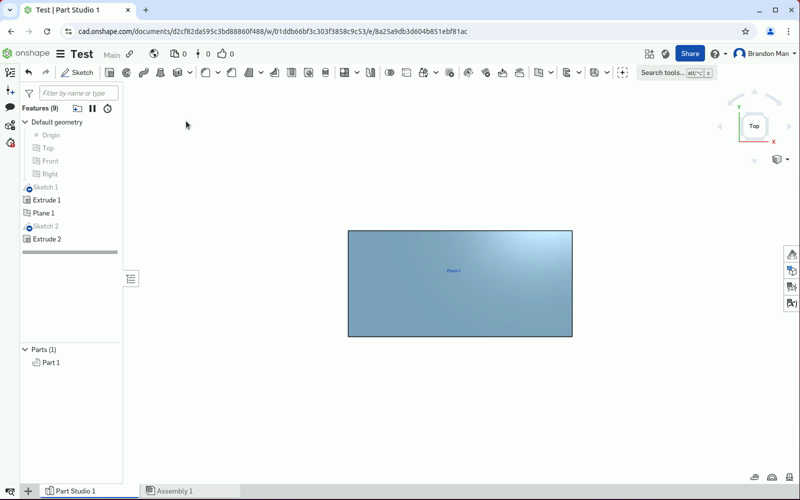
mouse_move(73, 189)
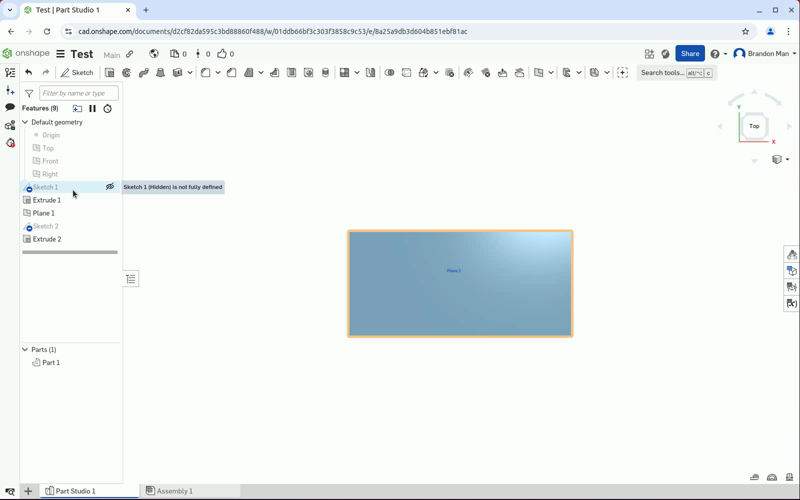
click(73, 189)
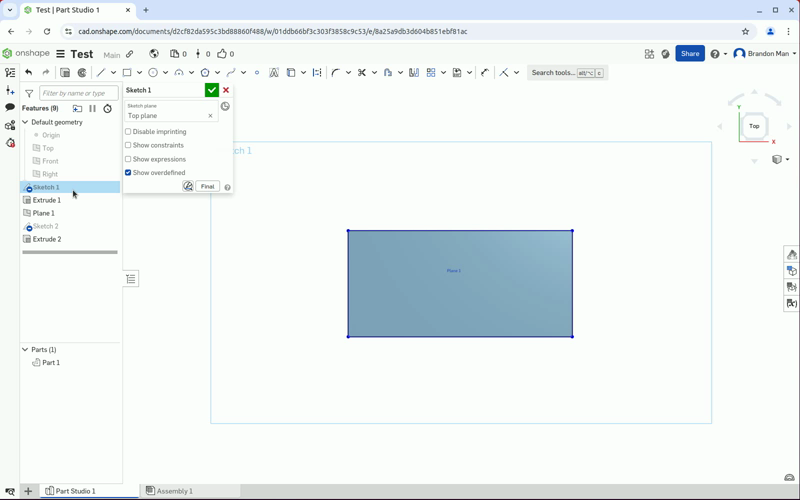
mouse_move(229, 92)
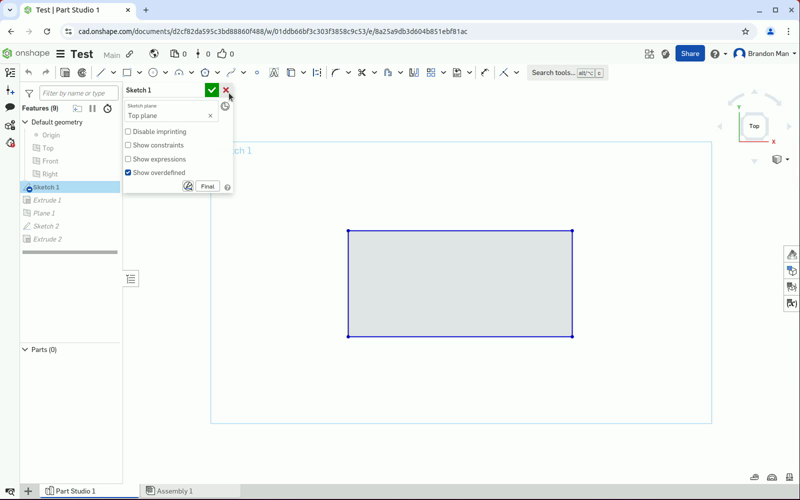
click(229, 92)
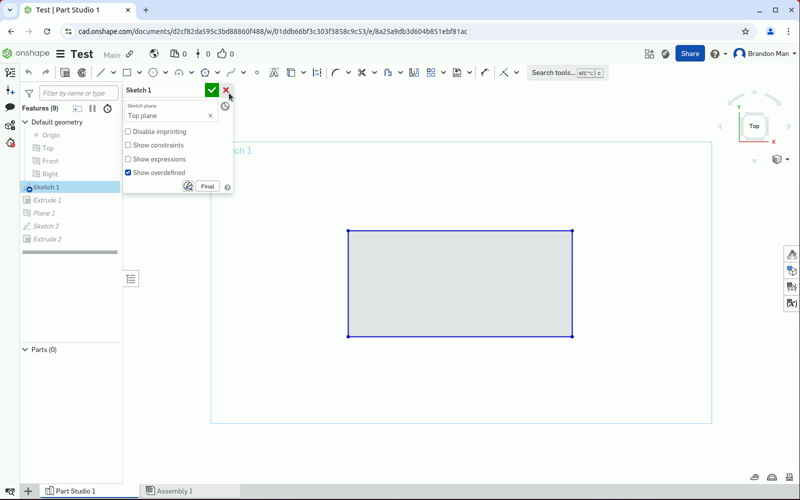
key(shift+s)
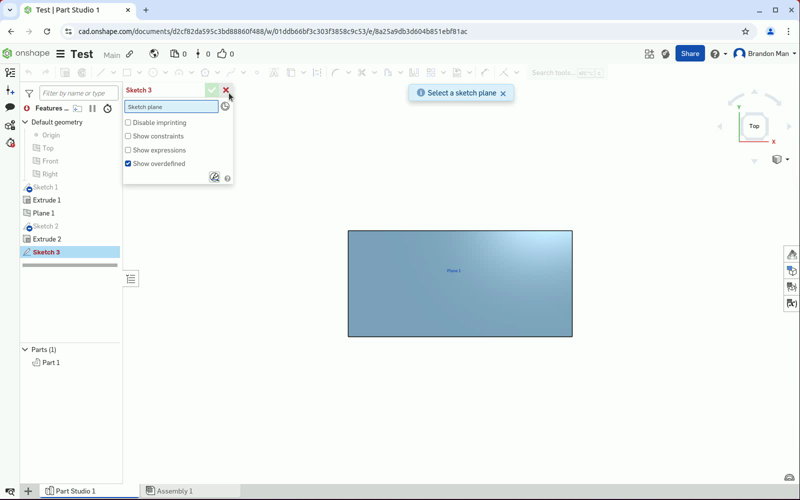
mouse_move(73, 215)
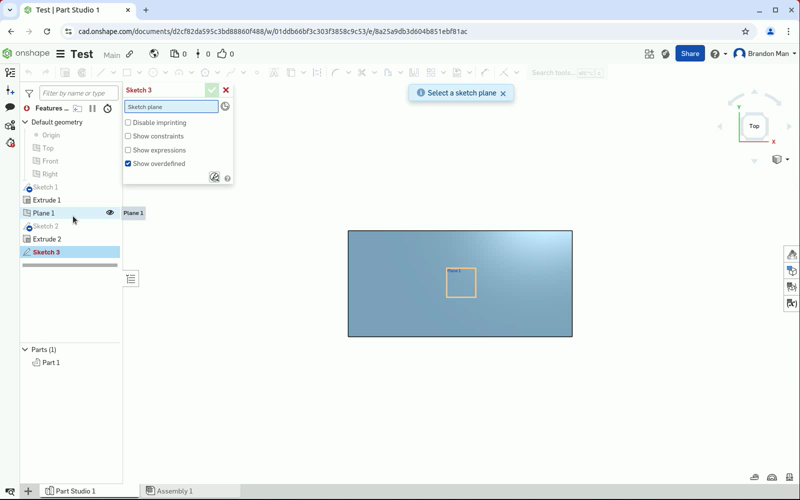
click(73, 215)
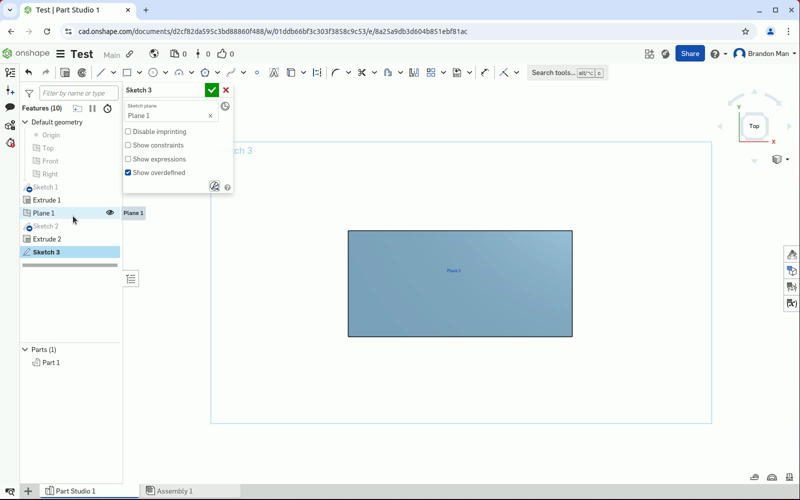
mouse_move(73, 352)
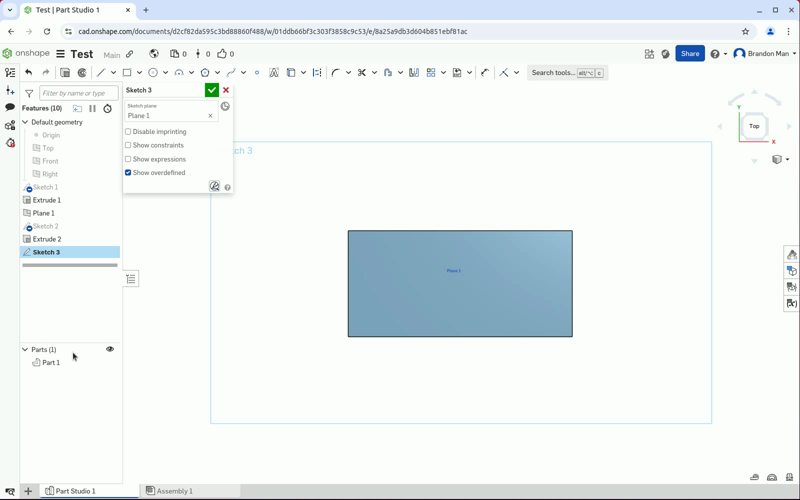
key(y)
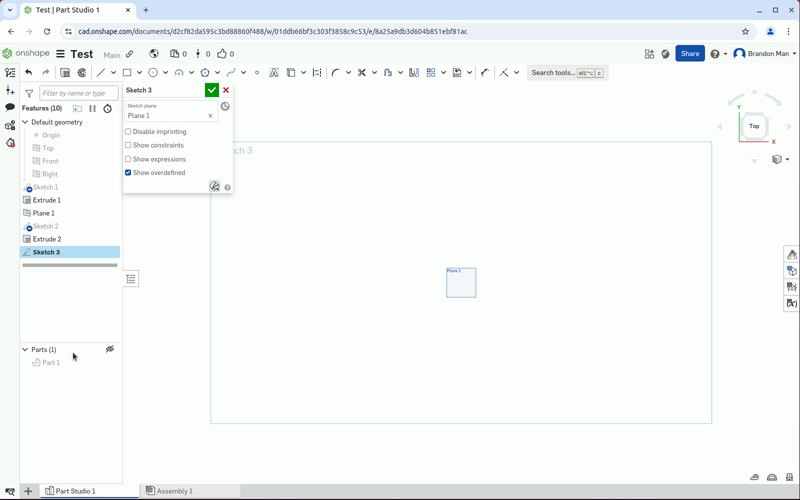
key(c)
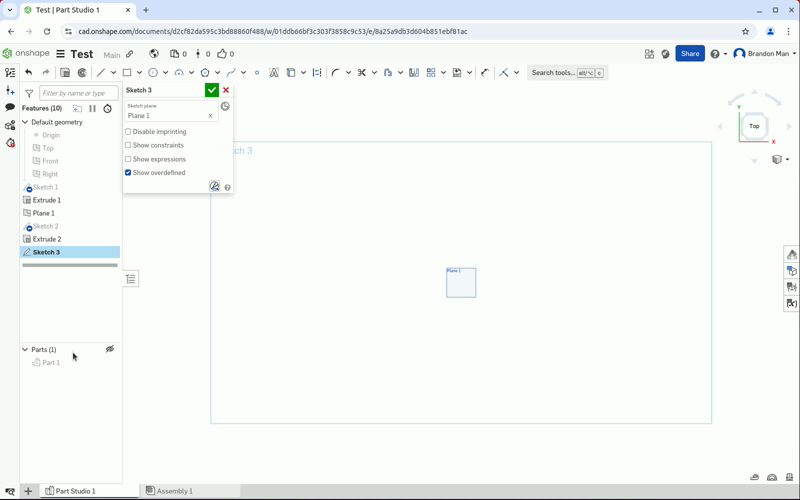
key_down(shift)
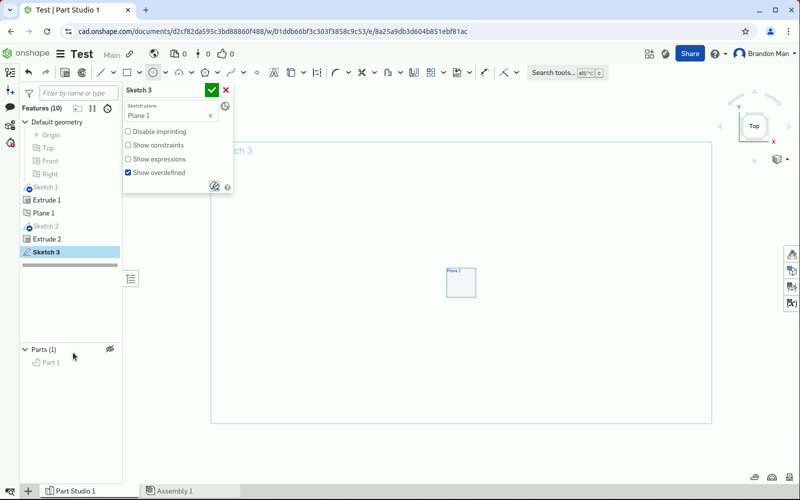
mouse_move(461, 282)
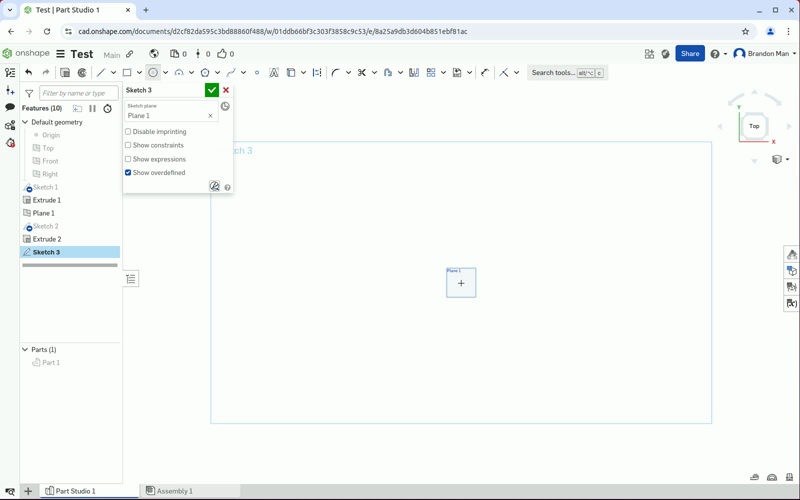
click(461, 282)
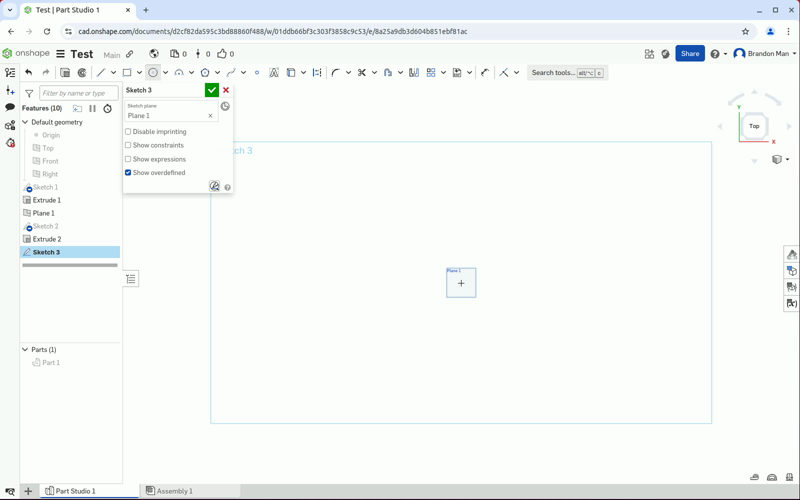
key_up(shift)
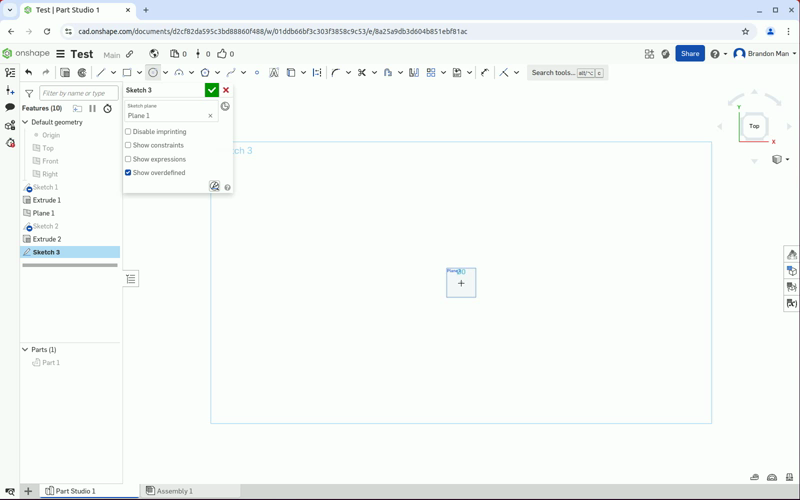
mouse_move(461, 282)
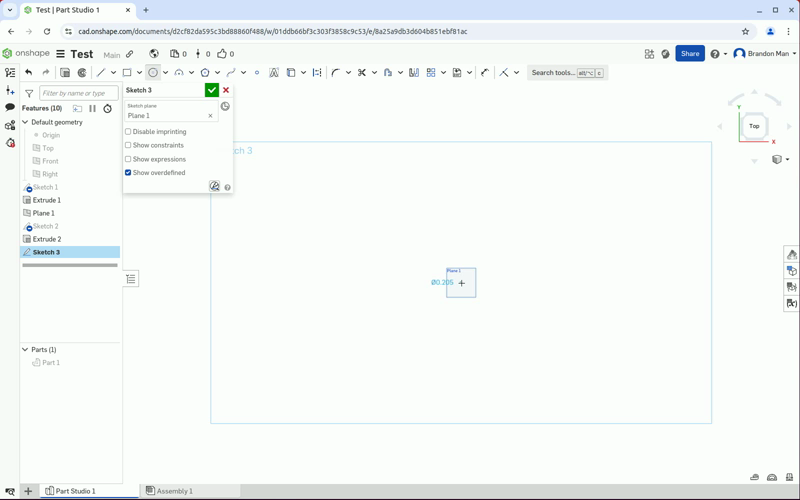
scroll(6)
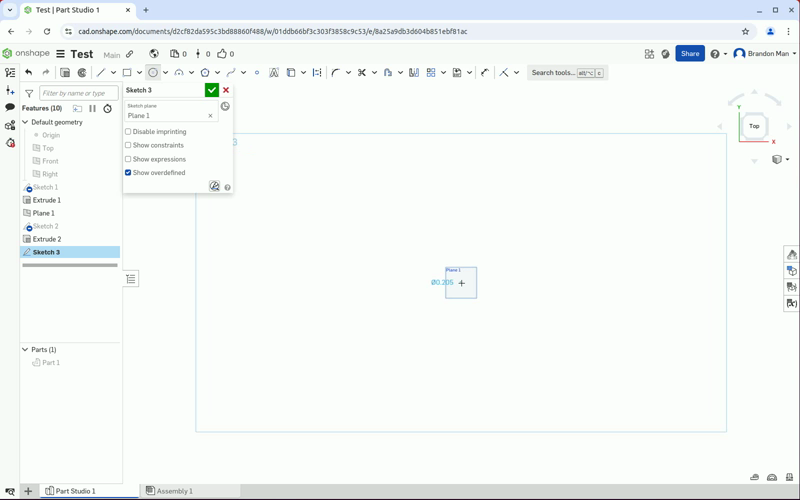
scroll(6)
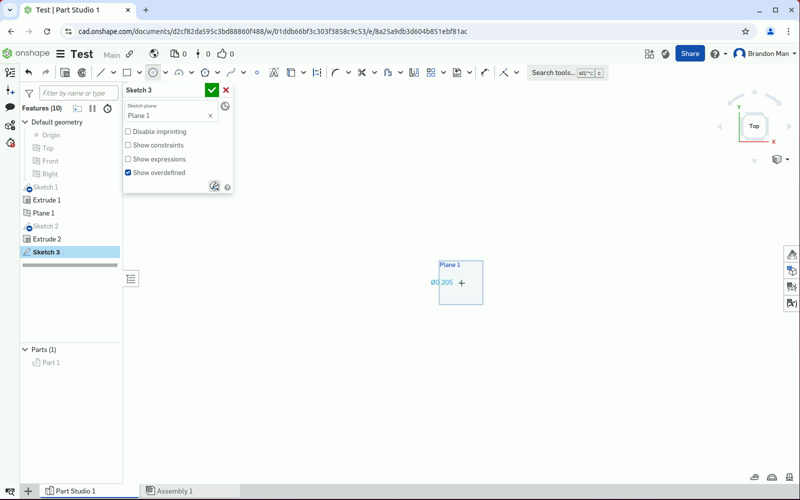
scroll(6)
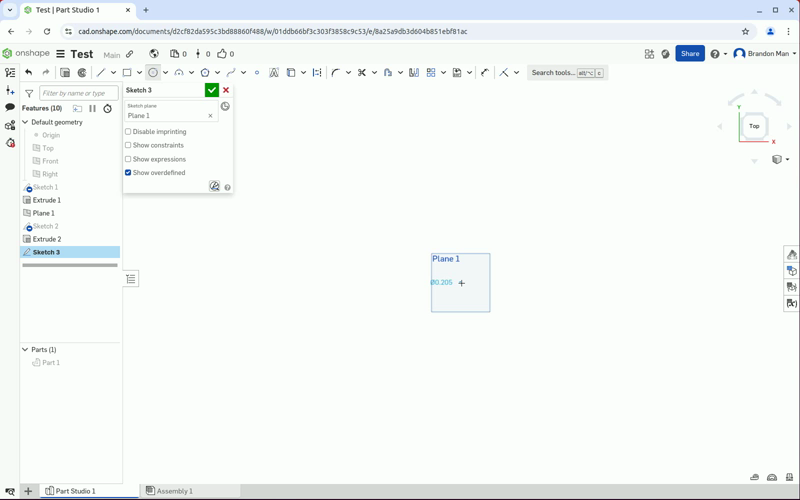
scroll(6)
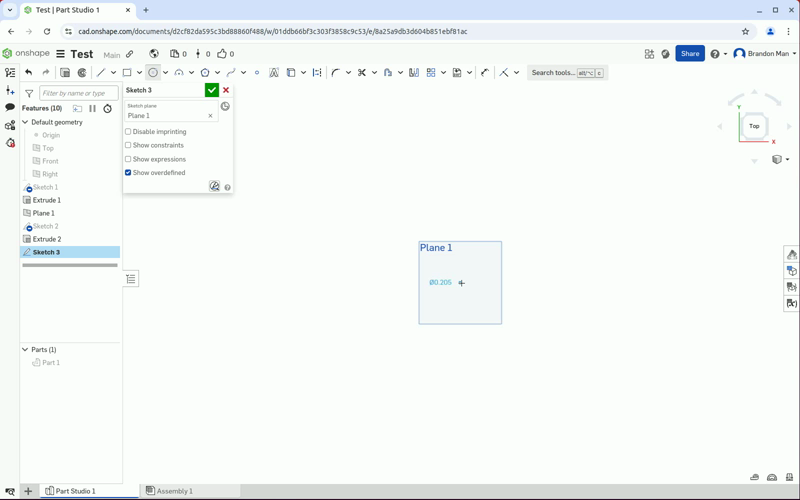
scroll(6)
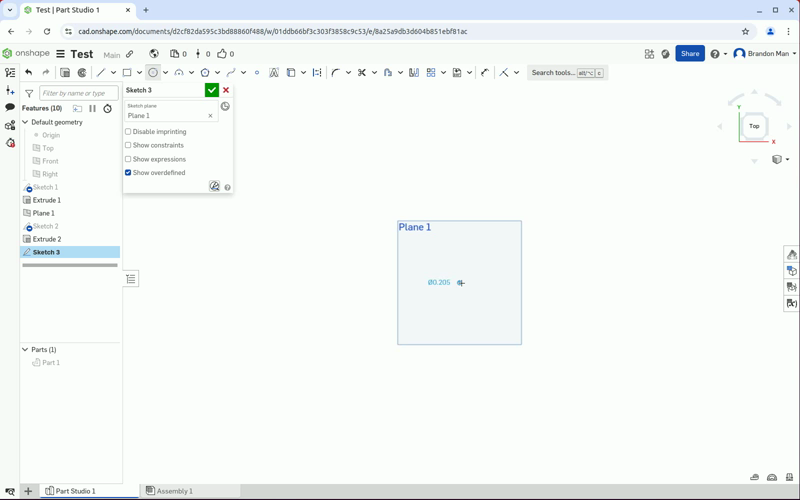
scroll(6)
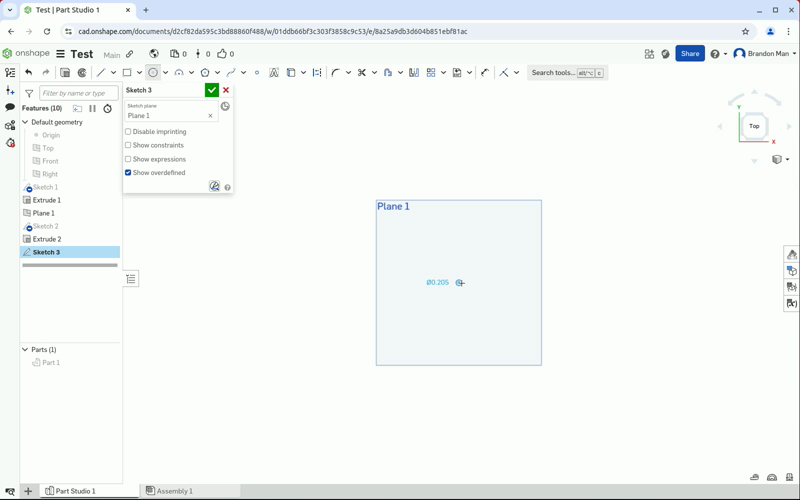
scroll(6)
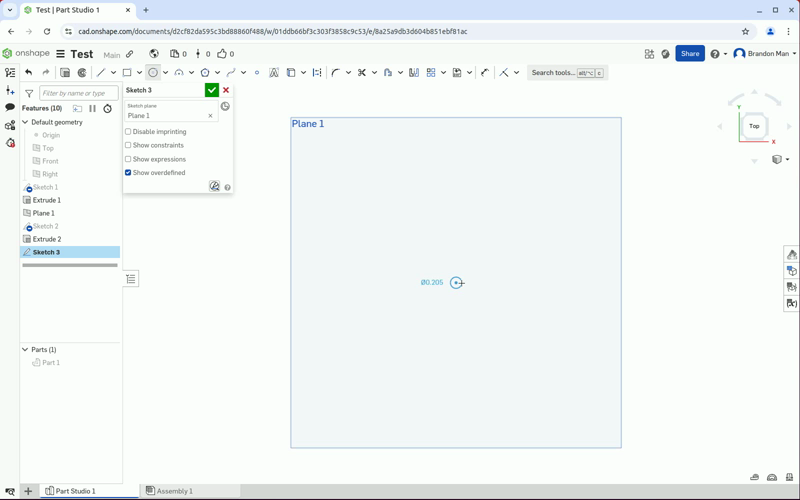
click(461, 282)
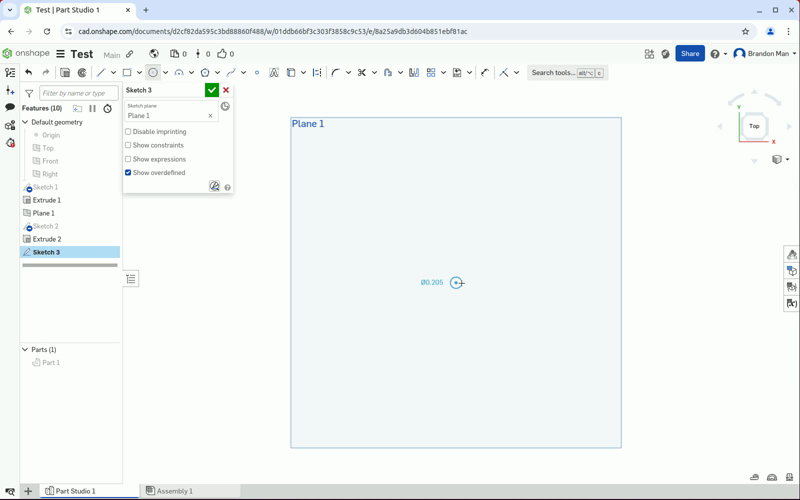
scroll(-6)
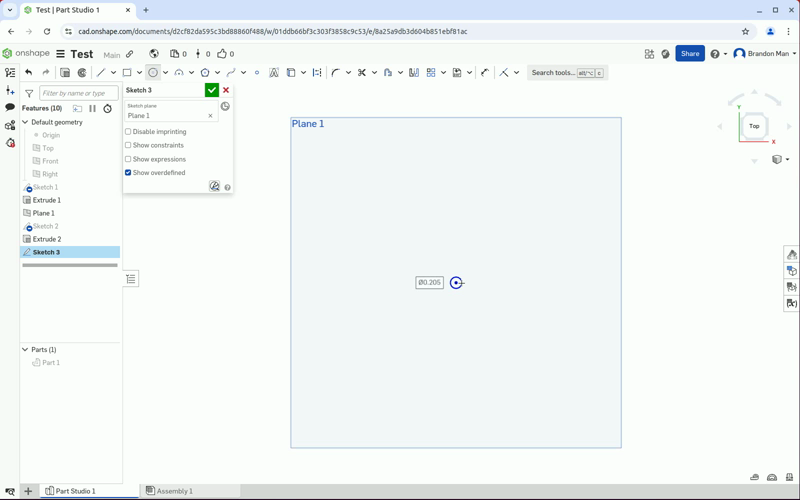
scroll(-6)
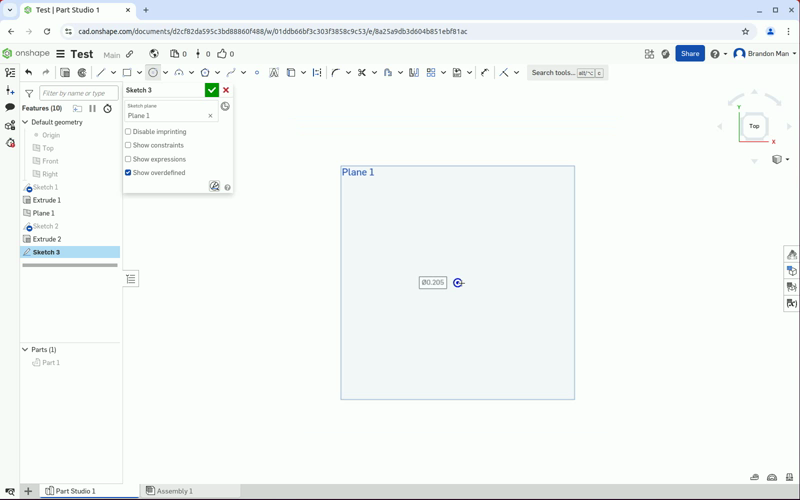
scroll(-6)
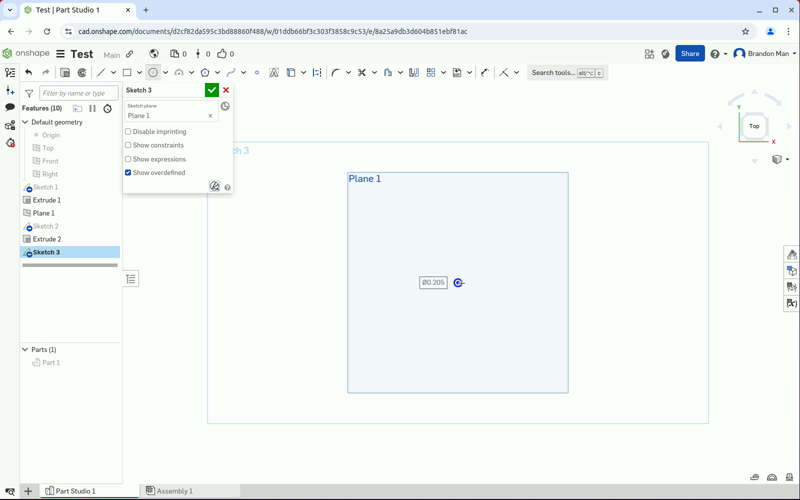
scroll(-6)
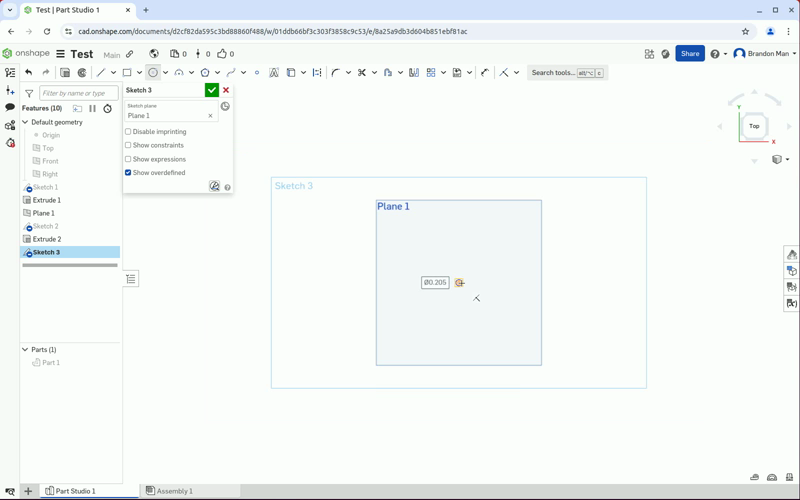
scroll(-6)
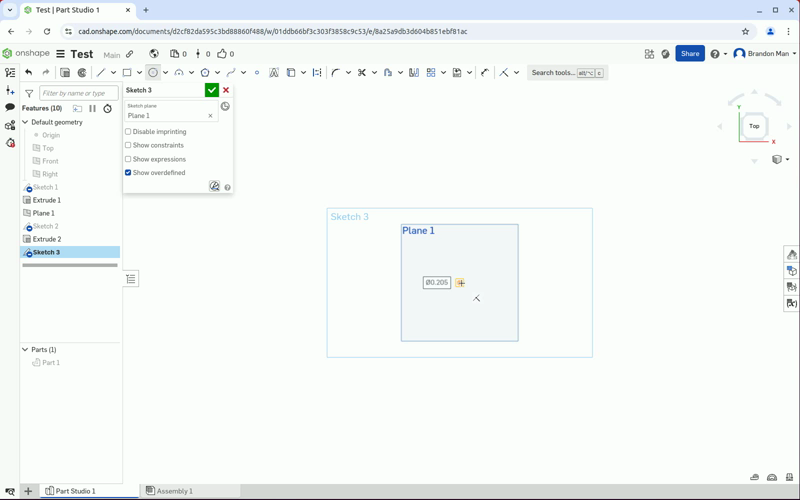
scroll(-6)
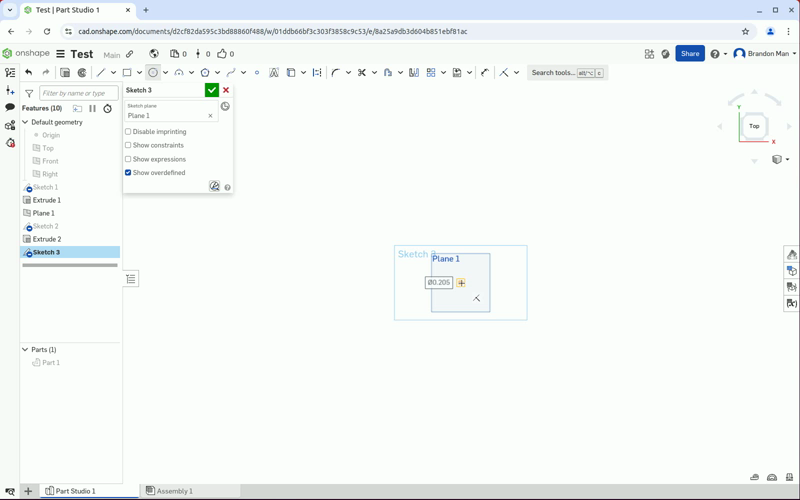
scroll(-6)
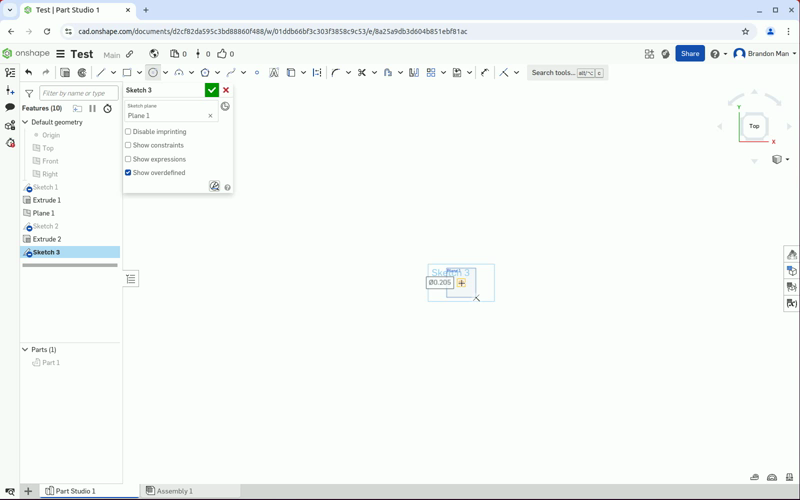
key(esc)
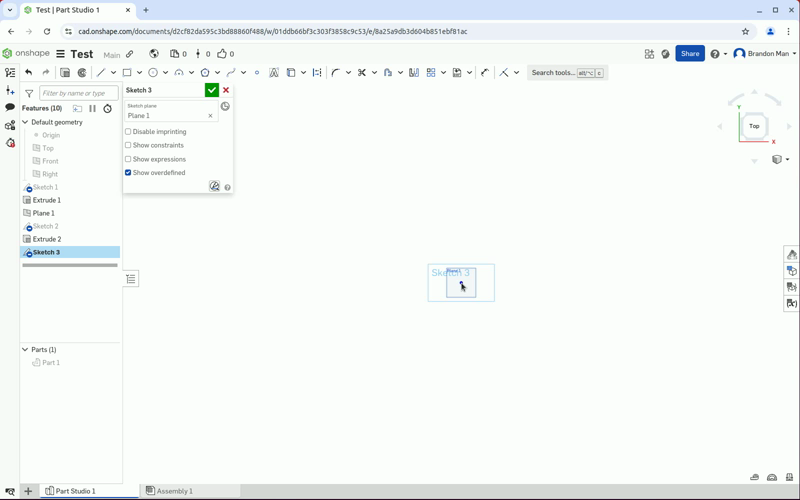
mouse_move(461, 282)
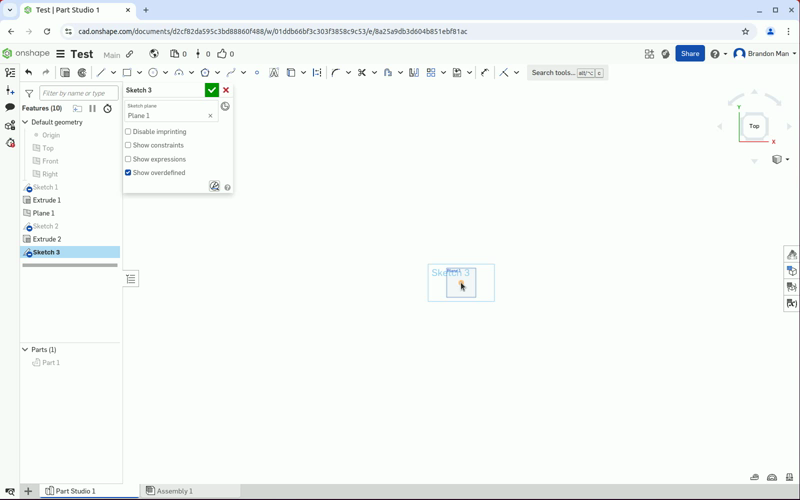
scroll(6)
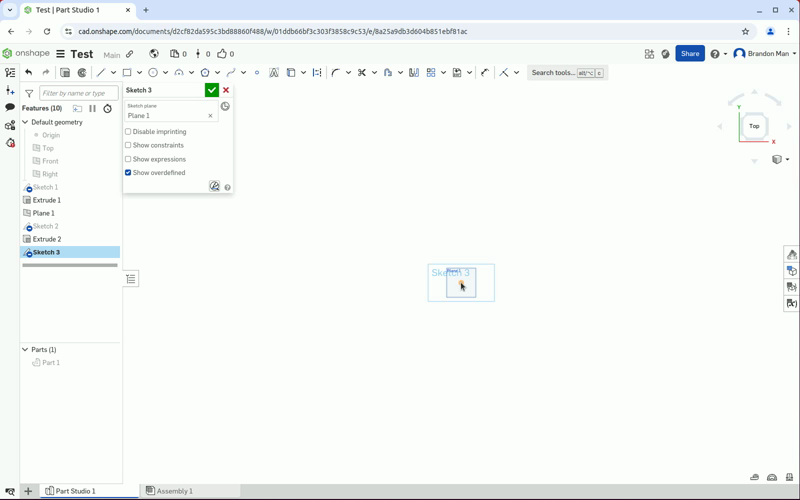
scroll(6)
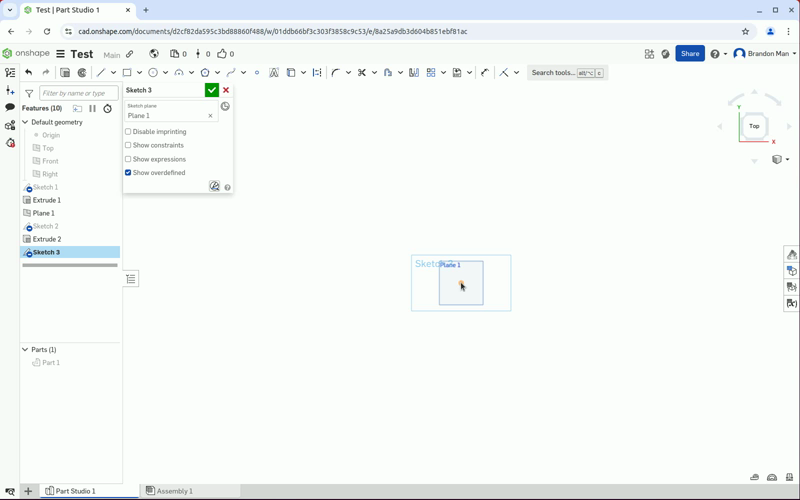
scroll(6)
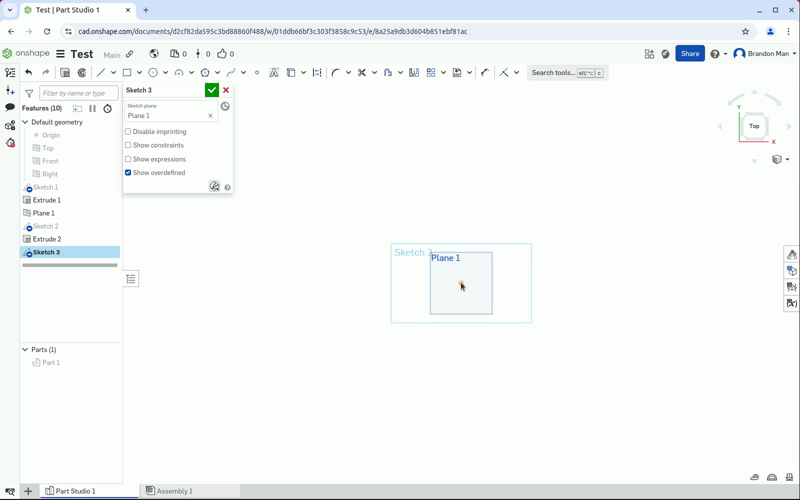
scroll(6)
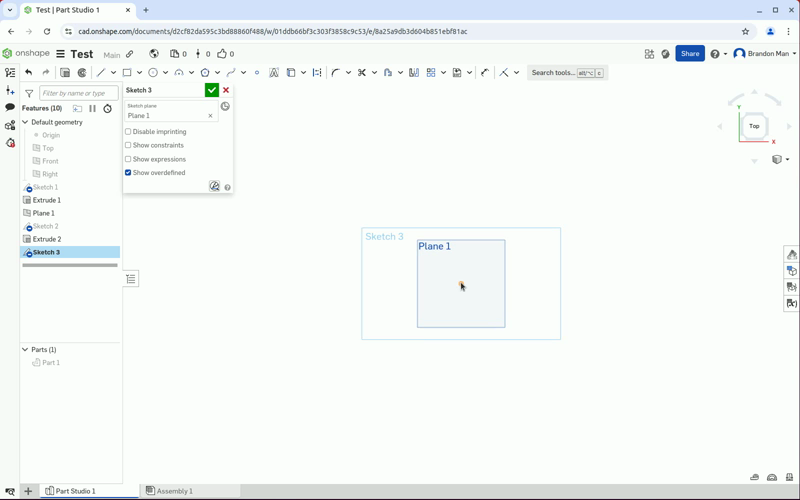
scroll(6)
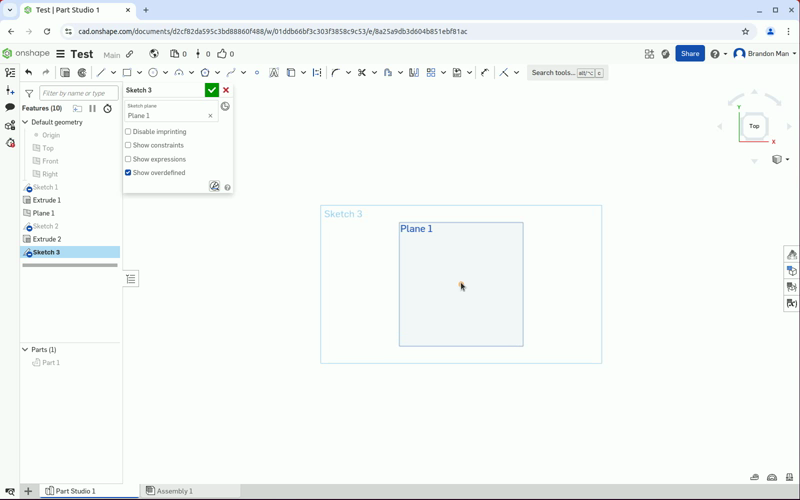
scroll(6)
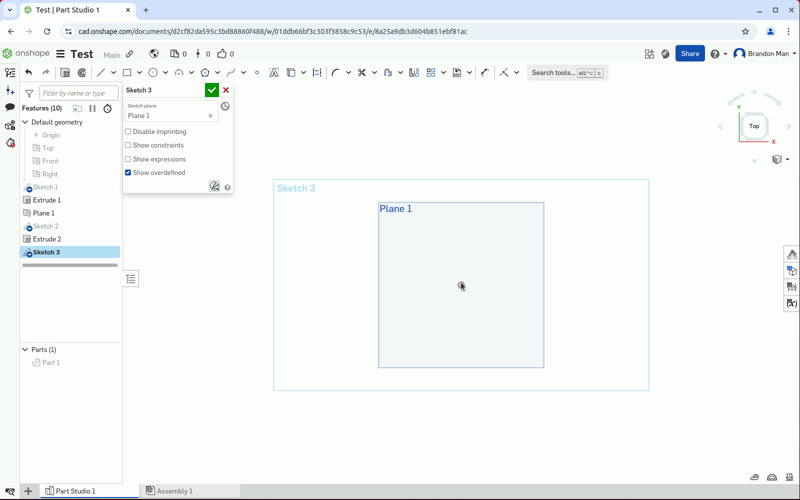
scroll(6)
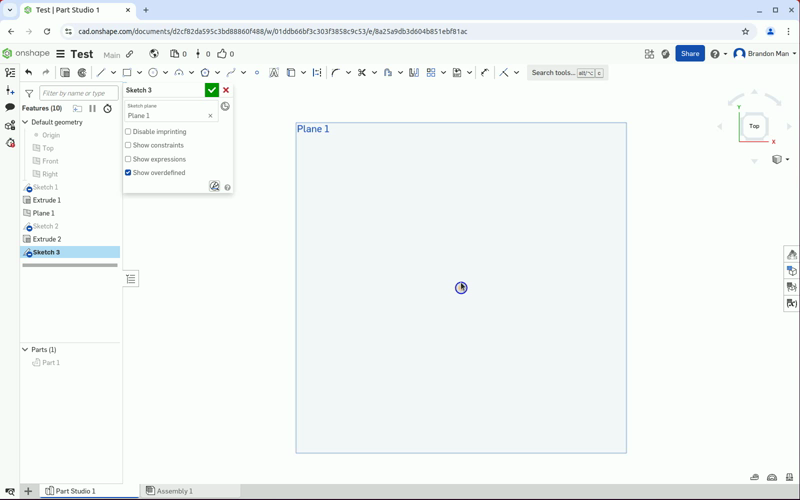
click(461, 282)
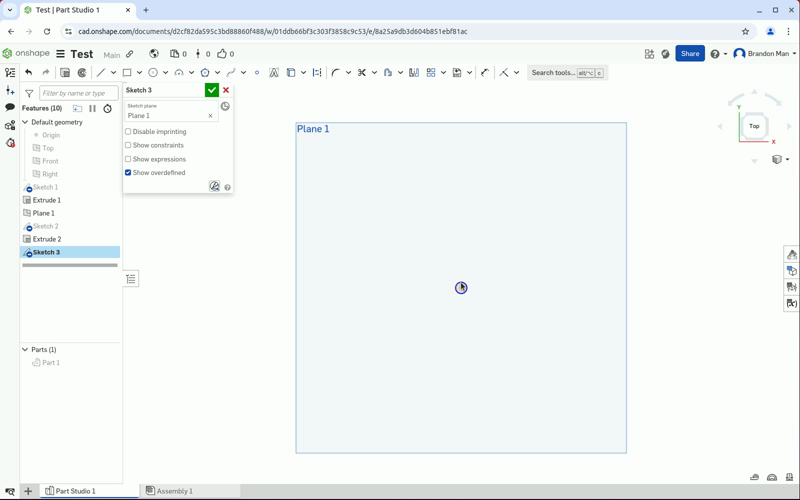
scroll(-6)
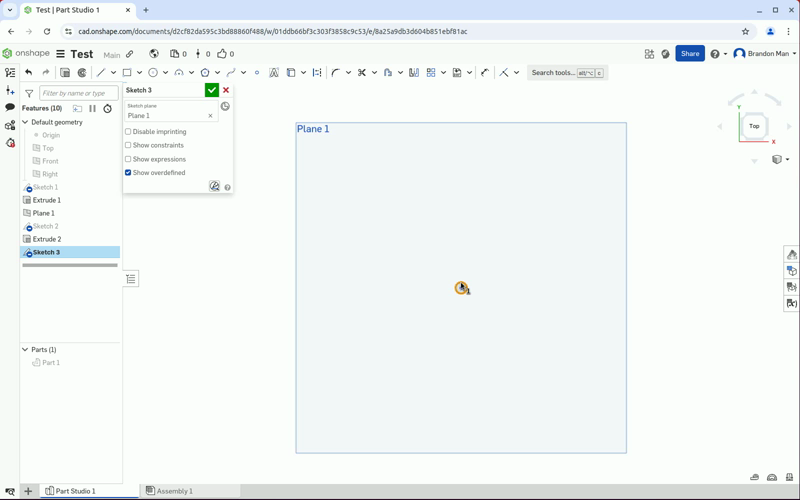
scroll(-6)
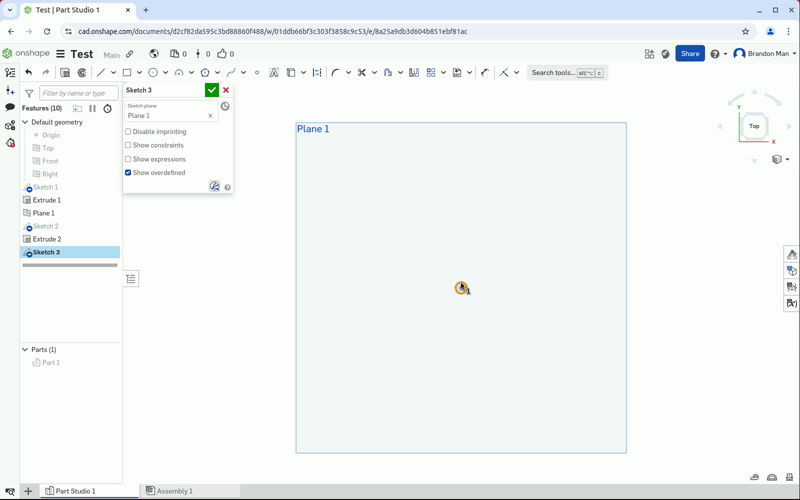
scroll(-6)
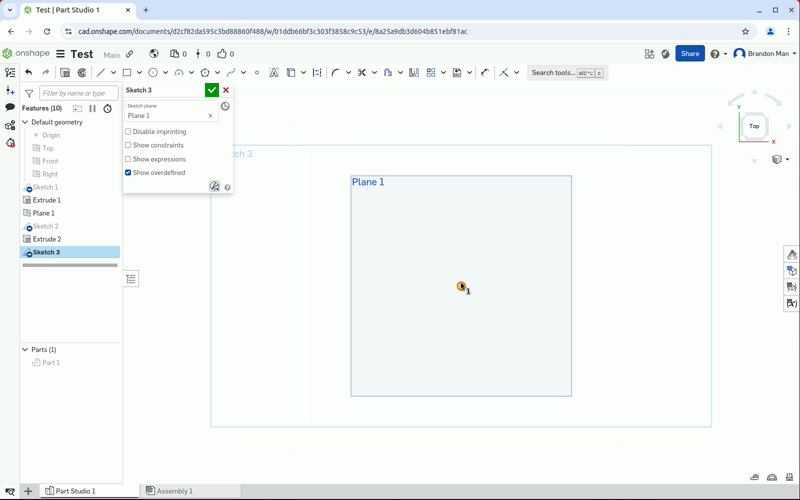
scroll(-6)
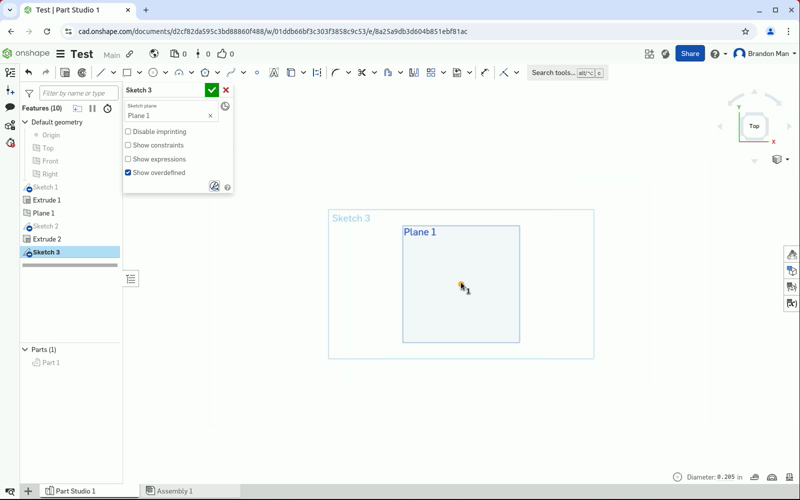
scroll(-6)
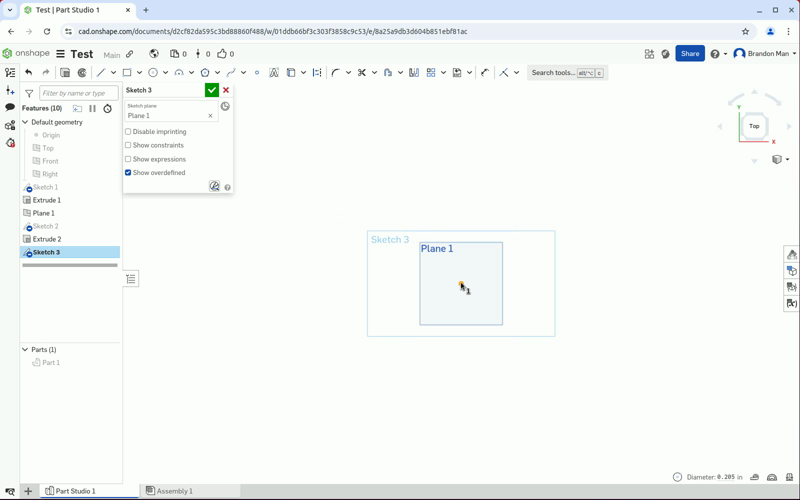
scroll(-6)
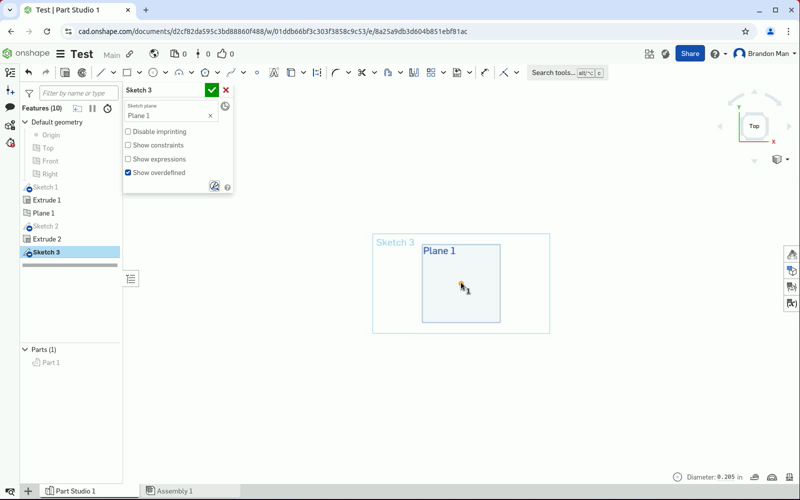
scroll(-6)
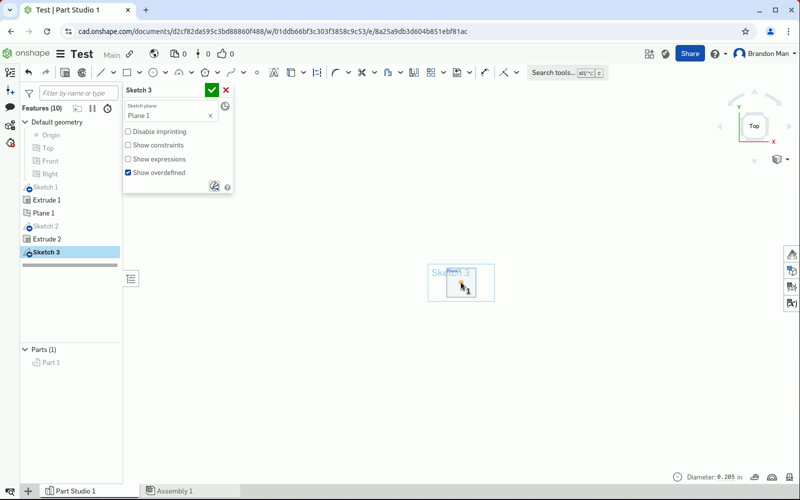
mouse_move(73, 352)
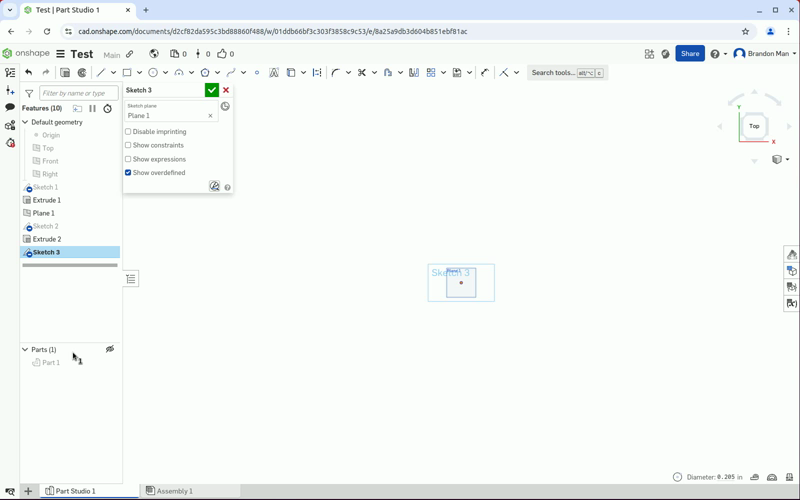
key(shift+y)
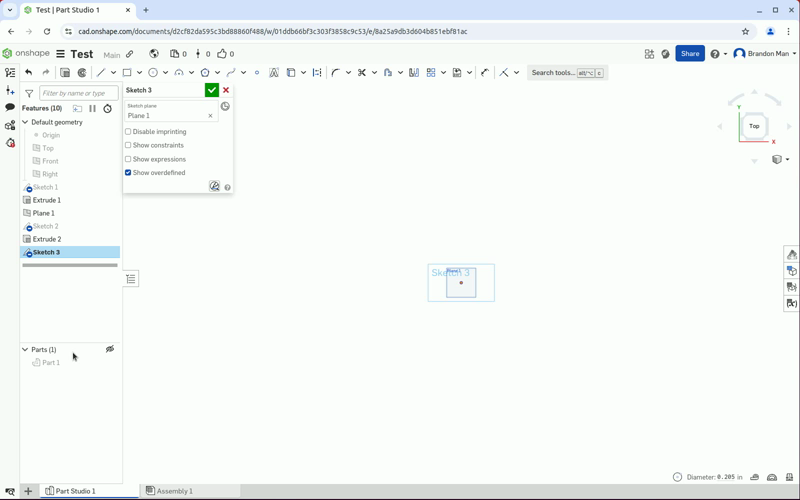
key(shift+e)
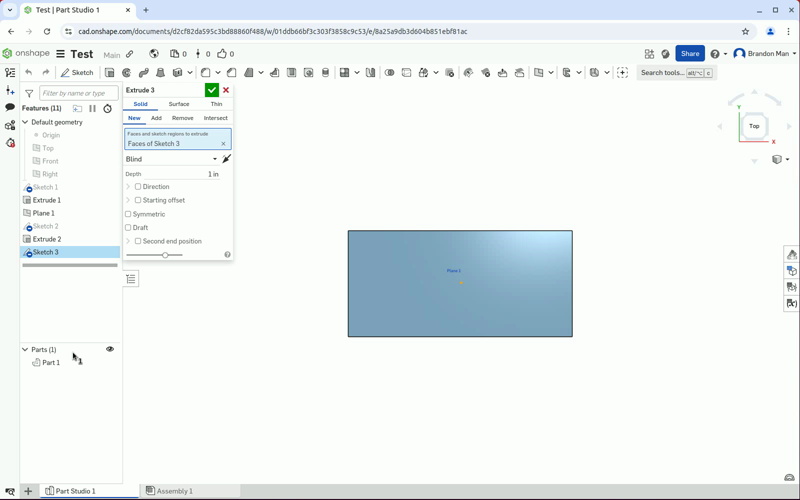
mouse_move(143, 106)
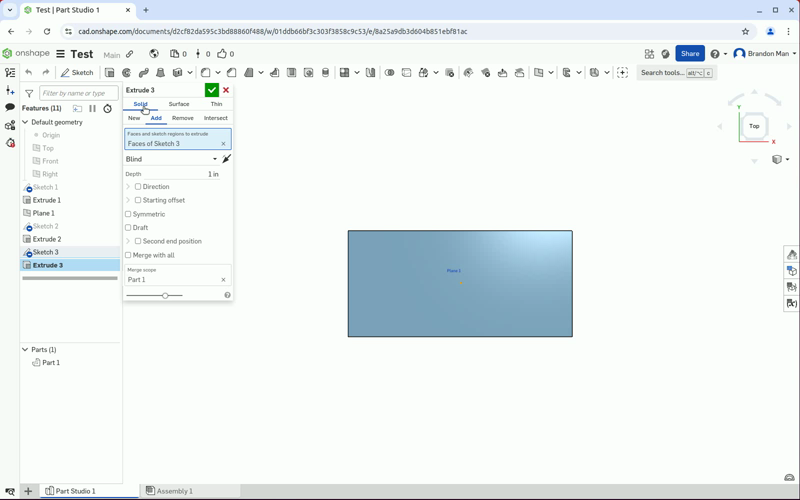
click(143, 106)
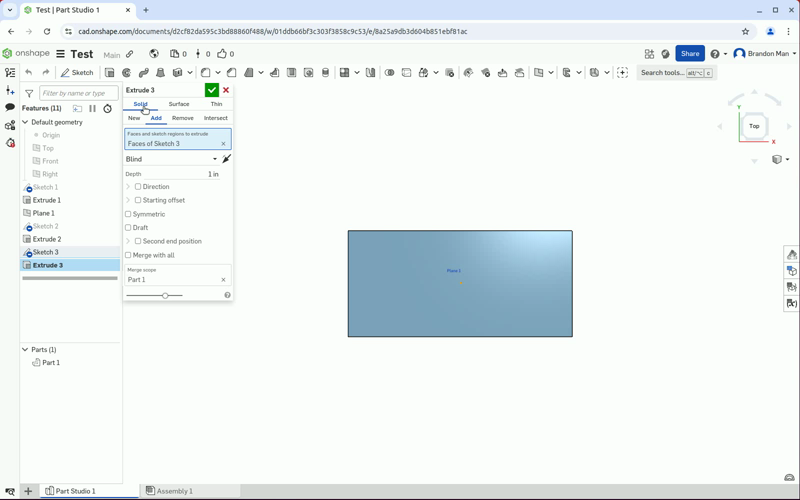
mouse_move(186, 120)
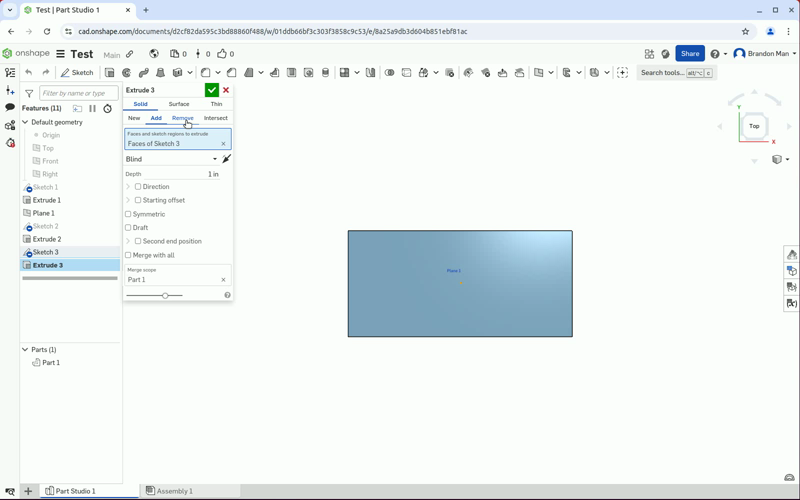
click(186, 120)
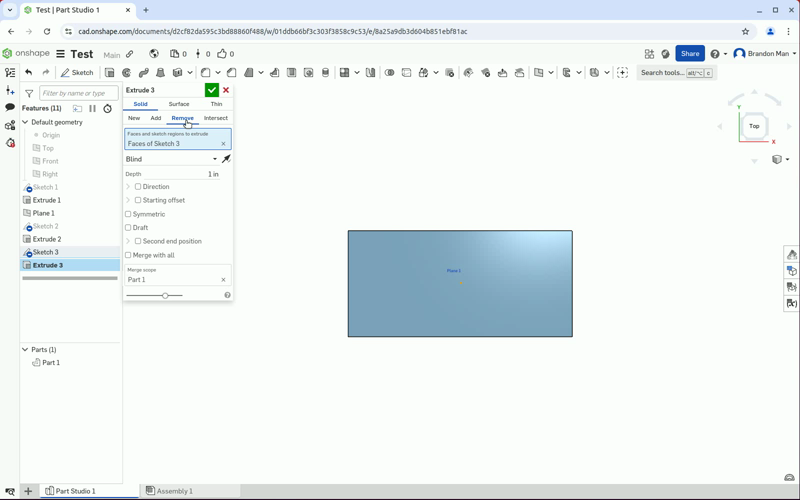
key(tab, 4)
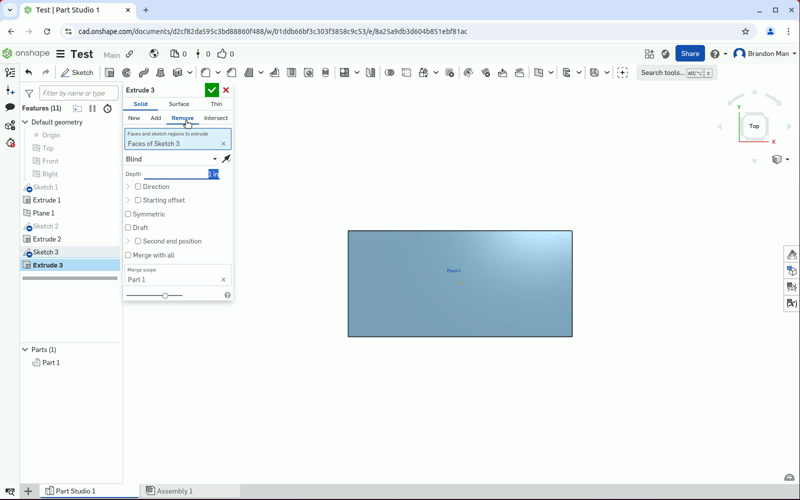
text(0.241)
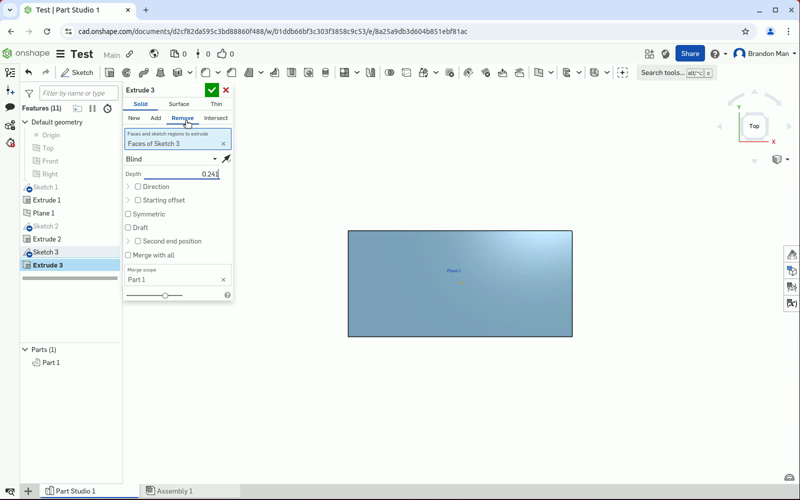
key(tab, 6)
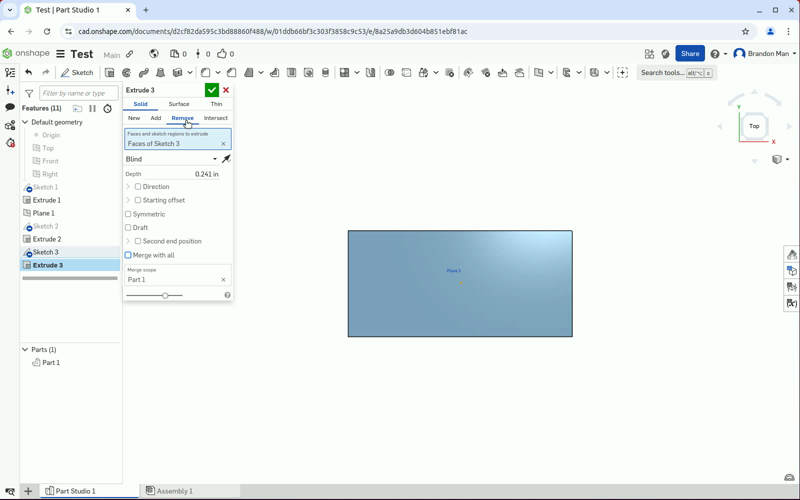
key(space)
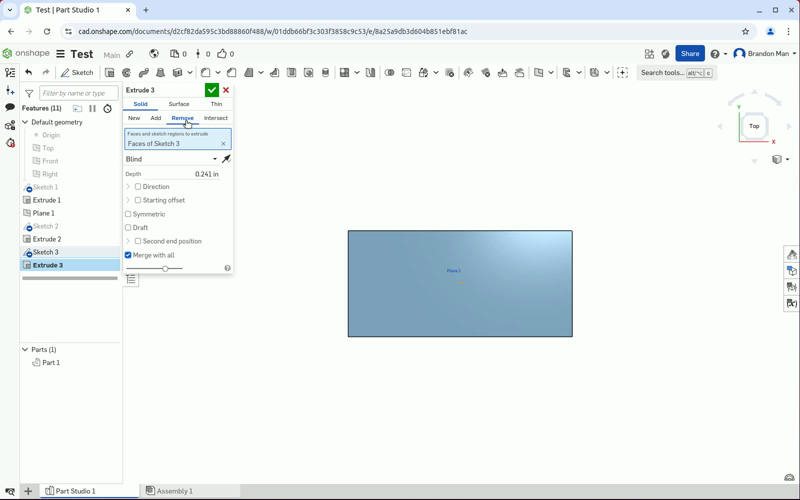
key(enter)
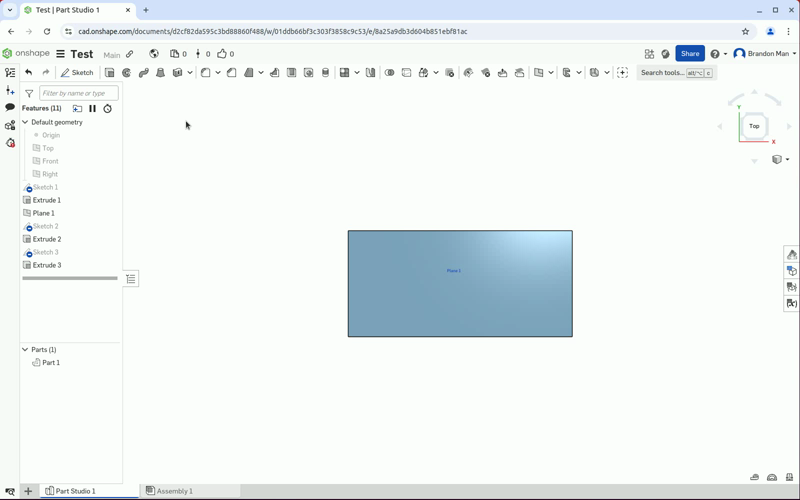
key(shift+h)
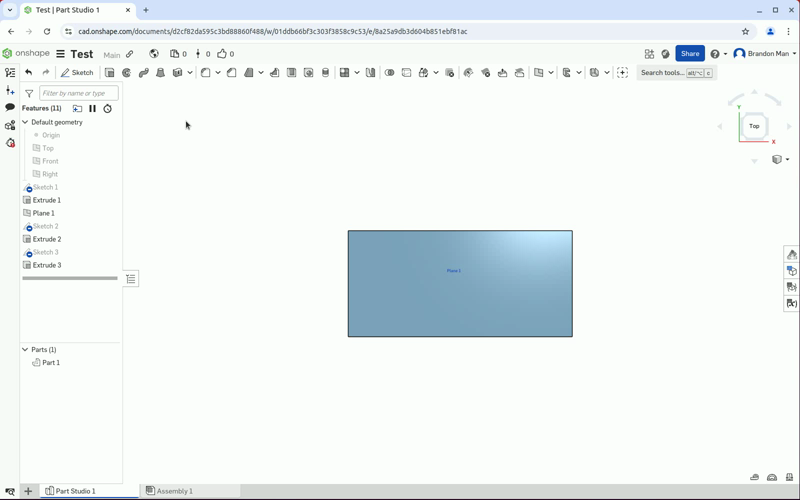
key(shift+h)
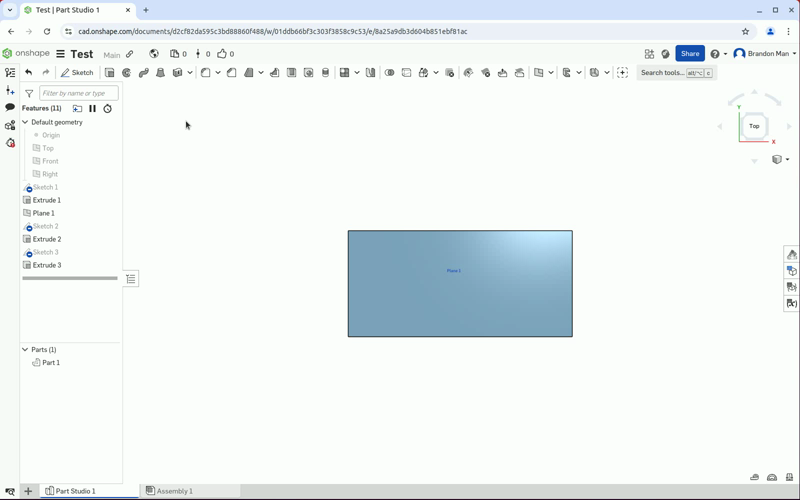
mouse_move(73, 189)
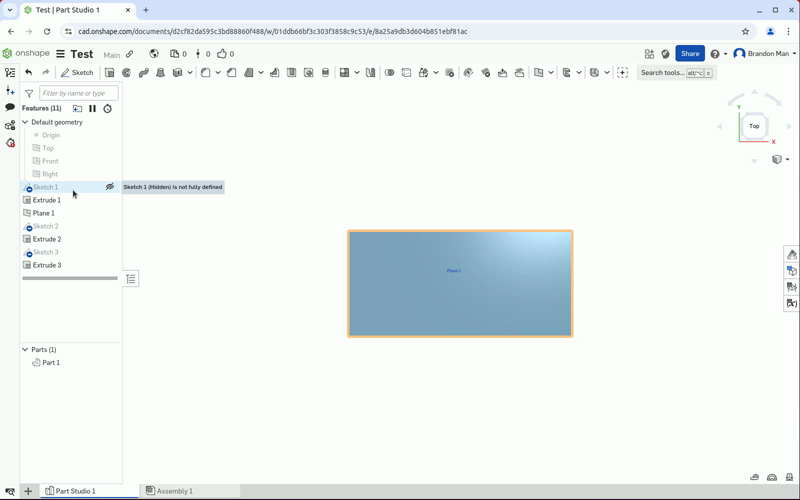
click(73, 189)
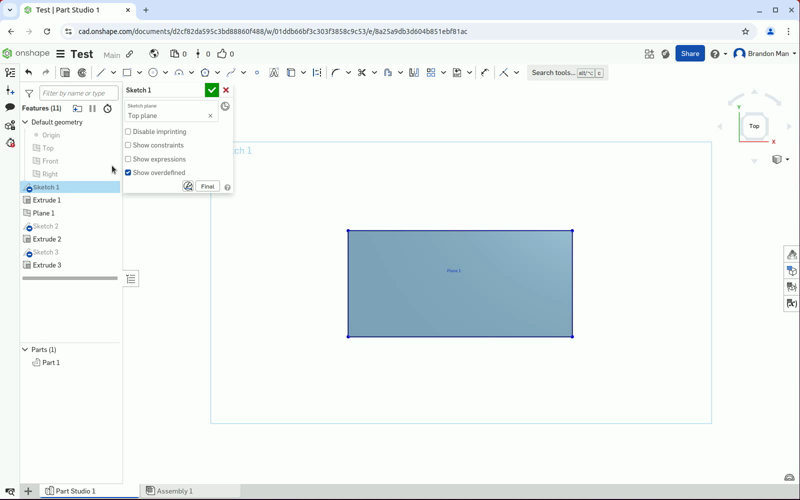
mouse_move(229, 92)
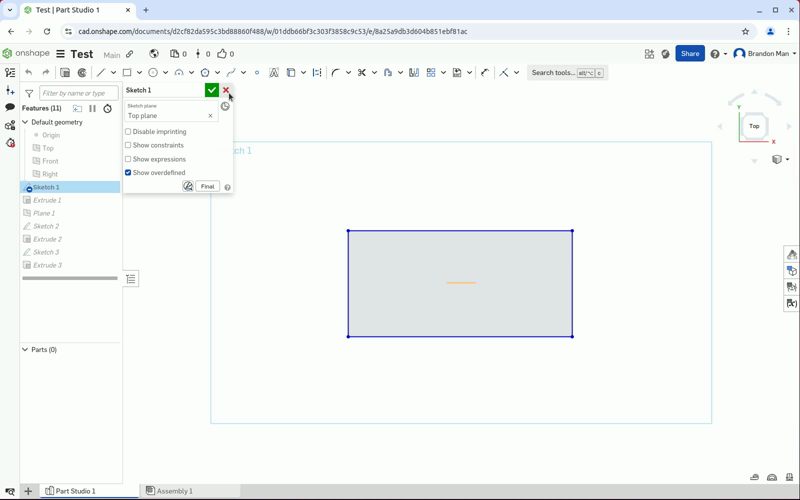
click(229, 92)
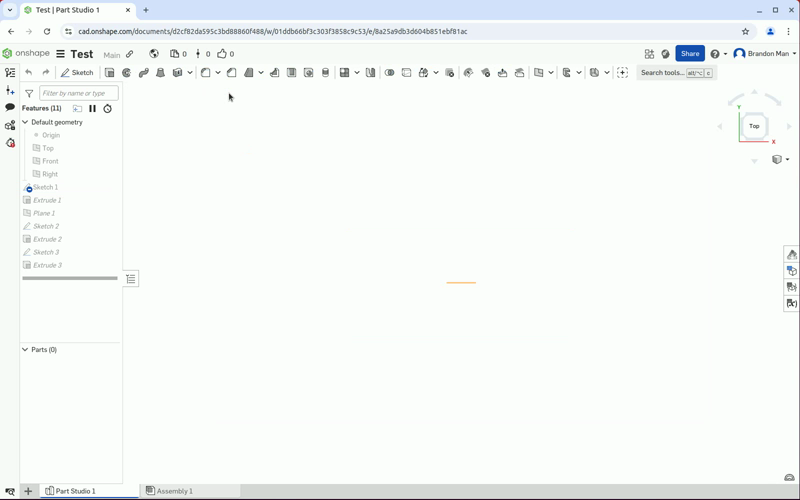
key(shift+s)
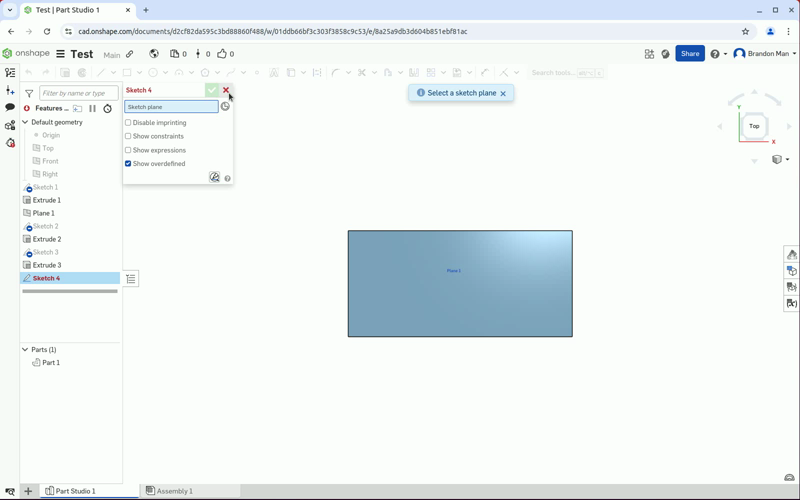
mouse_move(73, 215)
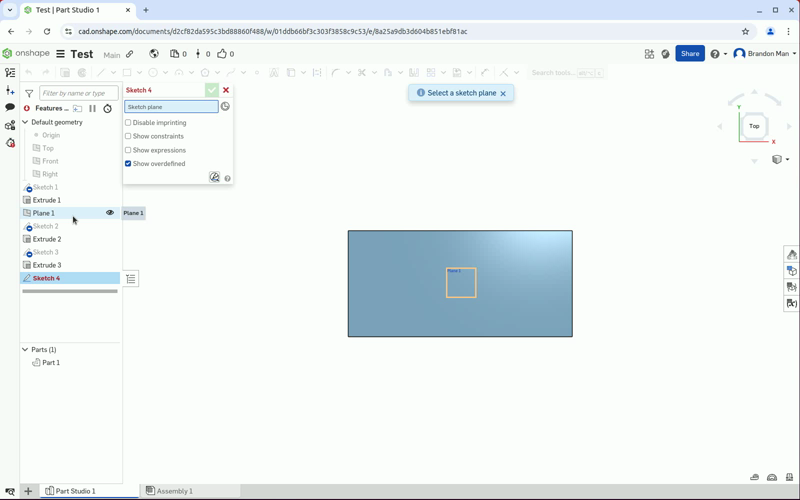
click(73, 215)
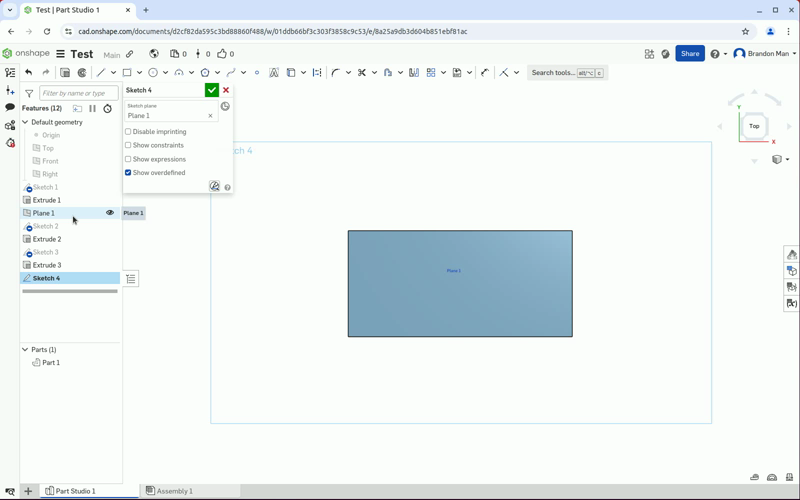
mouse_move(73, 352)
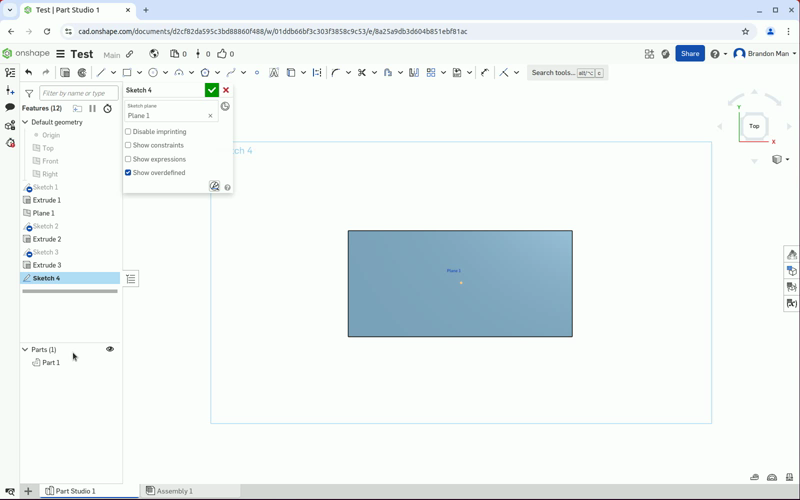
key(y)
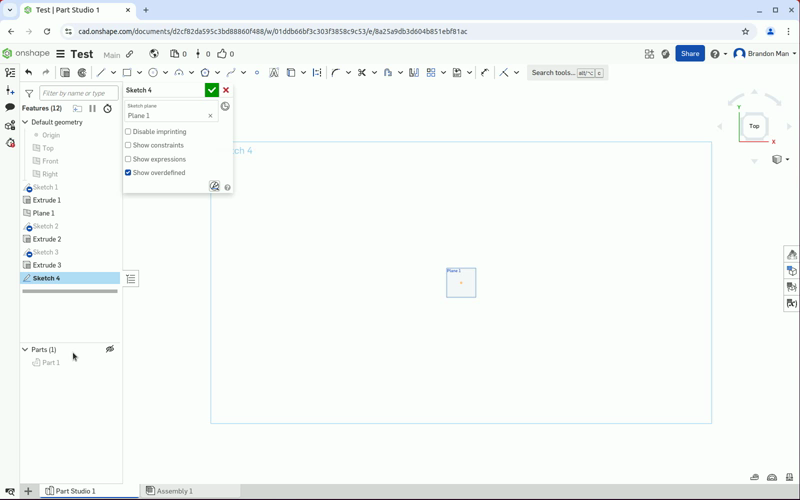
key(c)
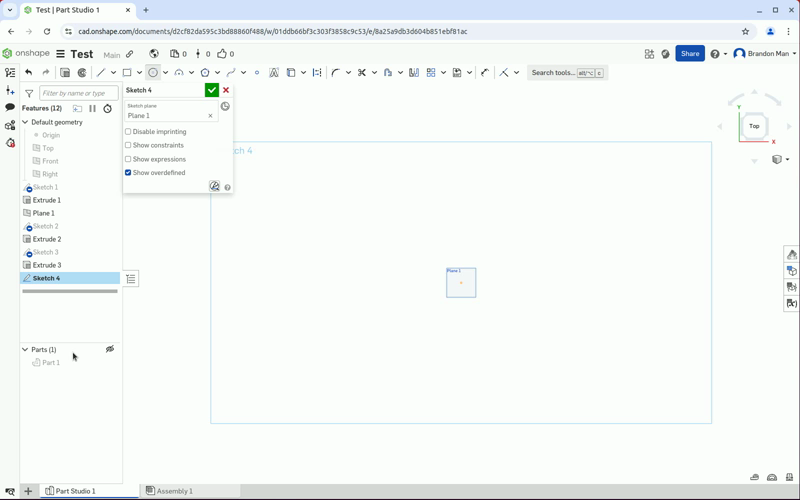
key_down(shift)
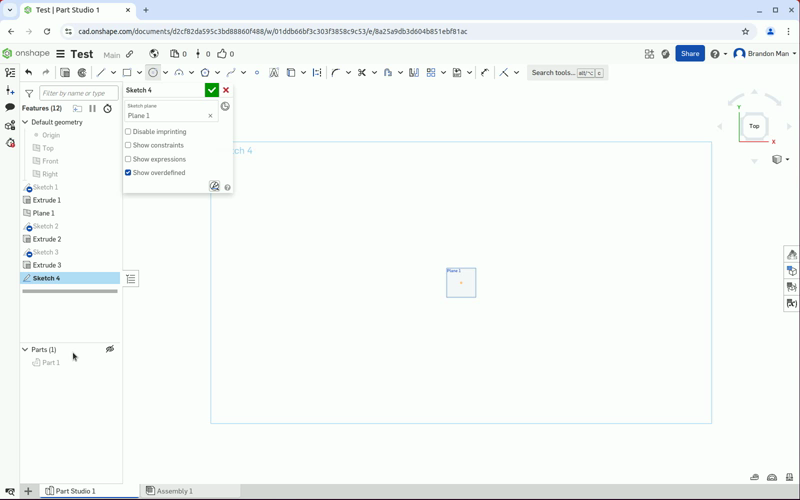
mouse_move(412, 282)
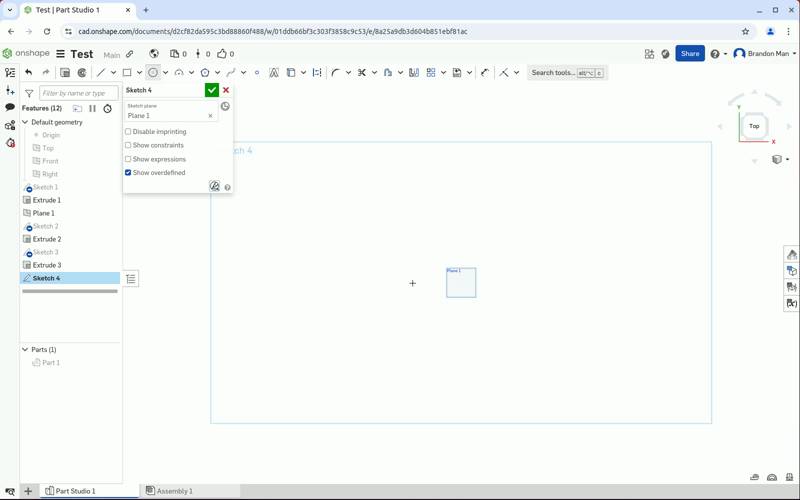
click(412, 282)
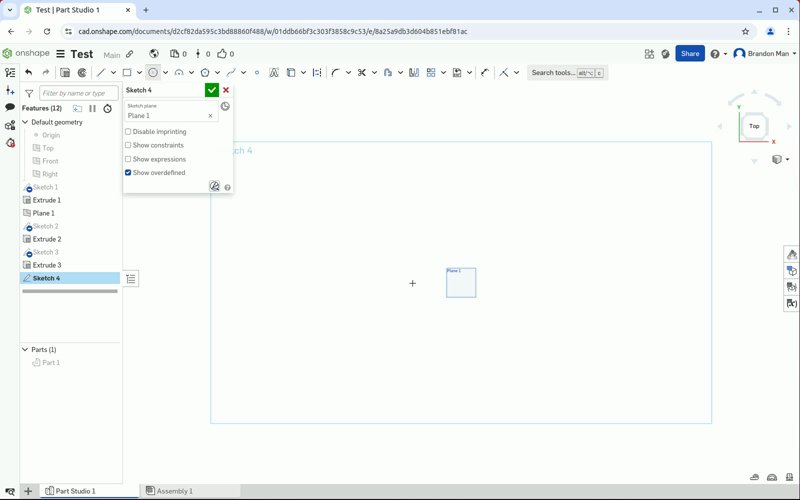
key_up(shift)
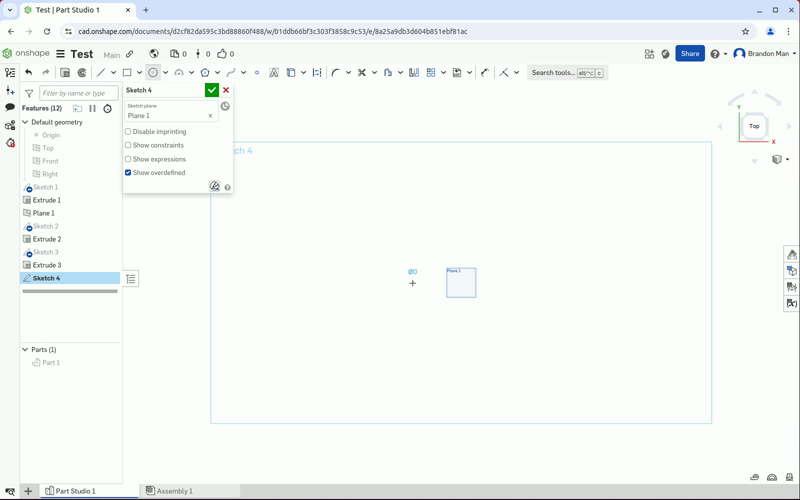
mouse_move(413, 282)
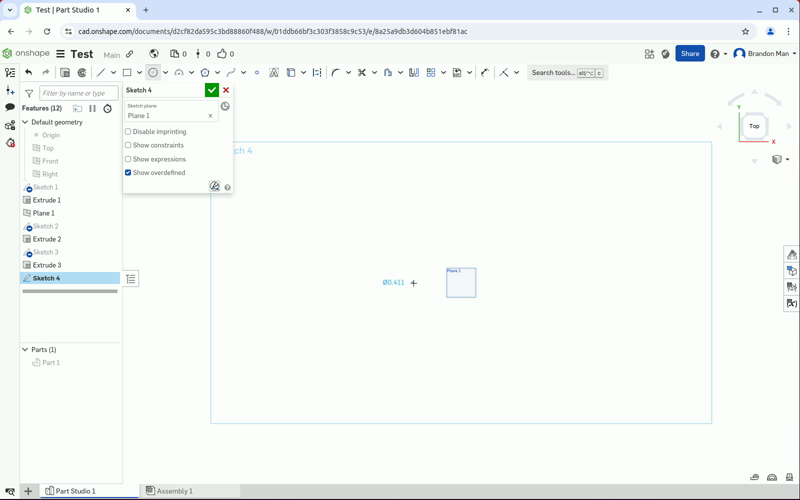
scroll(6)
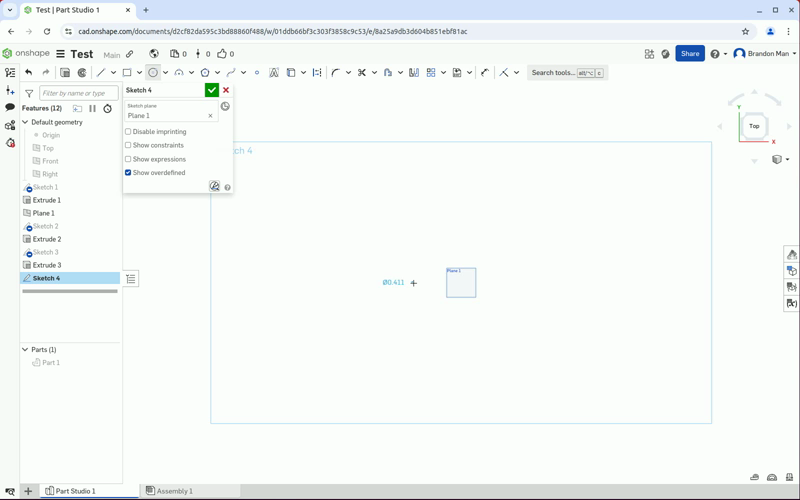
scroll(6)
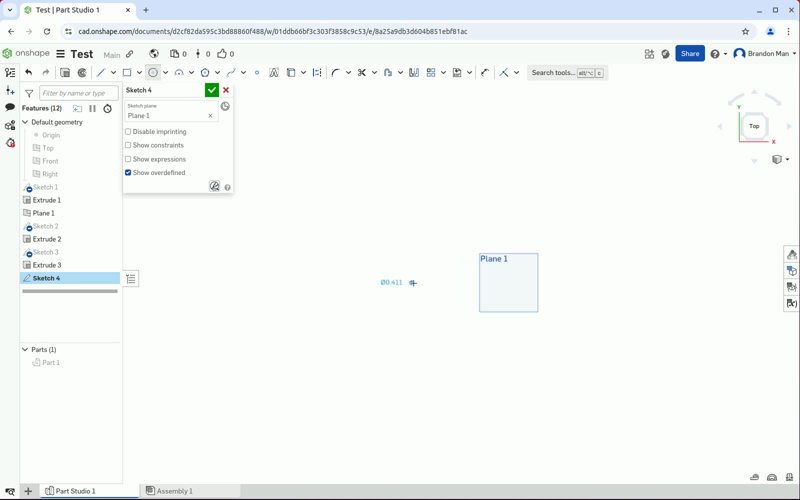
scroll(6)
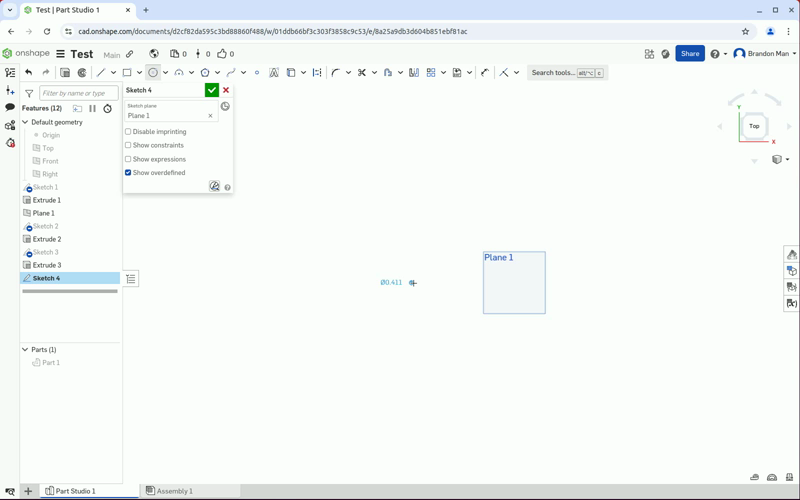
scroll(6)
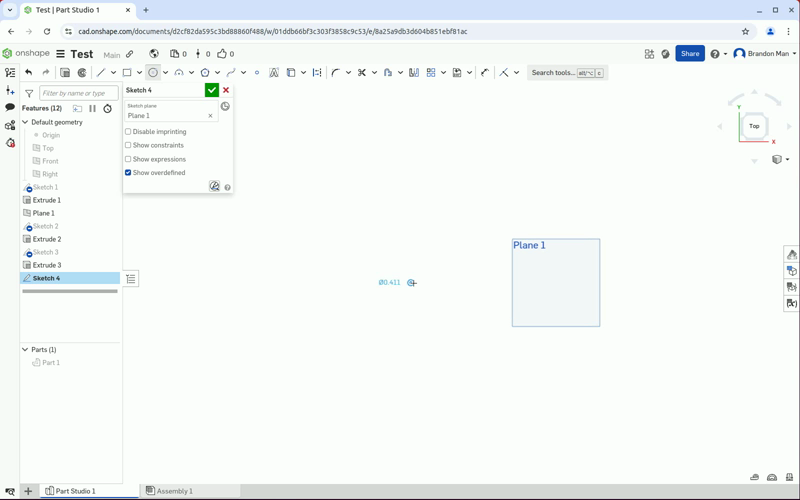
scroll(6)
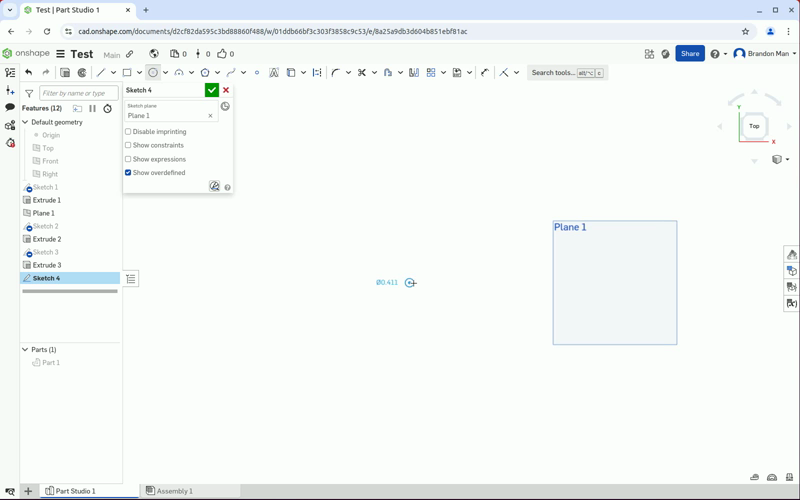
scroll(6)
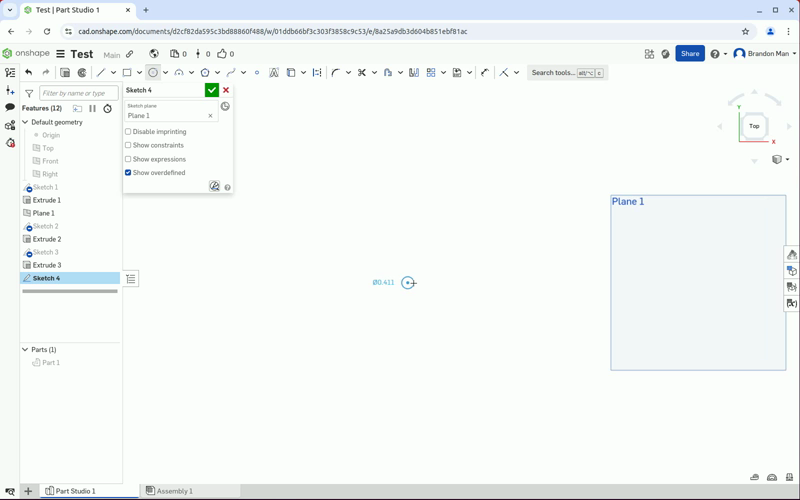
scroll(6)
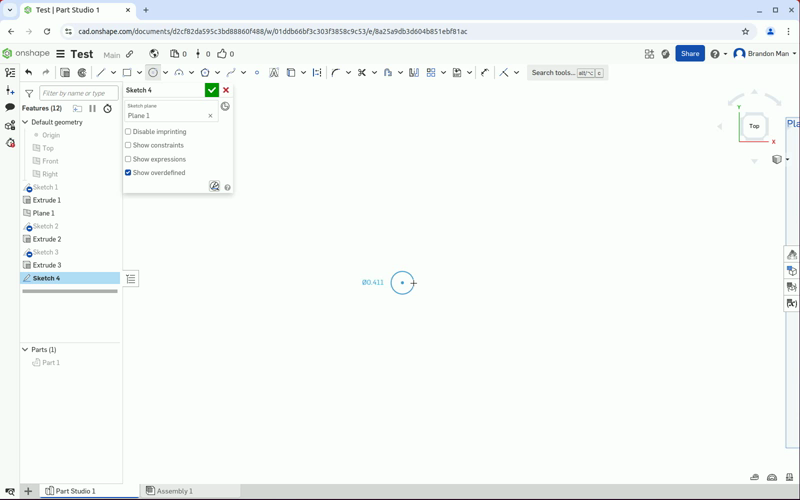
click(413, 282)
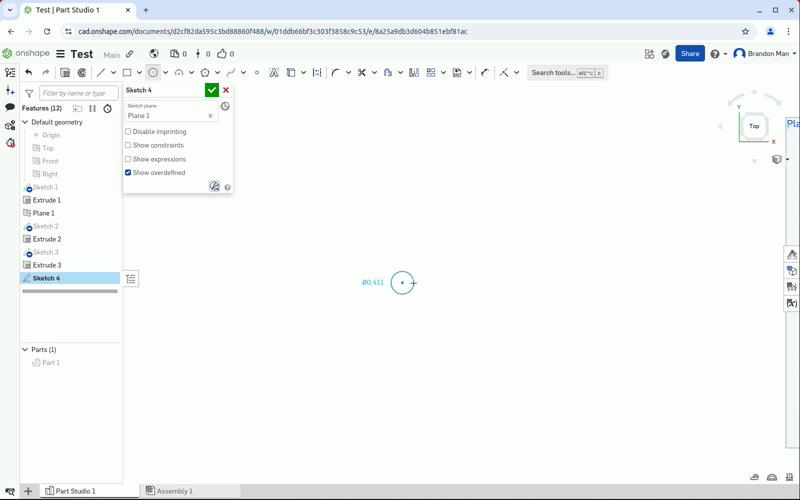
scroll(-6)
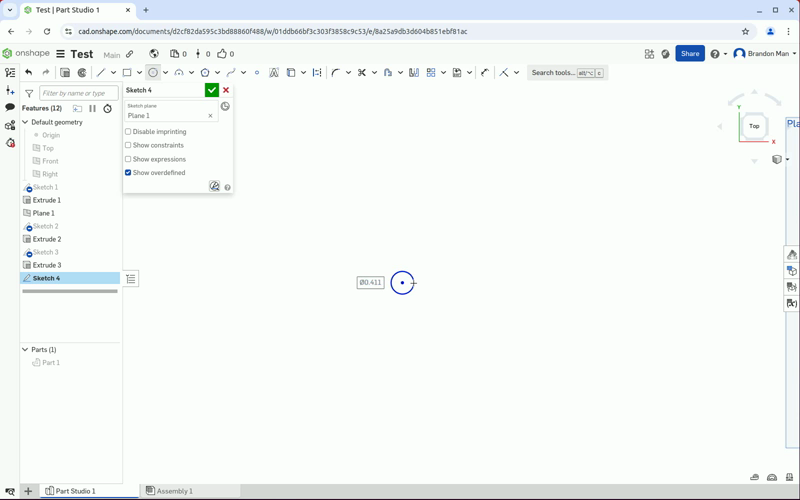
scroll(-6)
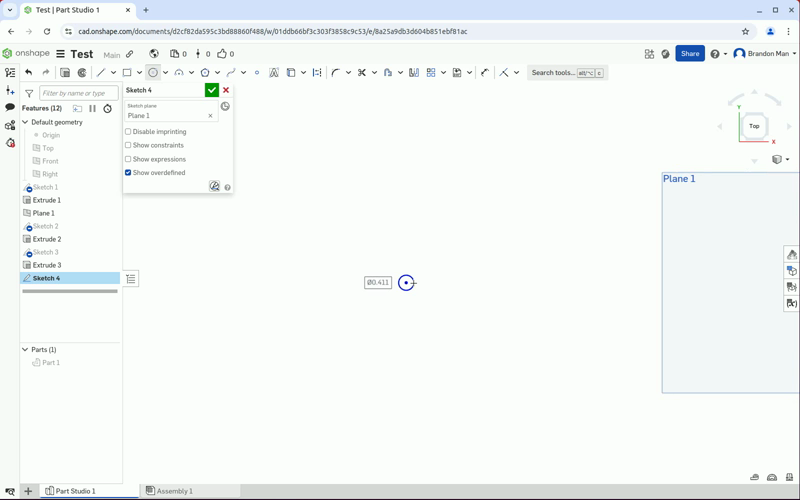
scroll(-6)
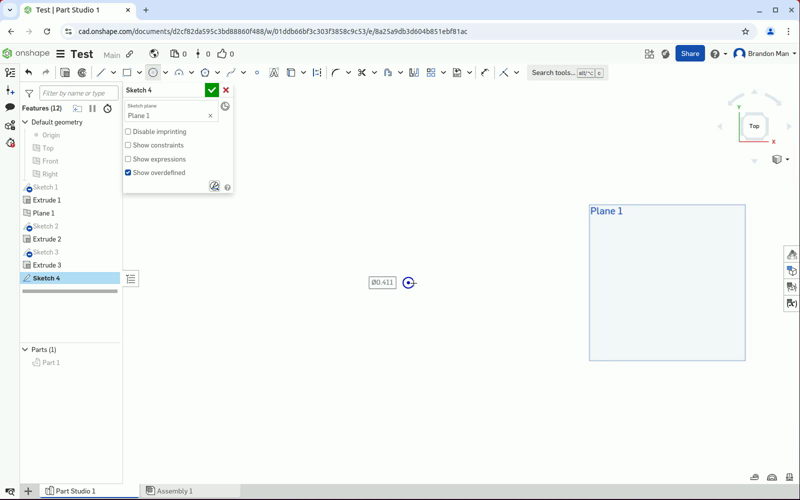
scroll(-6)
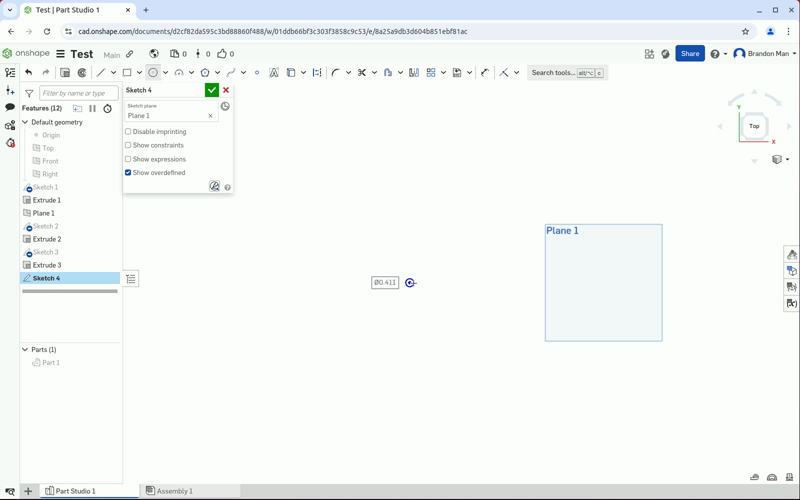
scroll(-6)
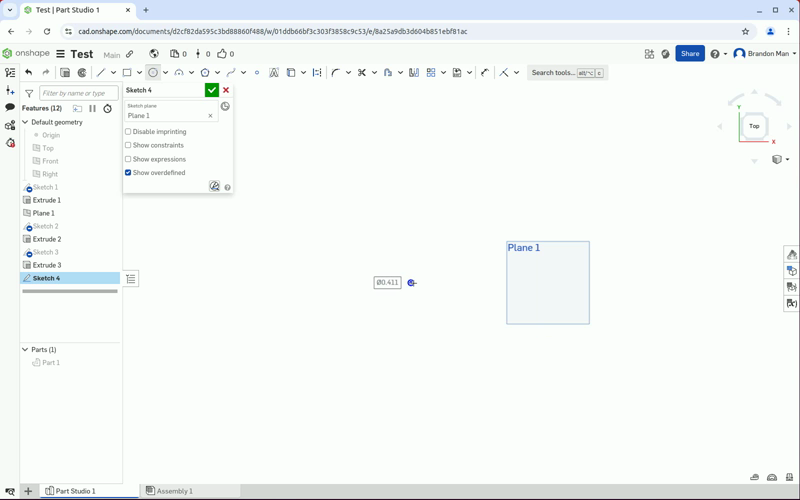
scroll(-6)
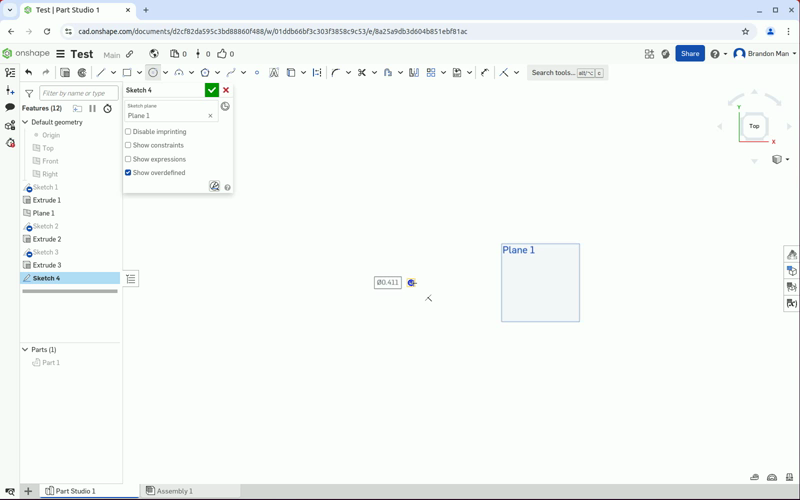
scroll(-6)
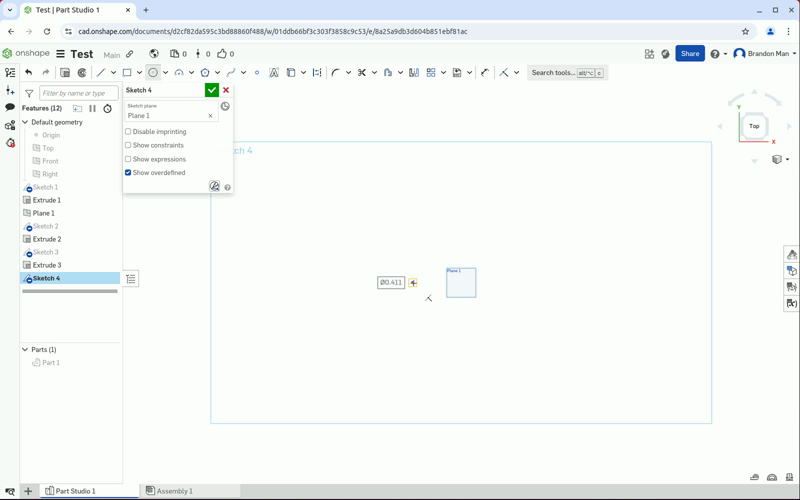
key(esc)
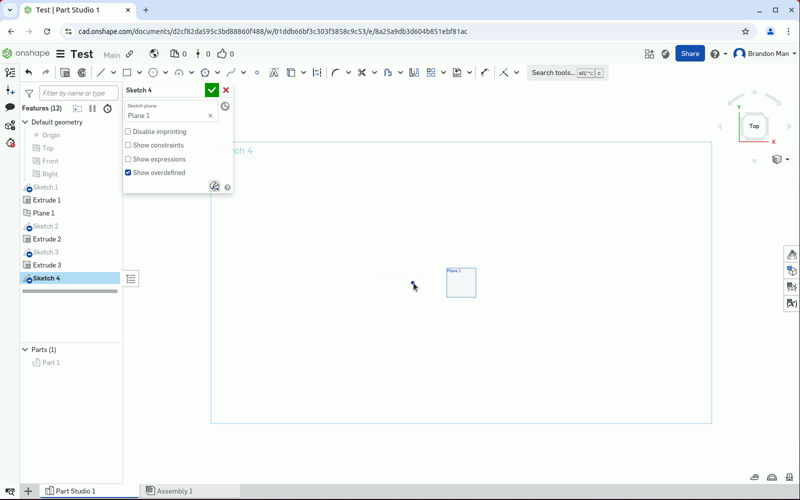
mouse_move(413, 282)
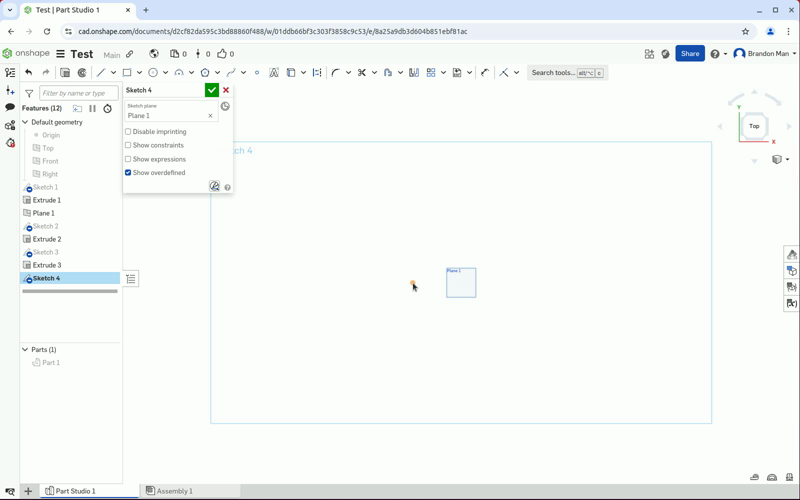
scroll(6)
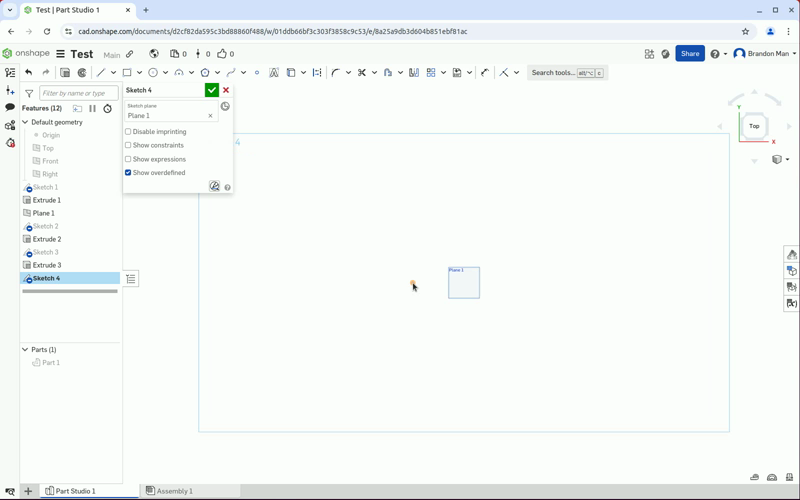
scroll(6)
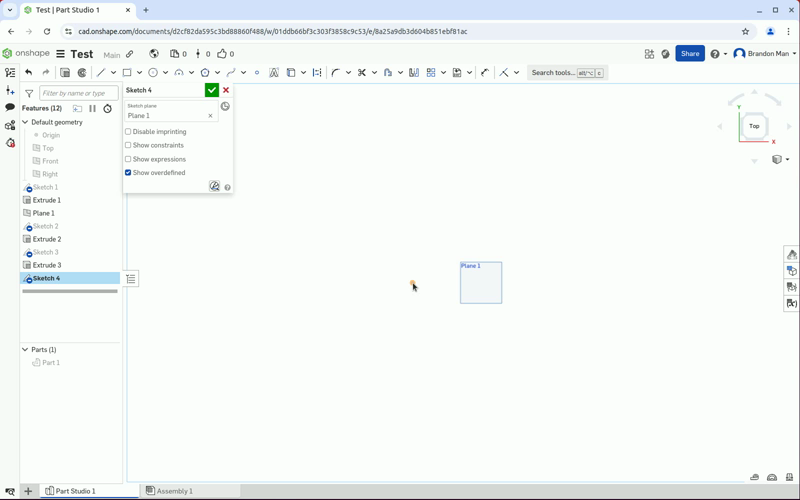
scroll(6)
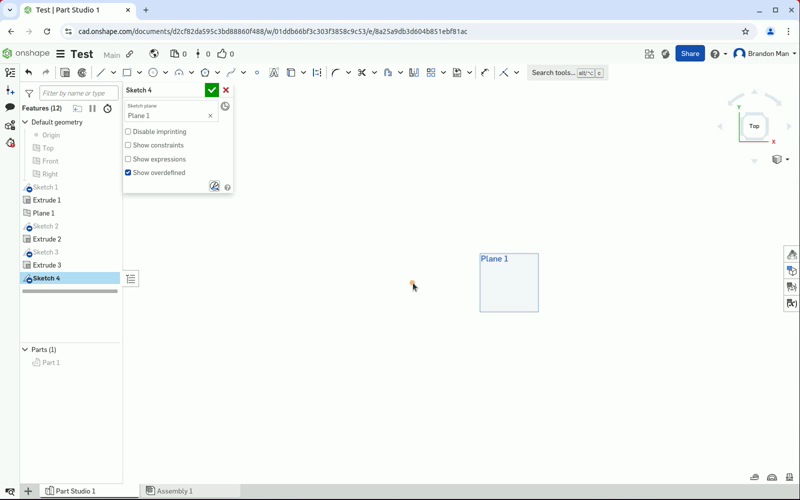
scroll(6)
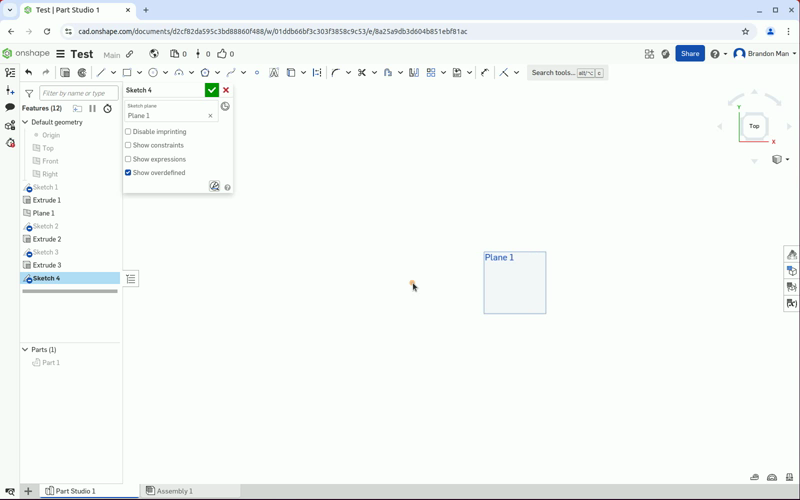
scroll(6)
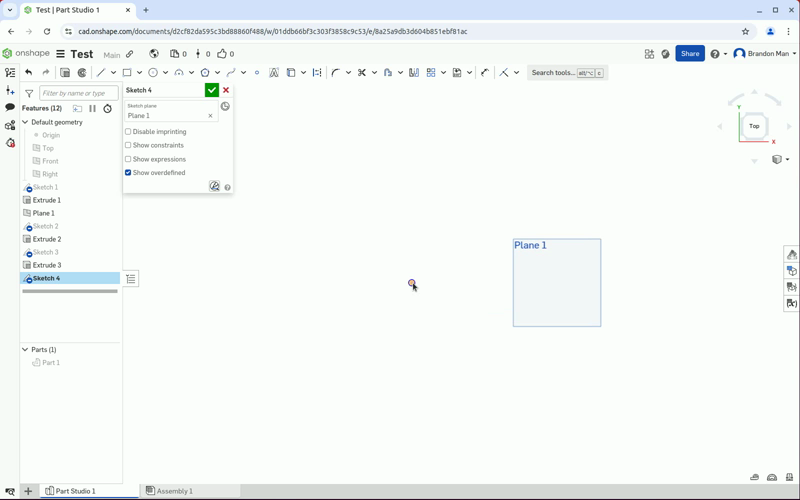
scroll(6)
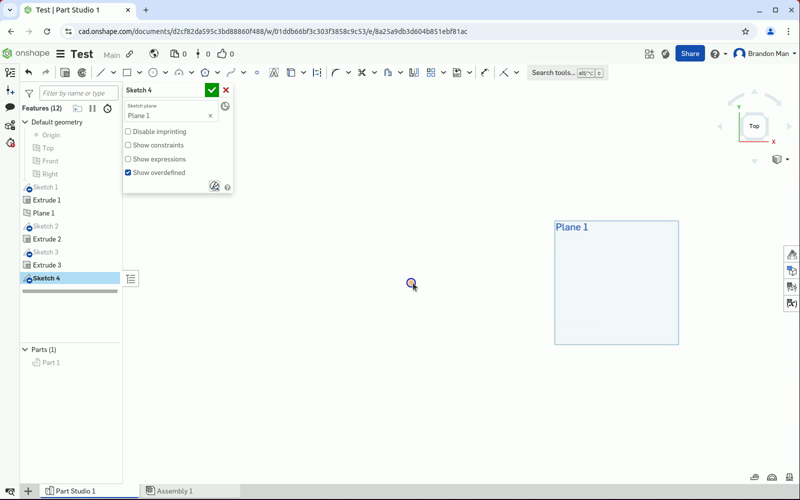
scroll(6)
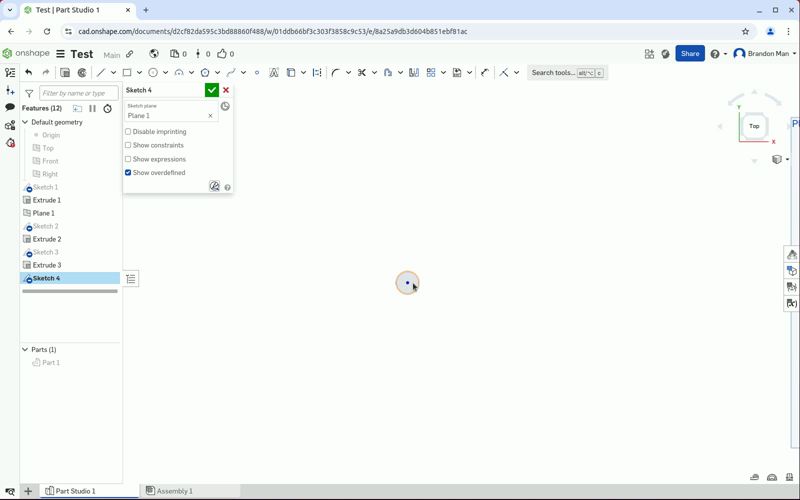
click(413, 282)
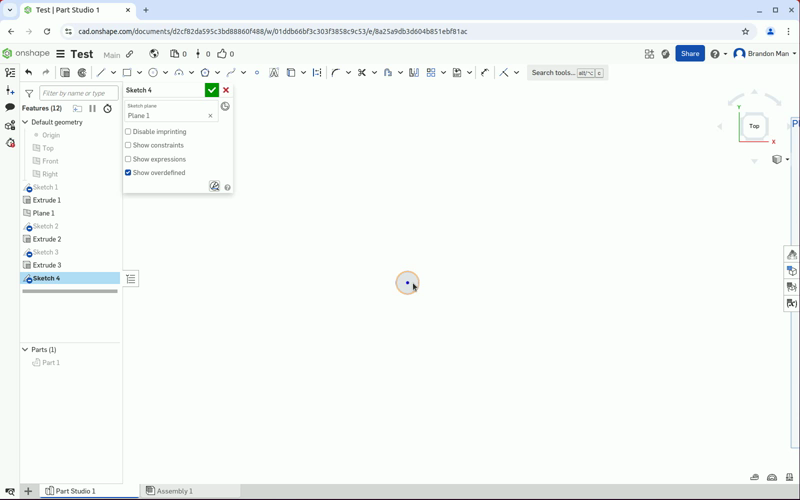
scroll(-6)
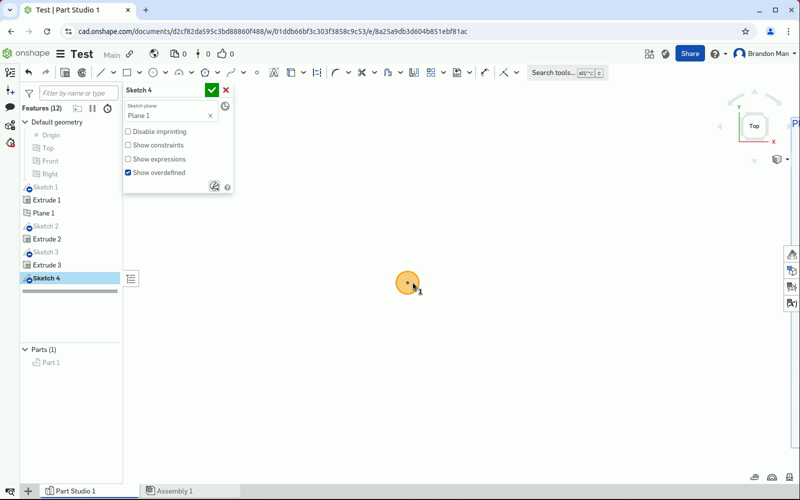
scroll(-6)
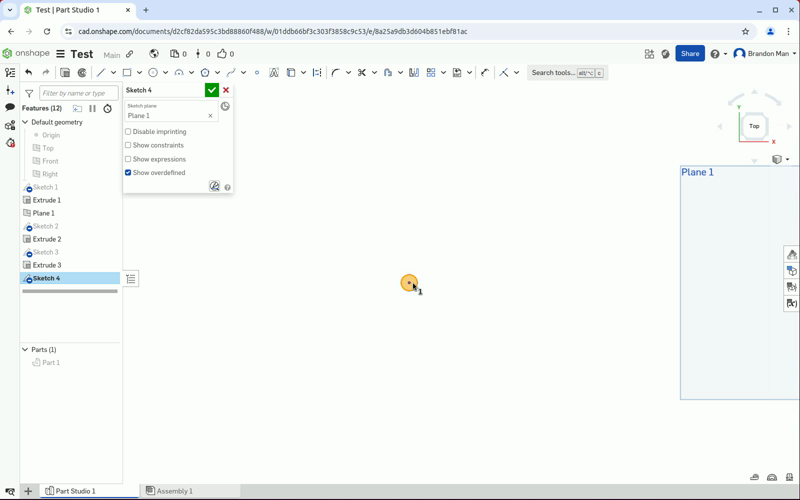
scroll(-6)
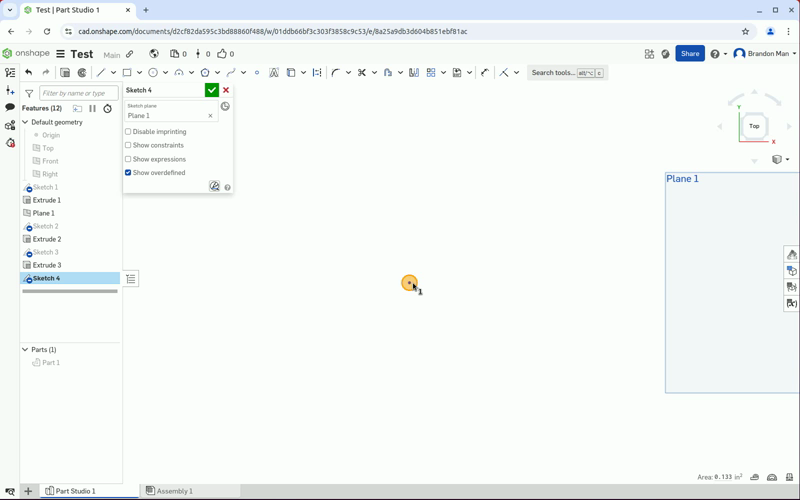
scroll(-6)
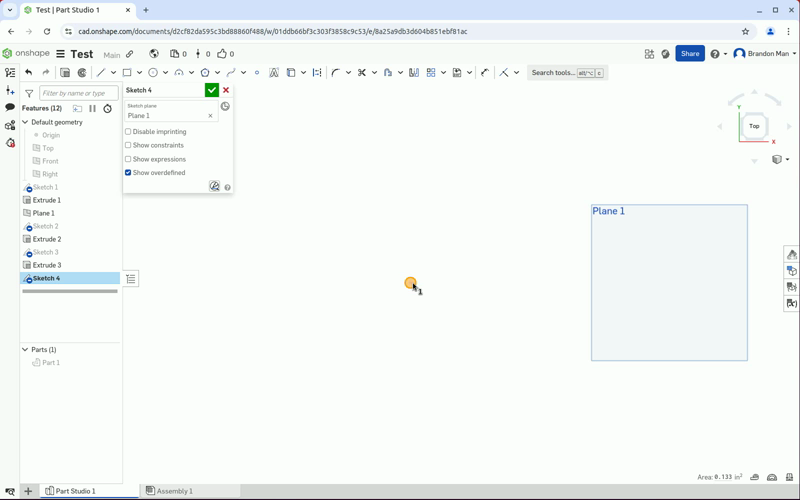
scroll(-6)
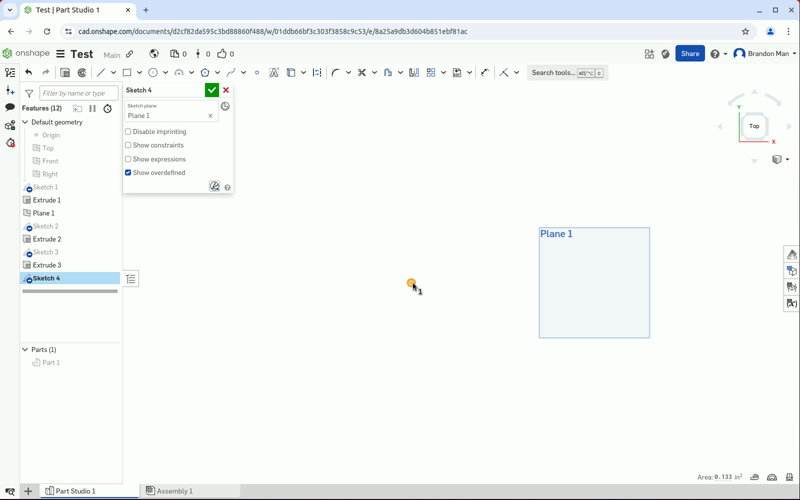
scroll(-6)
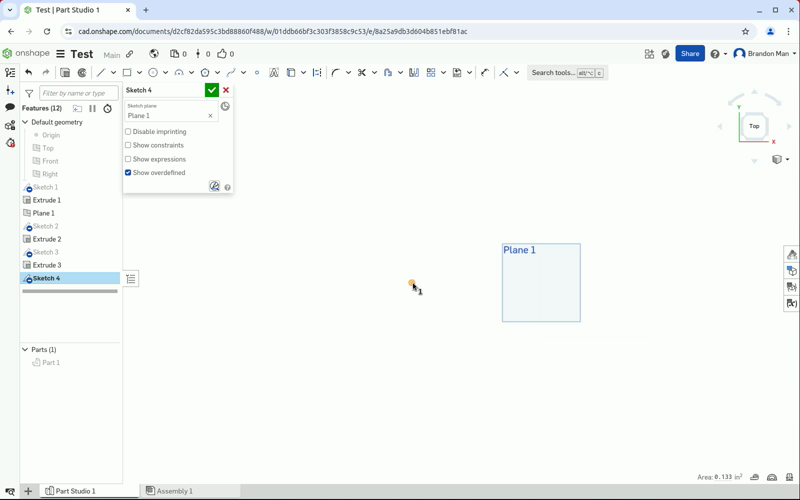
scroll(-6)
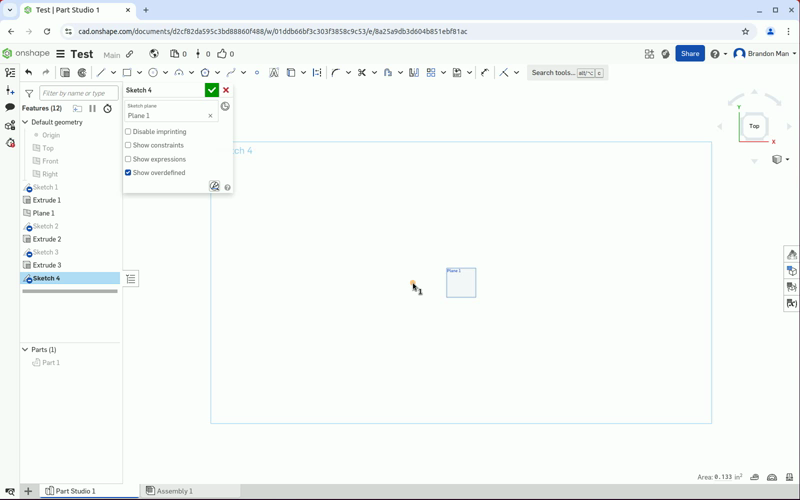
mouse_move(73, 352)
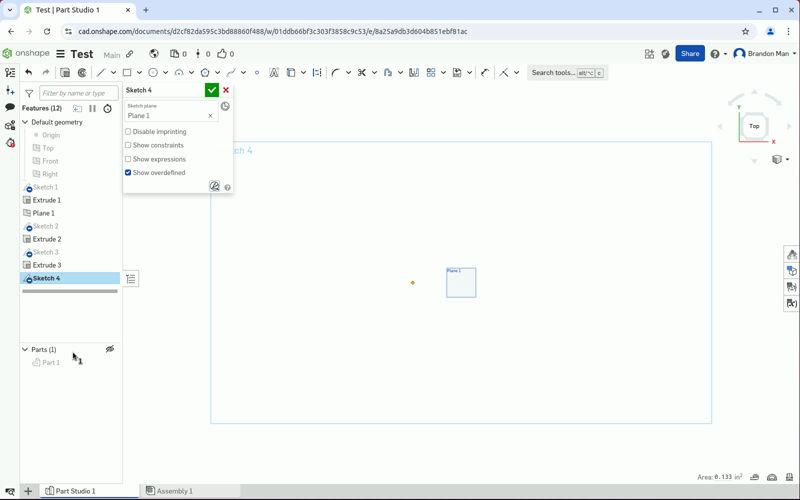
key(shift+y)
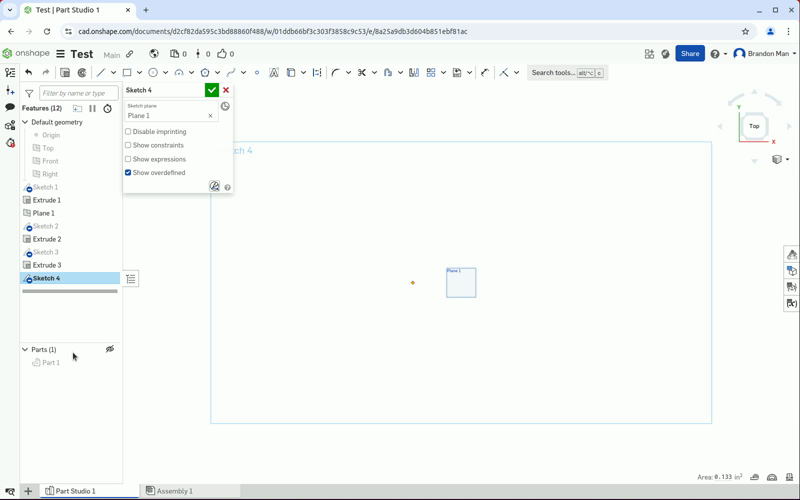
key(shift+e)
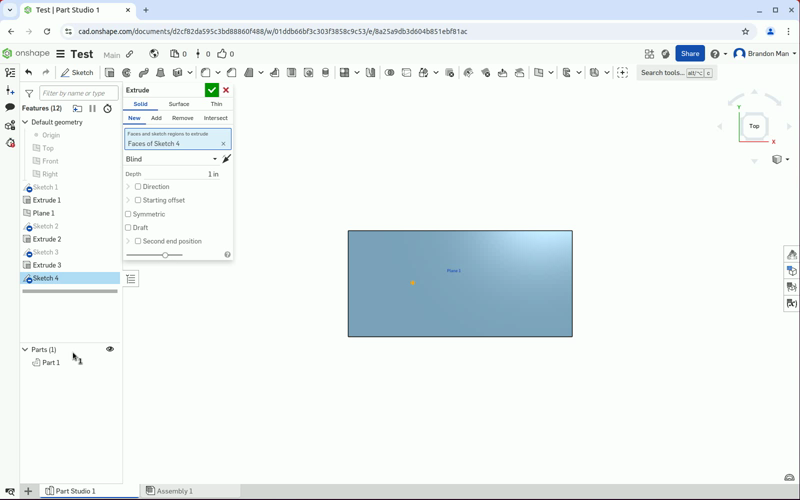
mouse_move(143, 106)
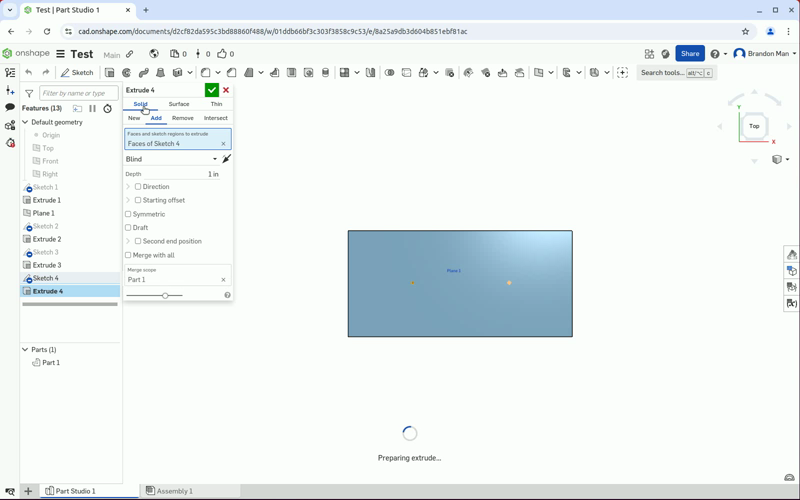
click(143, 106)
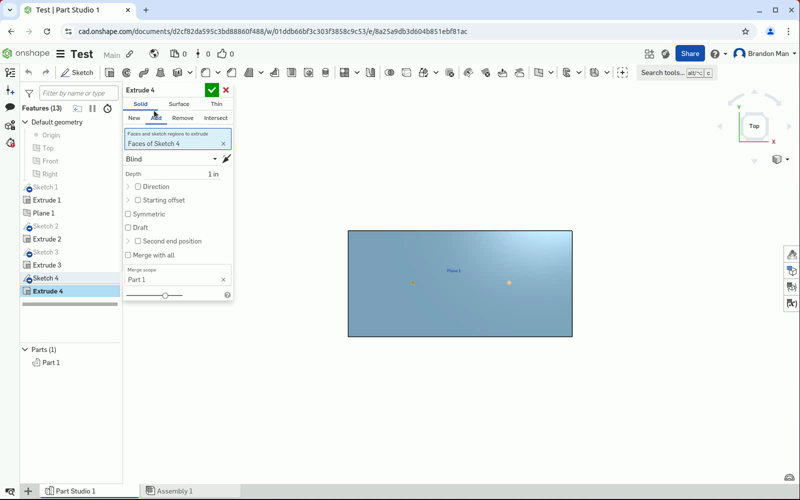
mouse_move(186, 120)
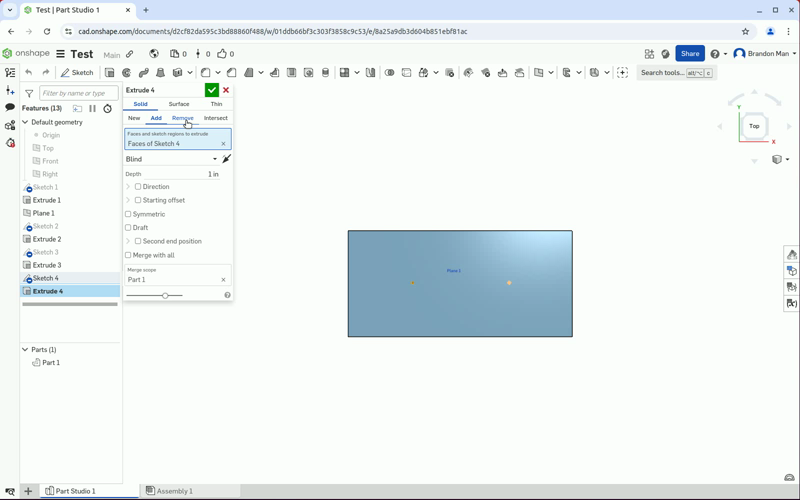
click(186, 120)
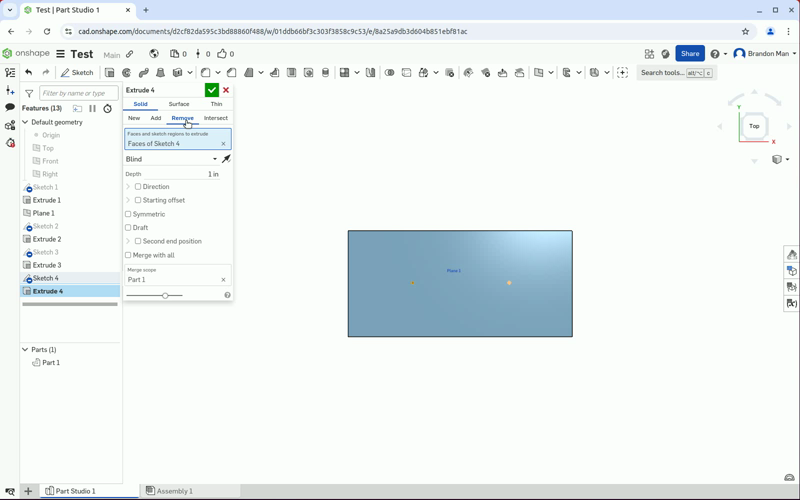
key(tab, 4)
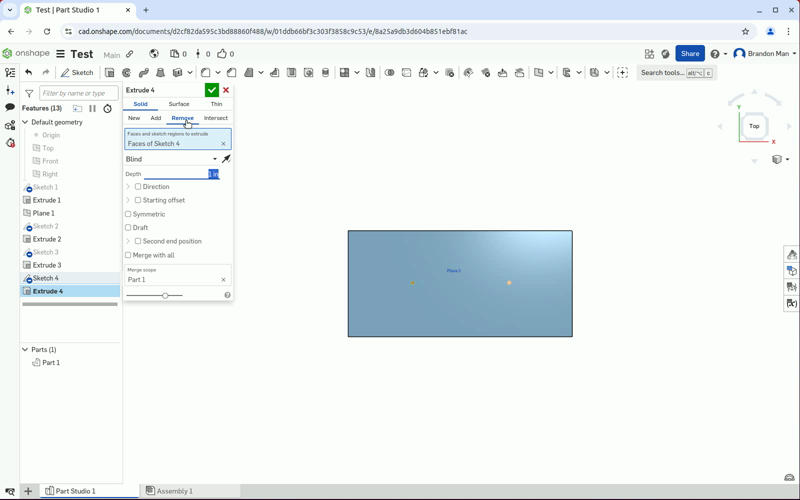
text(0.241)
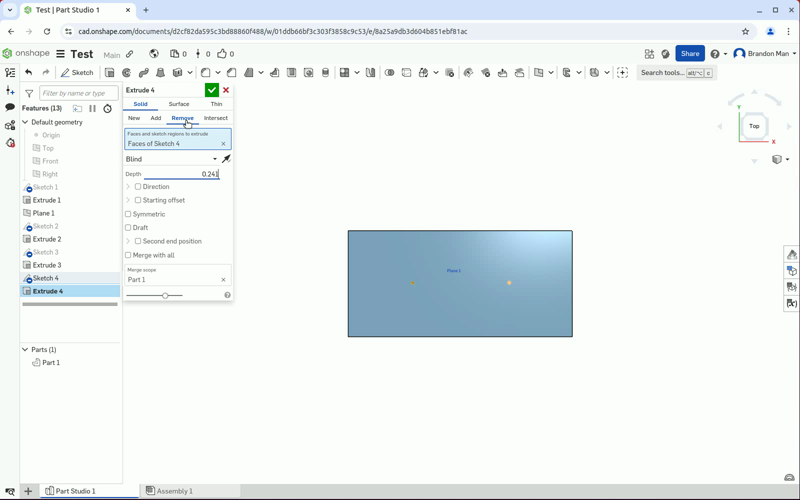
key(tab, 6)
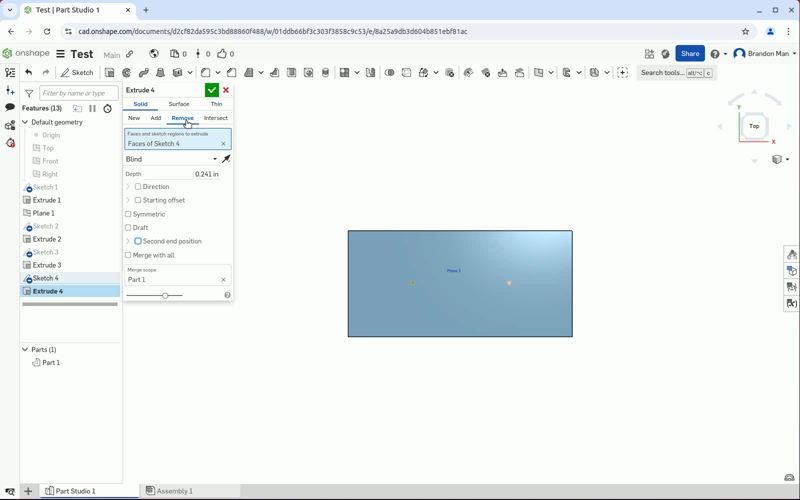
key(space)
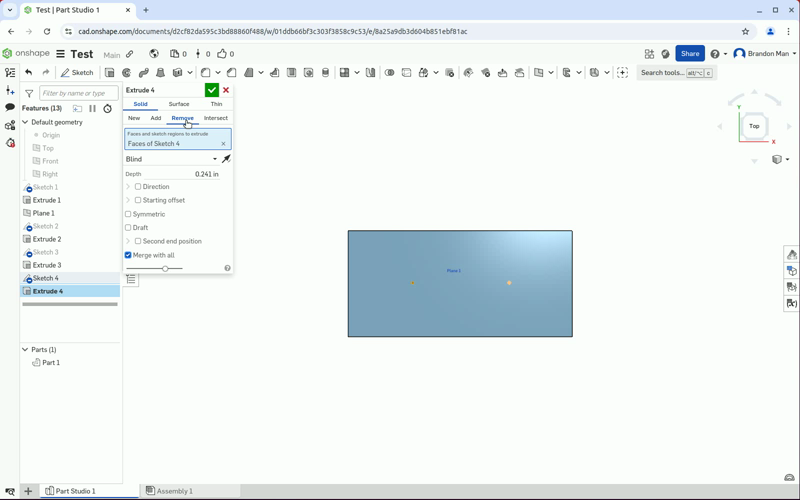
key(enter)
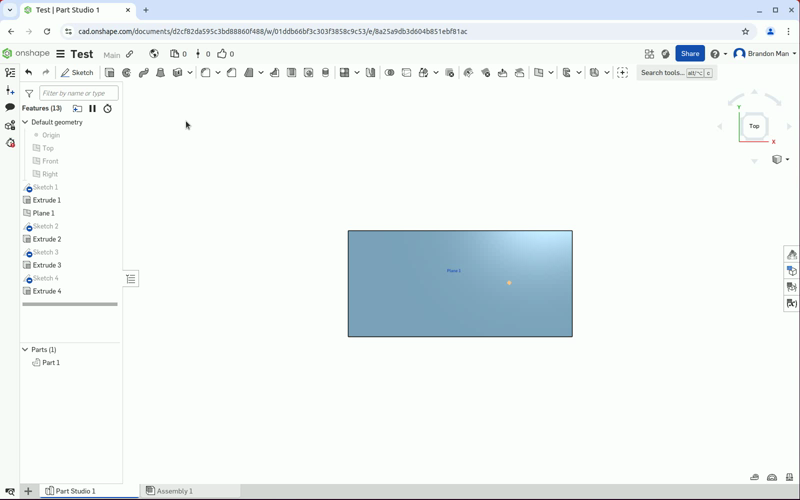
key(shift+h)
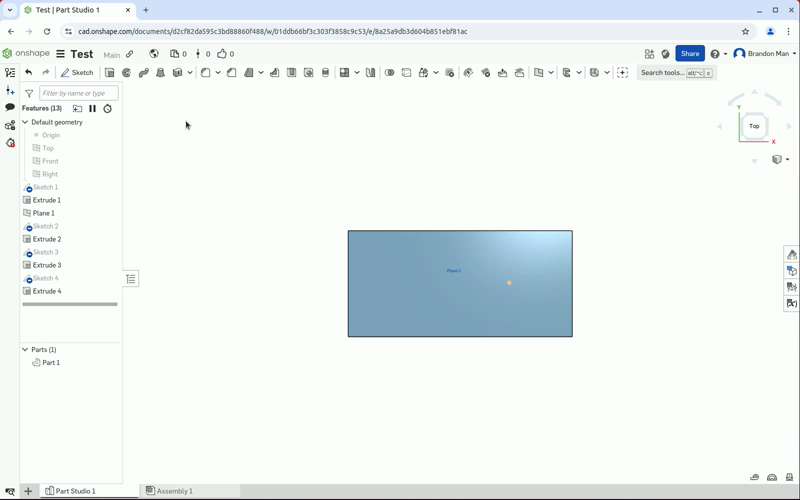
key(shift+h)
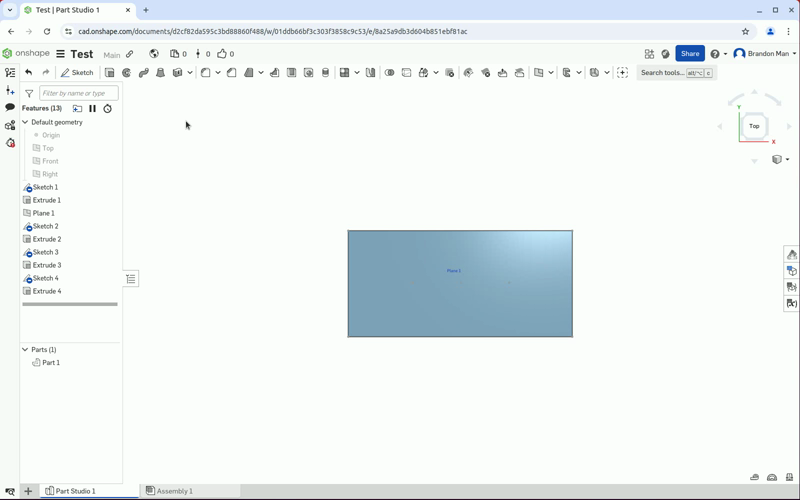
key(shift+7)
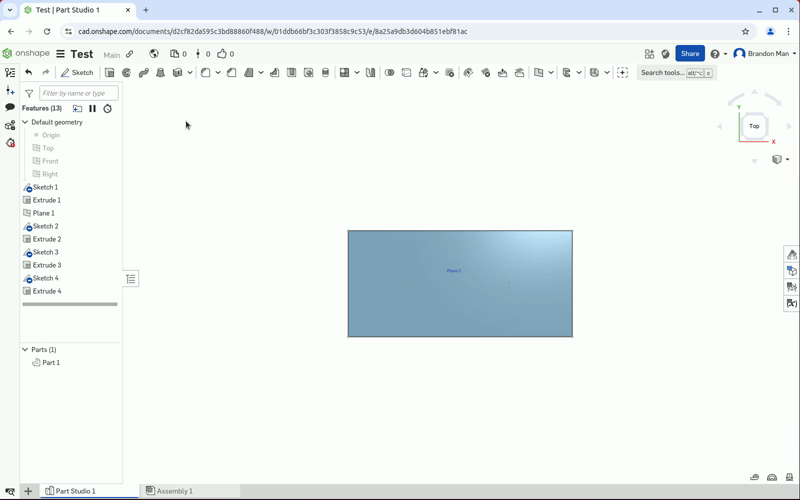
key(up, 3)
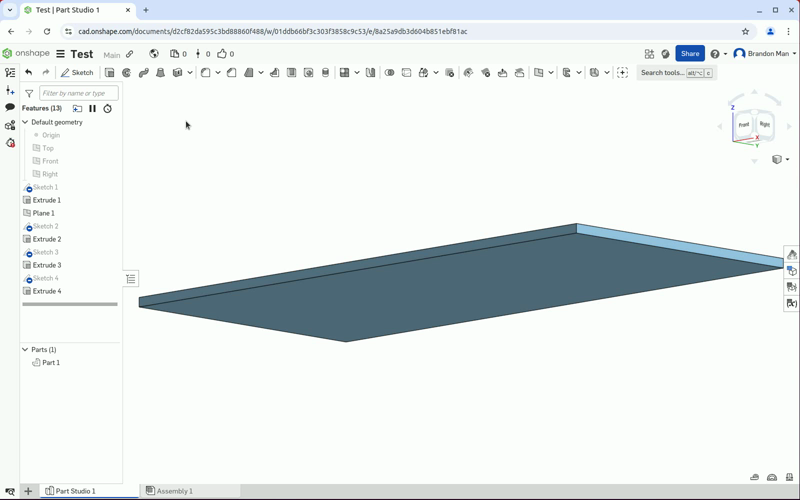
key(left, 3)
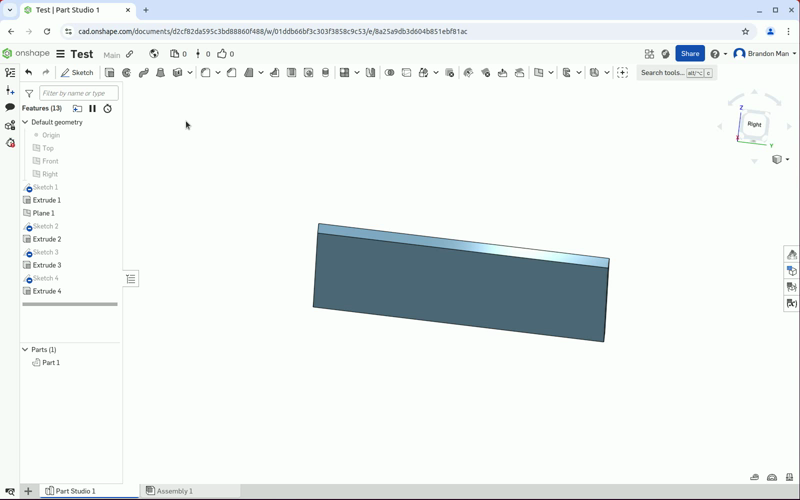
key(right, 3)
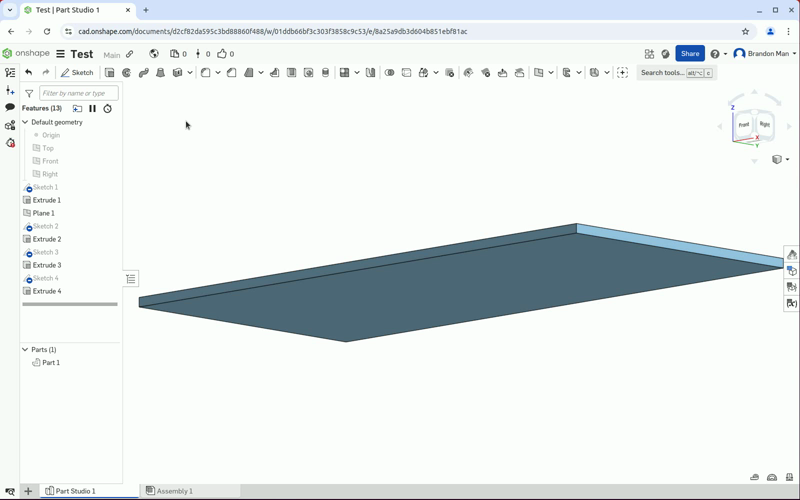
key(down, 3)
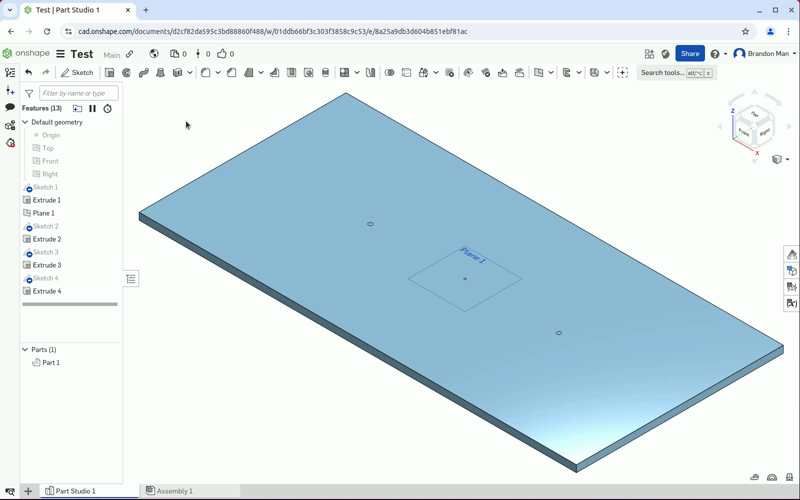
mouse_move(73, 189)
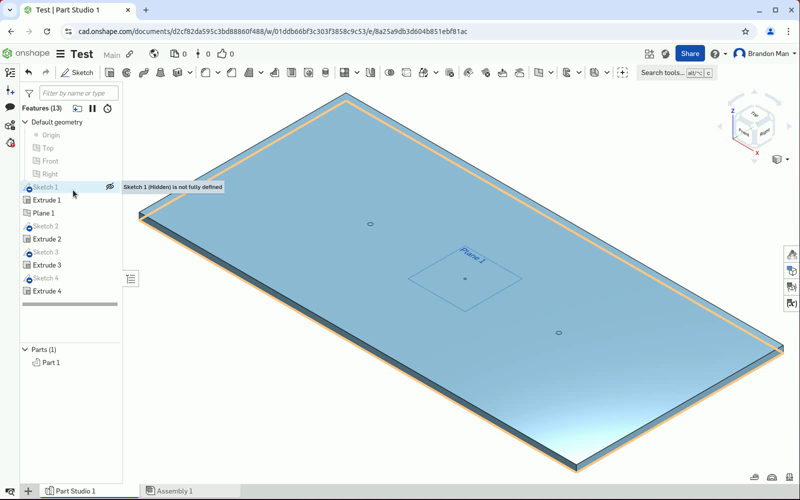
click(73, 189)